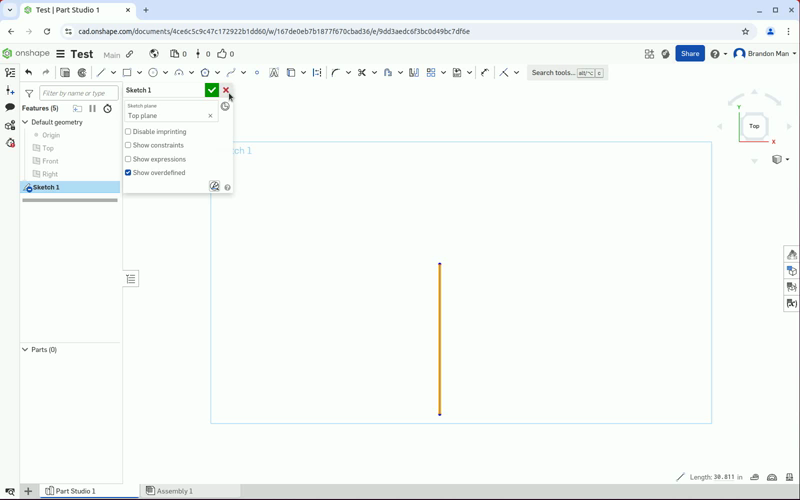
key(shift+h)
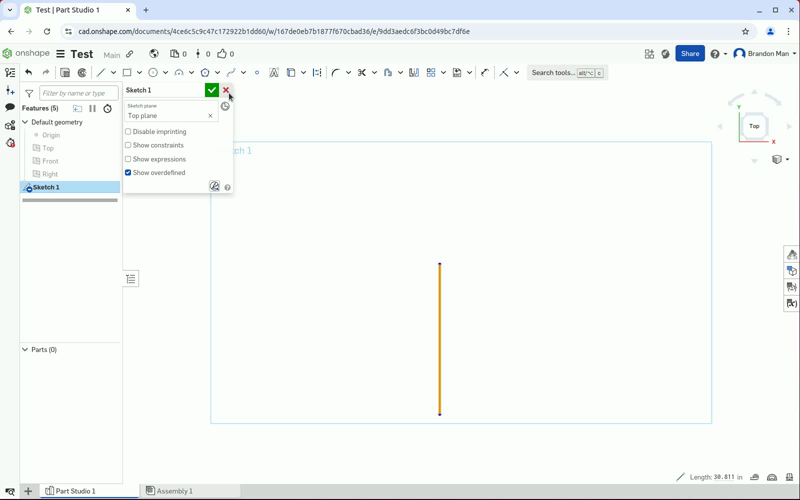
key(shift+s)
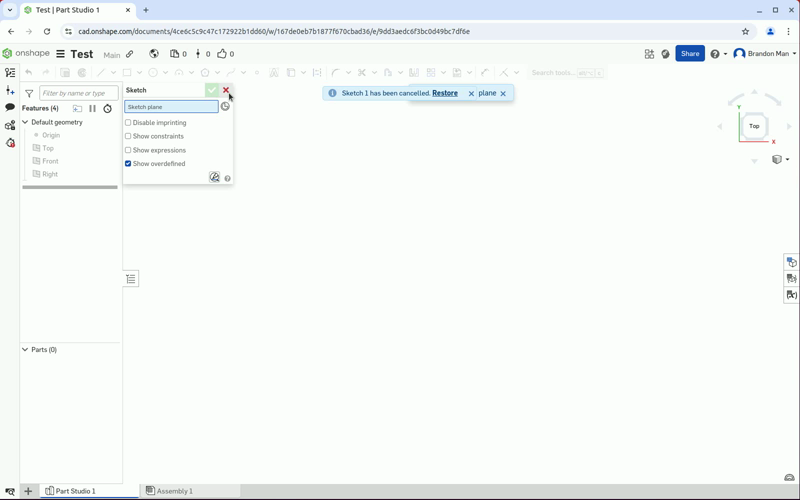
mouse_move(73, 150)
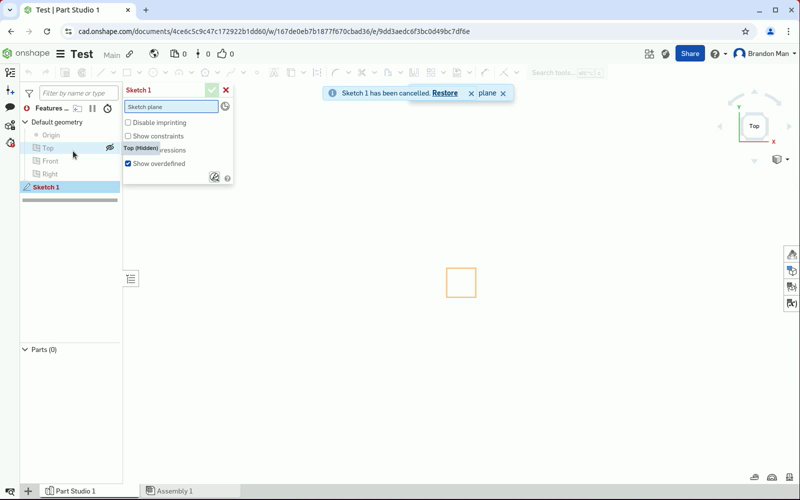
click(73, 150)
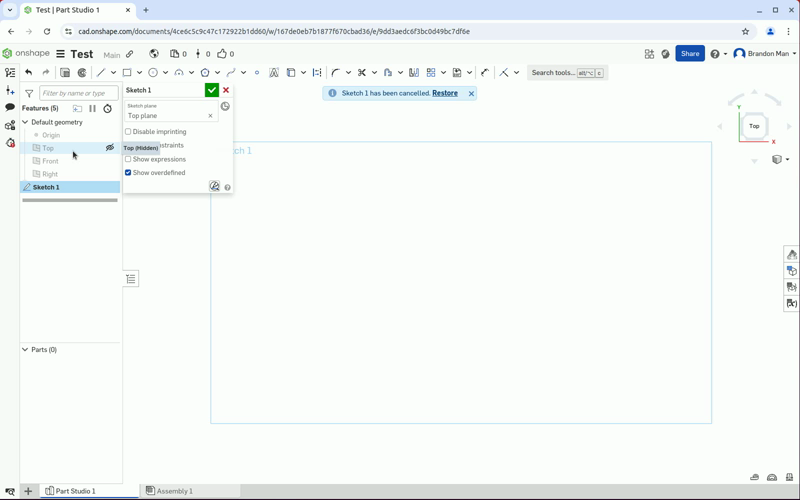
mouse_move(73, 352)
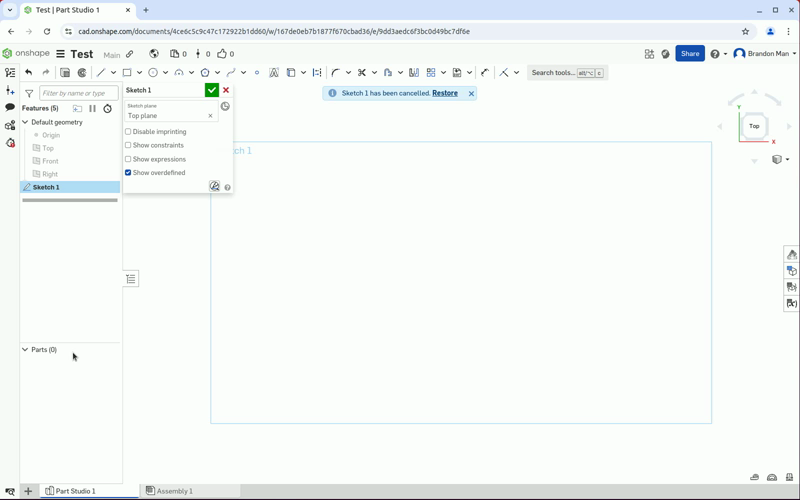
key(y)
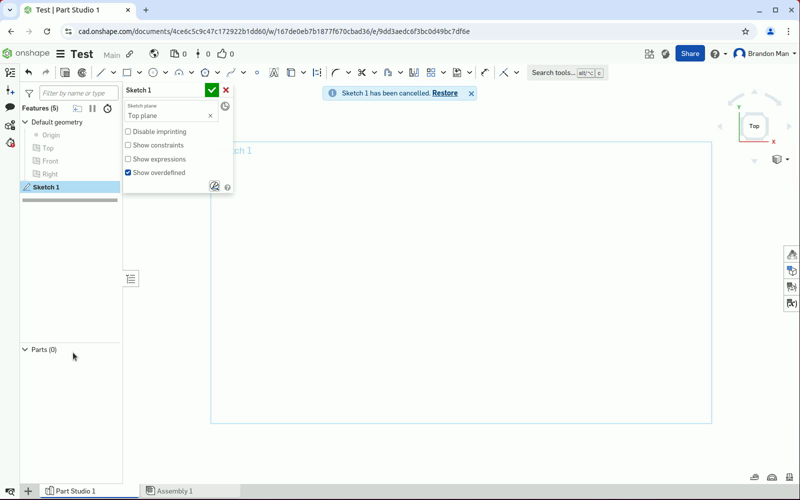
key(c)
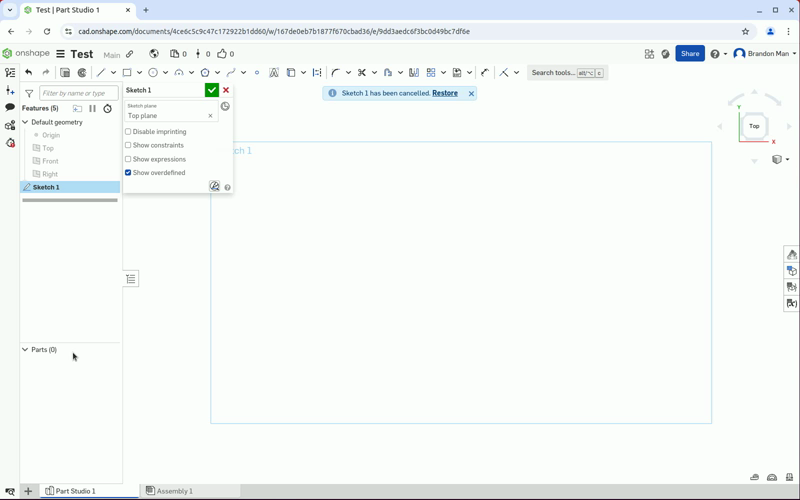
key_down(shift)
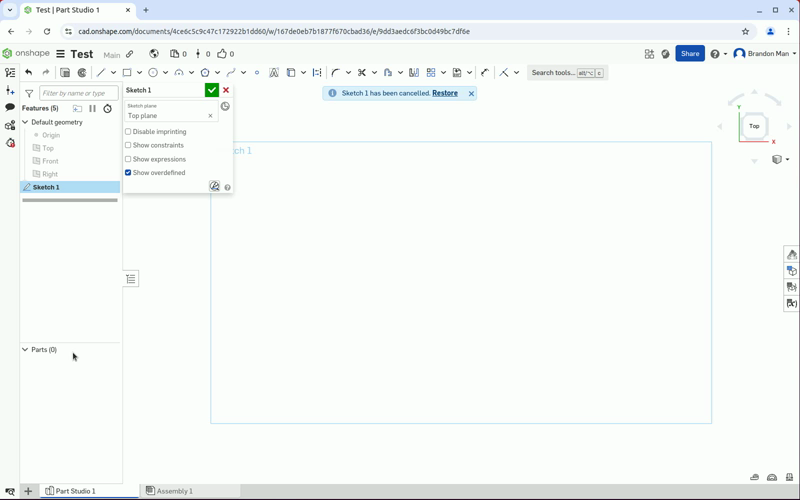
mouse_move(461, 282)
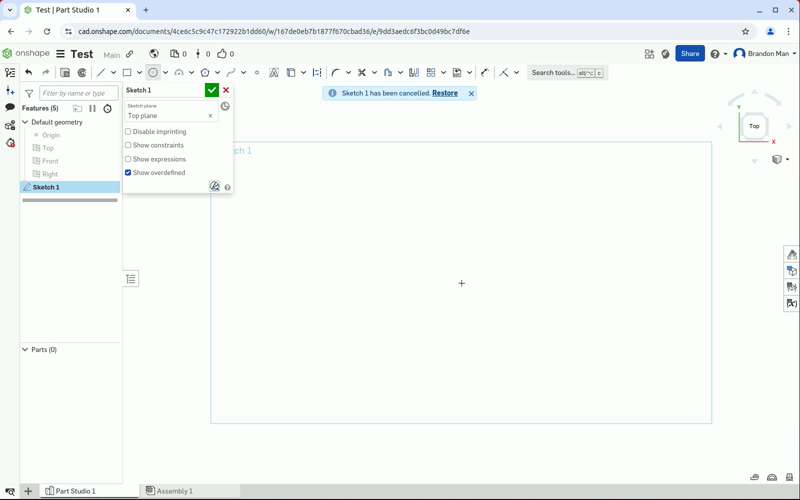
click(461, 282)
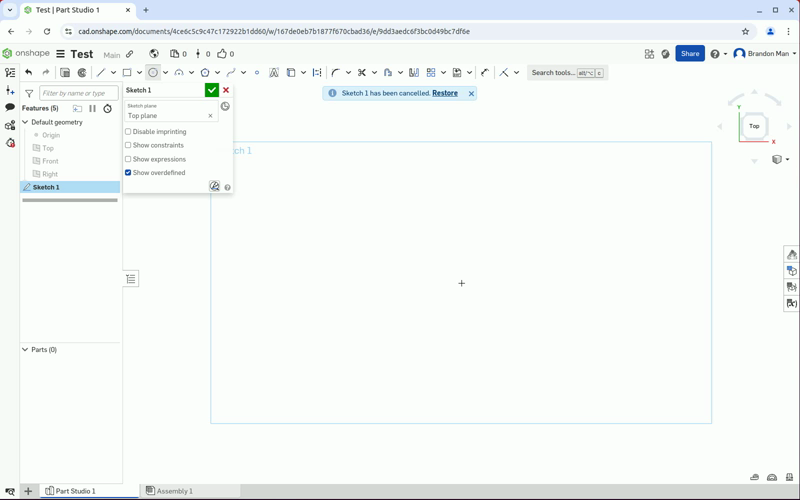
key_up(shift)
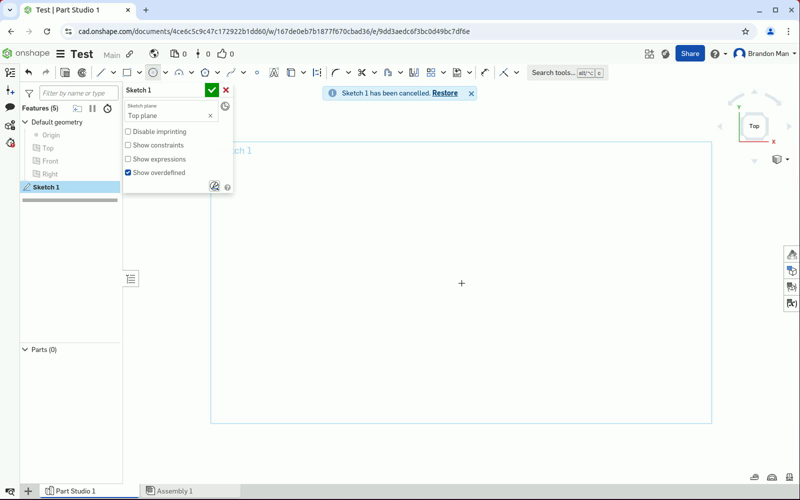
mouse_move(479, 282)
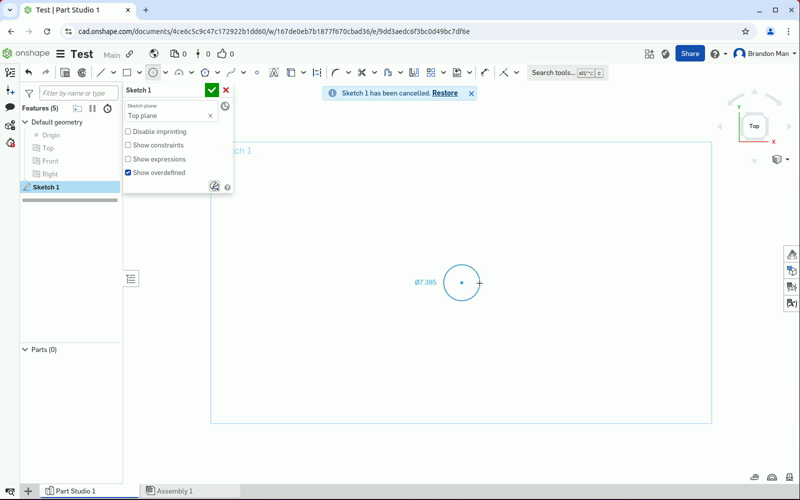
click(479, 282)
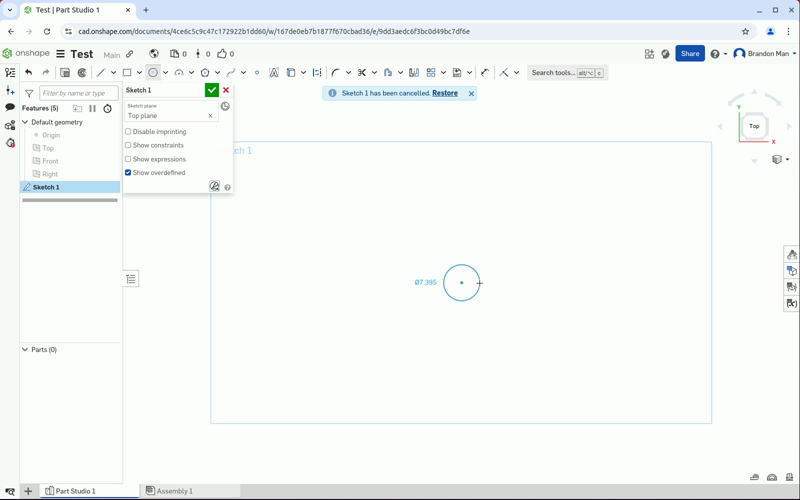
key(esc)
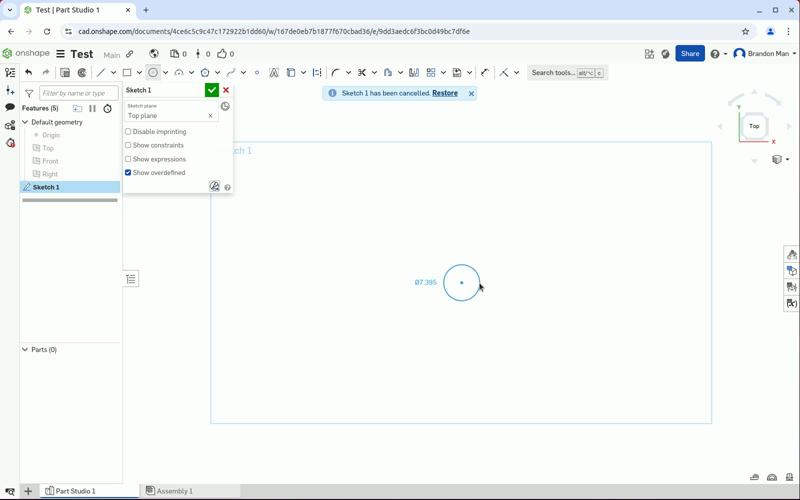
mouse_move(468, 284)
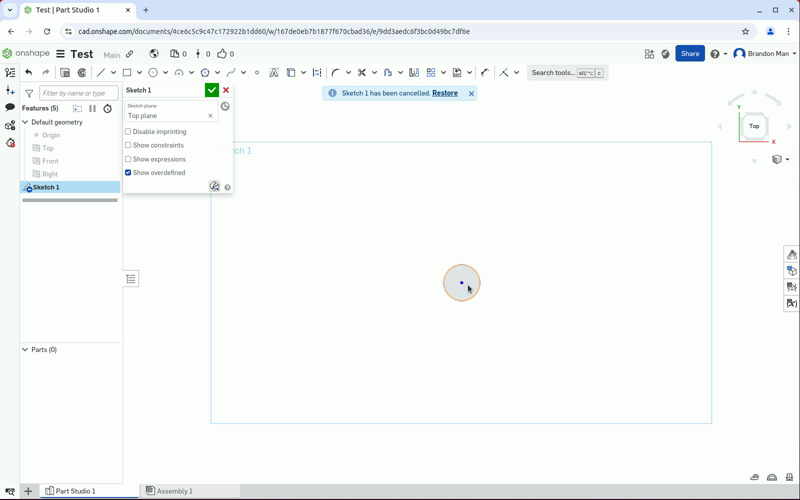
scroll(6)
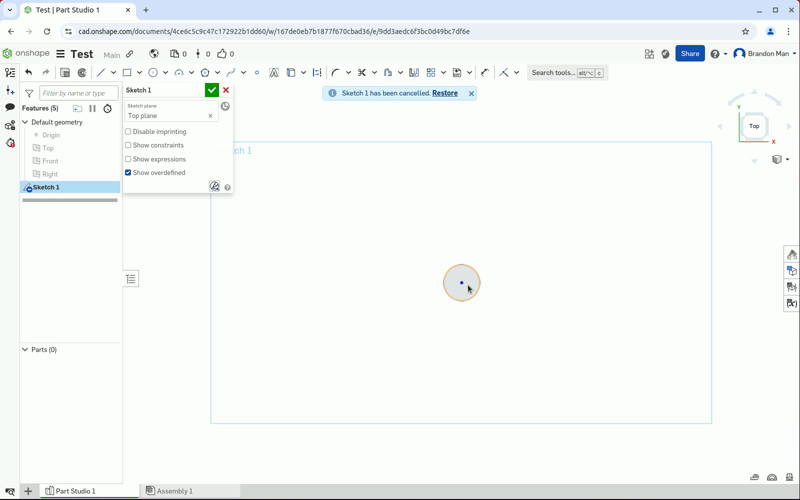
scroll(6)
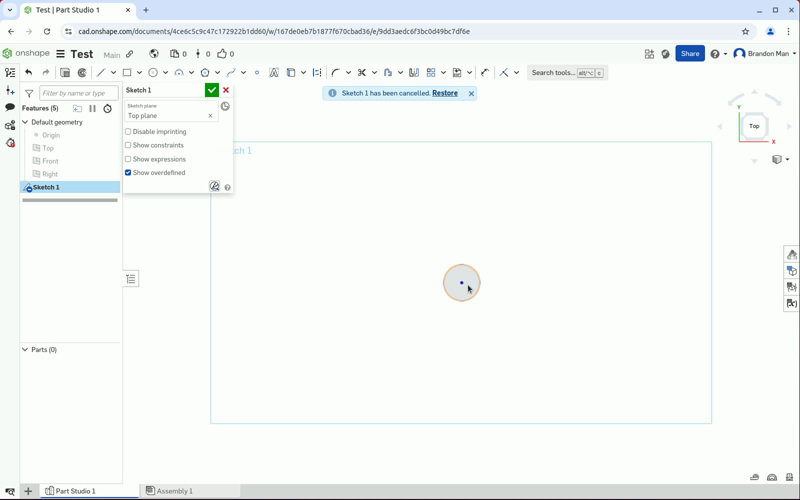
scroll(6)
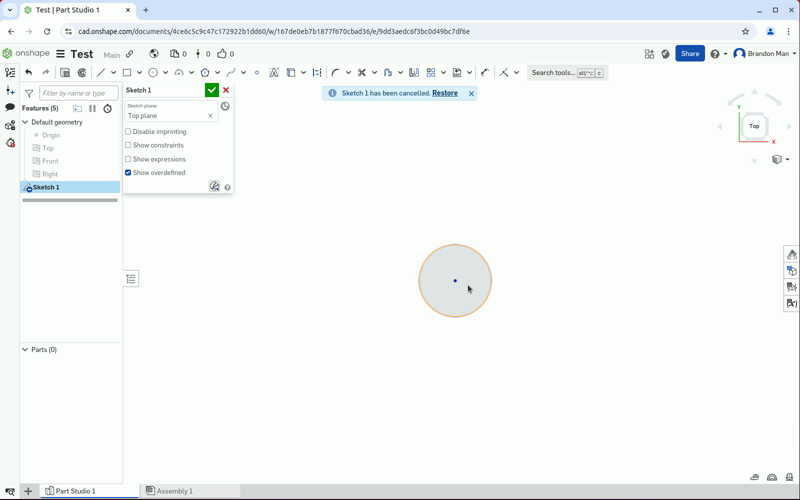
scroll(6)
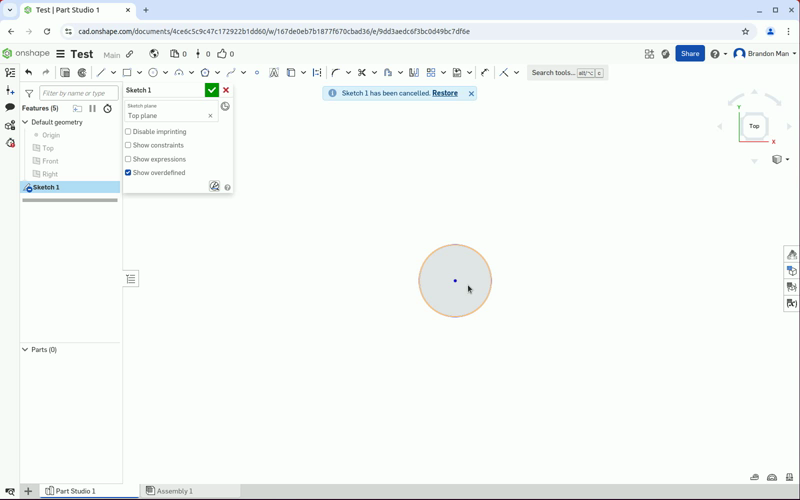
scroll(6)
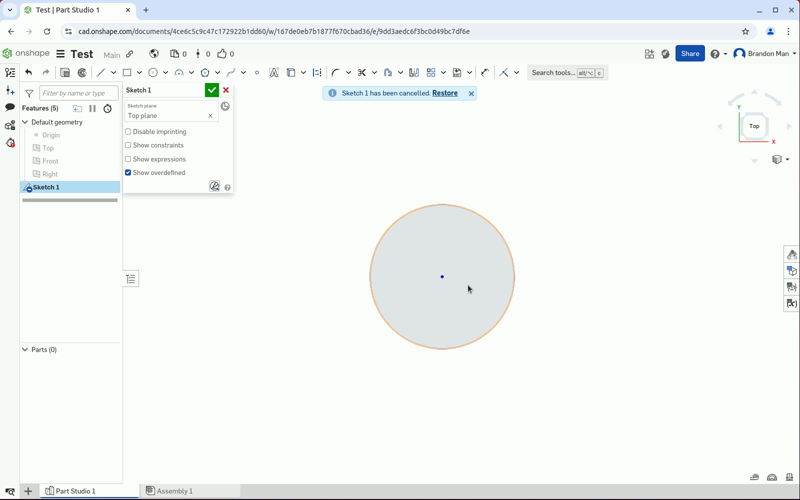
scroll(6)
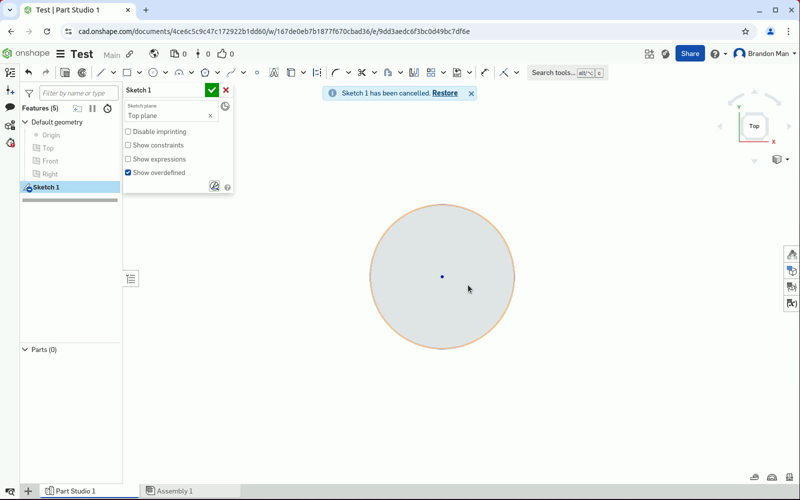
scroll(6)
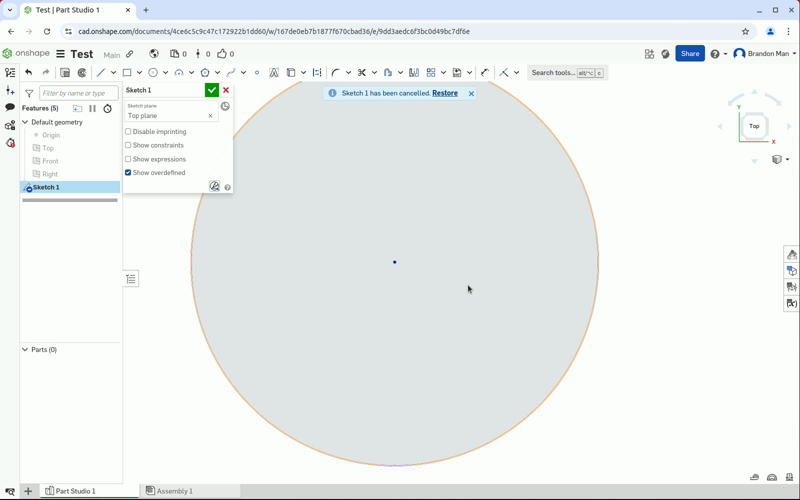
click(468, 284)
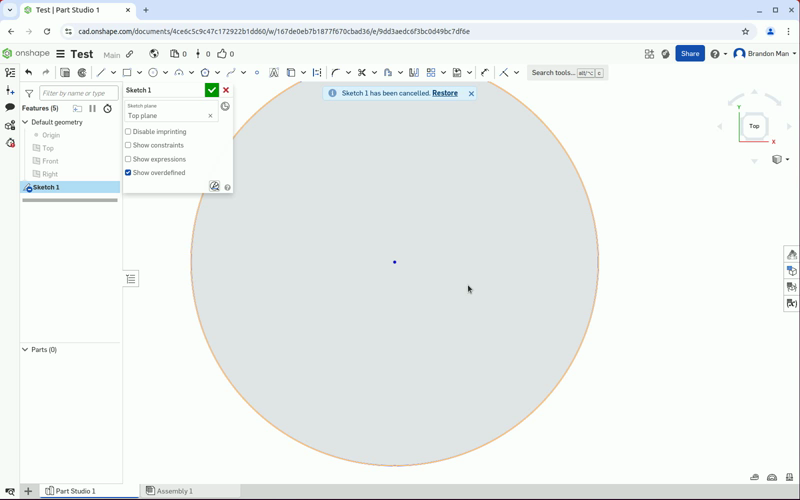
scroll(-6)
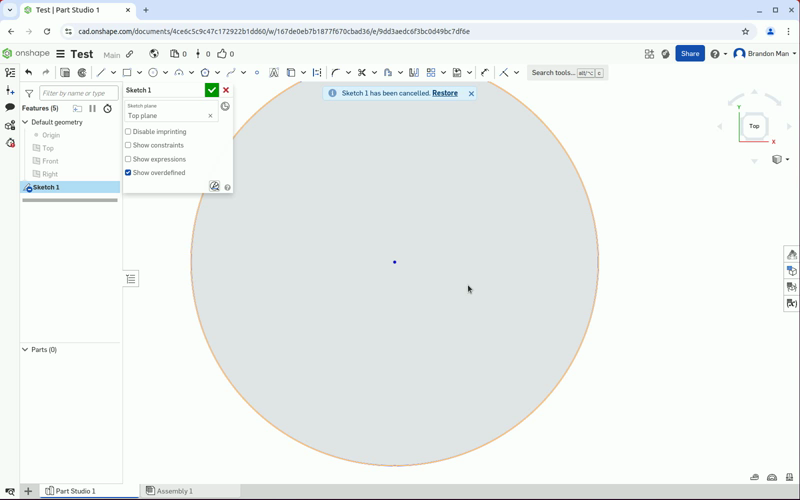
scroll(-6)
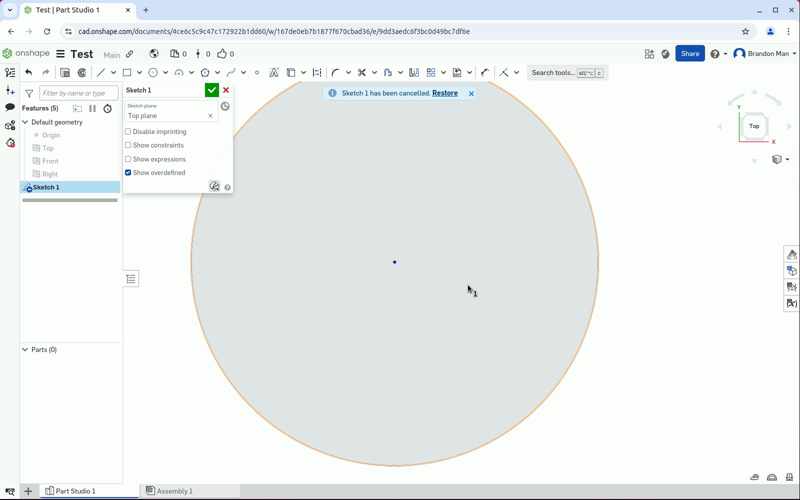
scroll(-6)
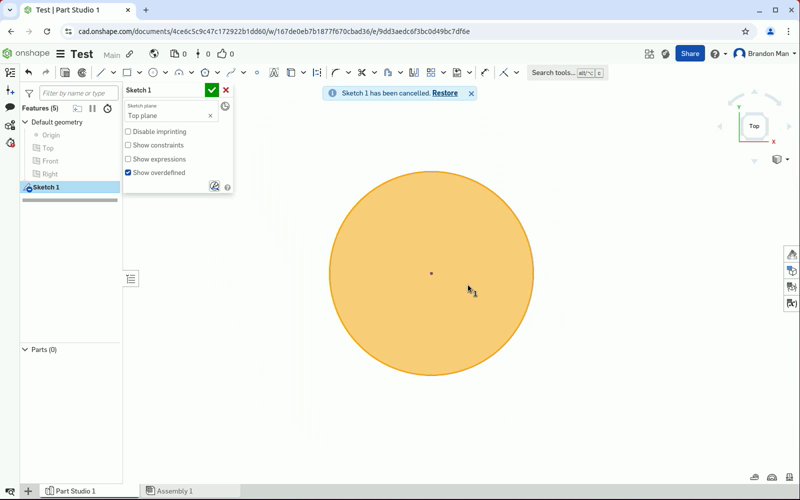
scroll(-6)
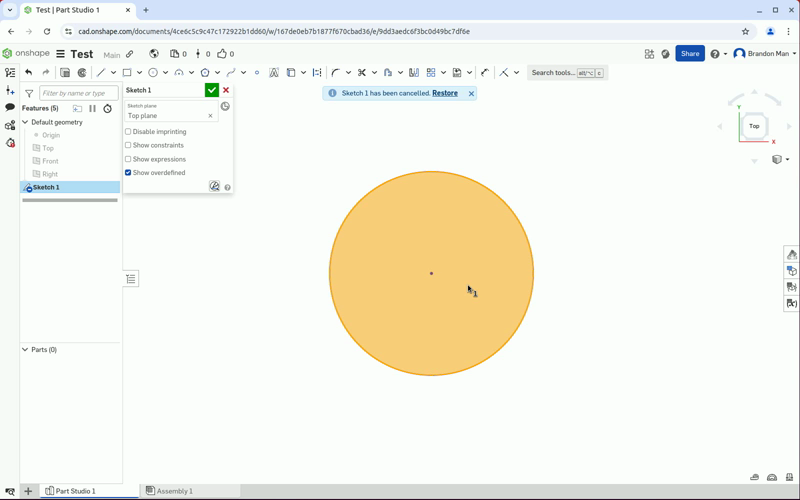
scroll(-6)
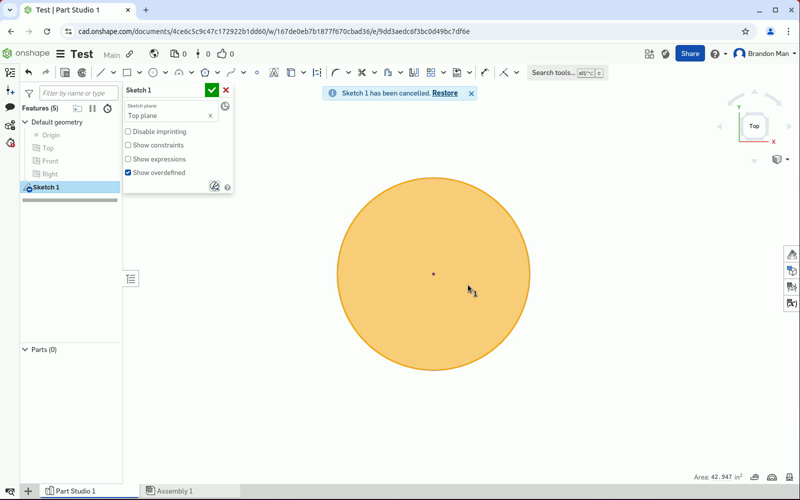
scroll(-6)
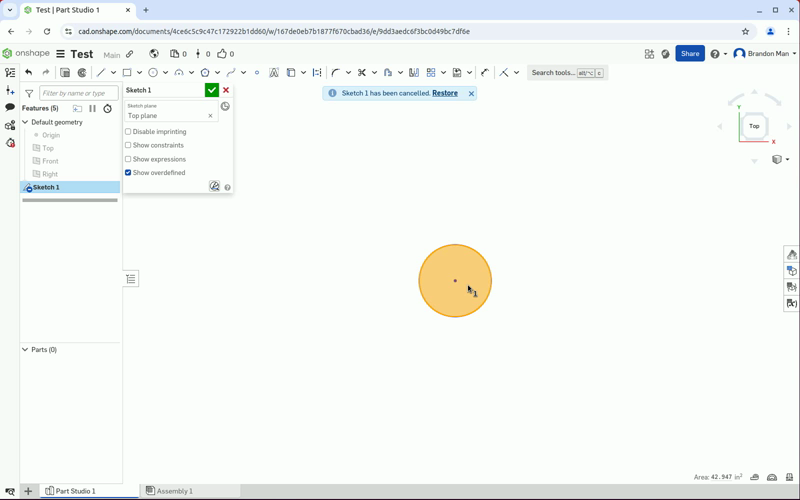
scroll(-6)
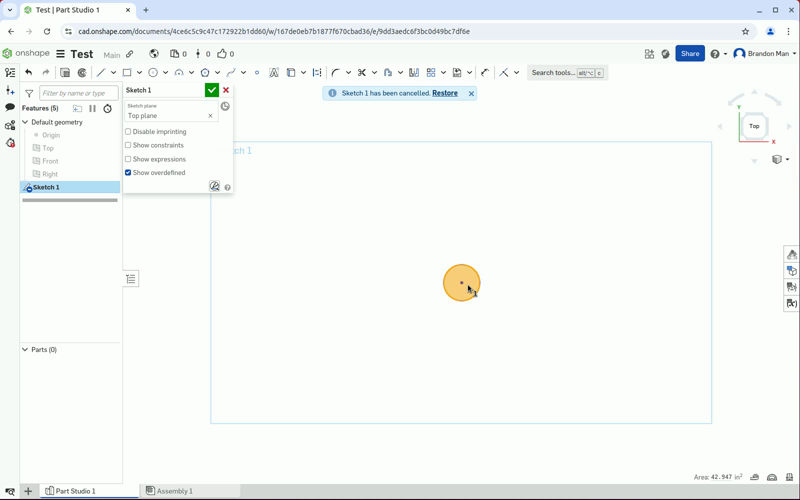
mouse_move(73, 352)
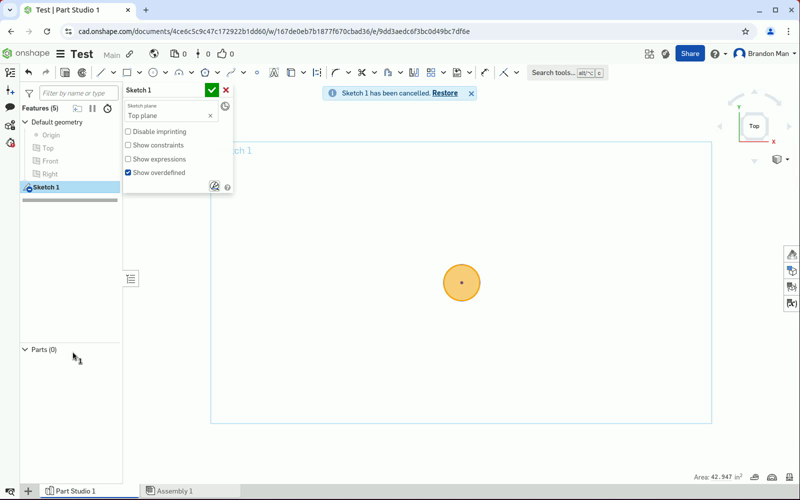
key(shift+y)
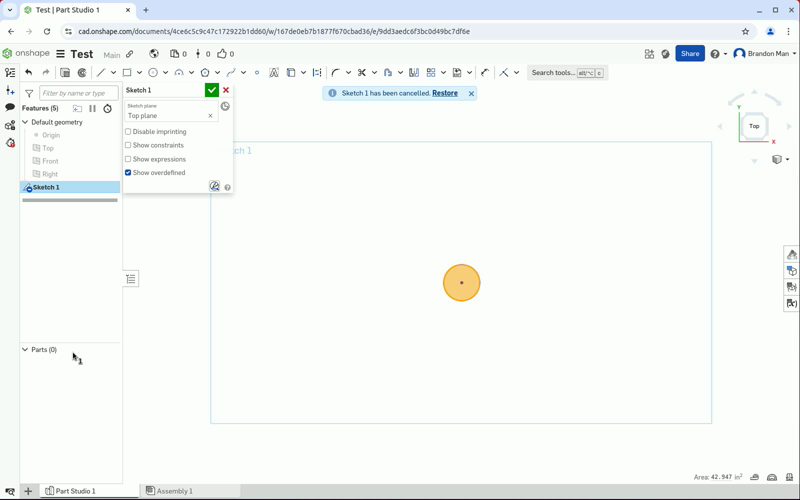
key(shift+e)
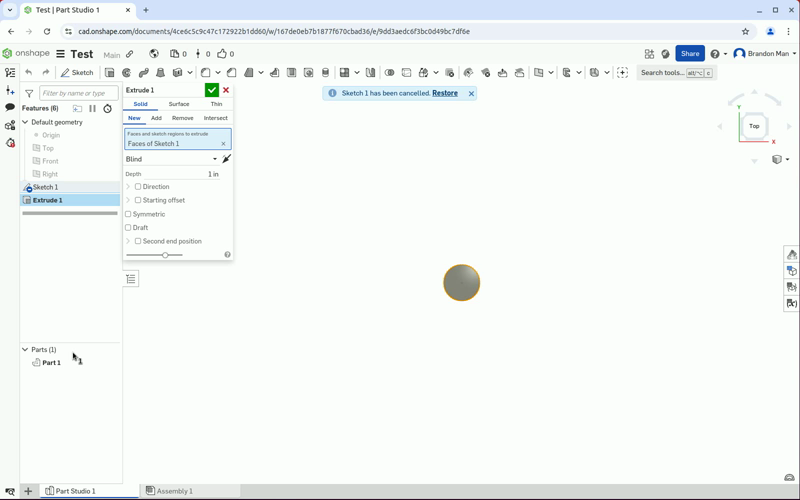
mouse_move(143, 106)
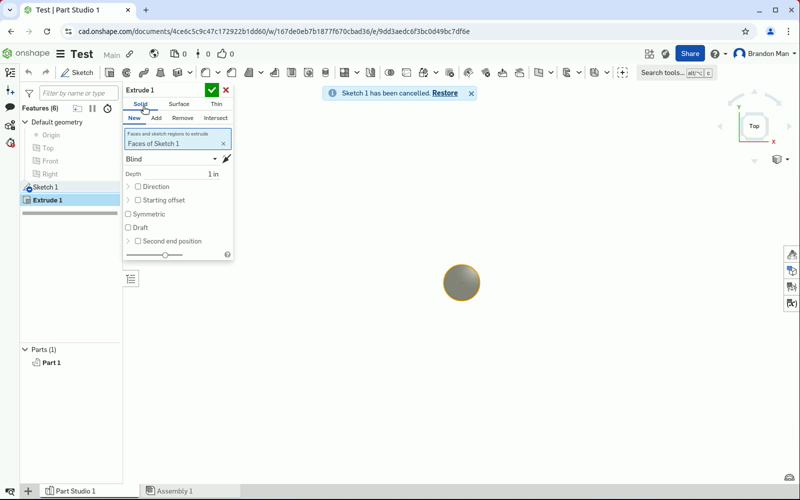
click(143, 106)
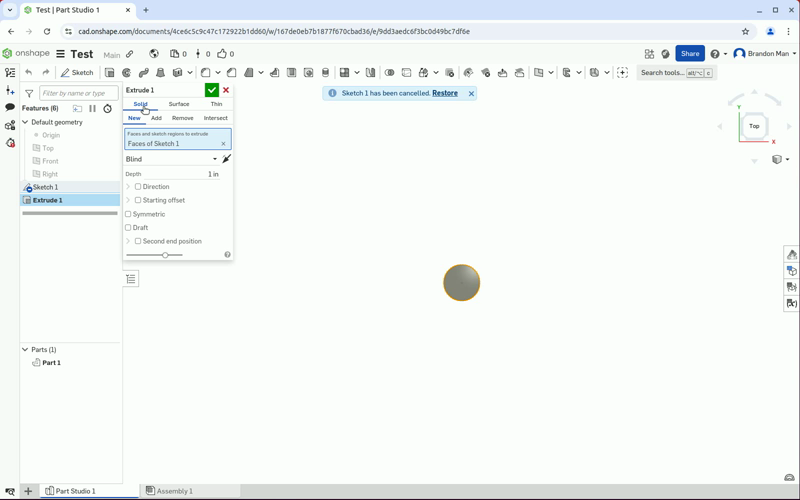
mouse_move(137, 120)
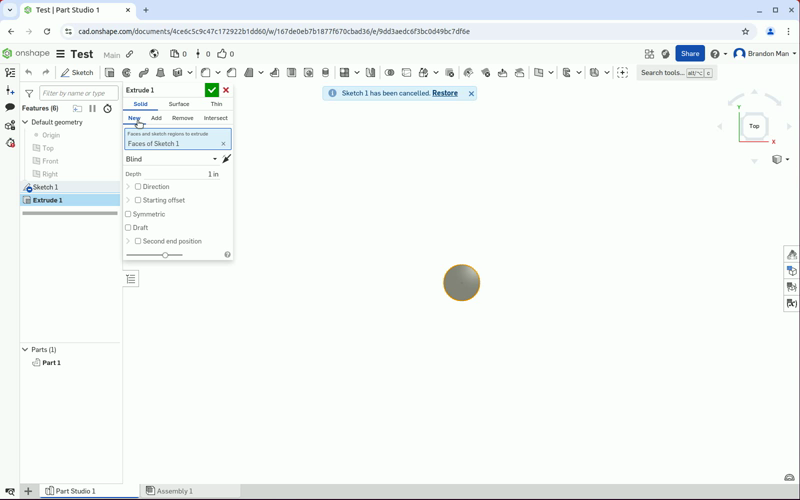
click(137, 120)
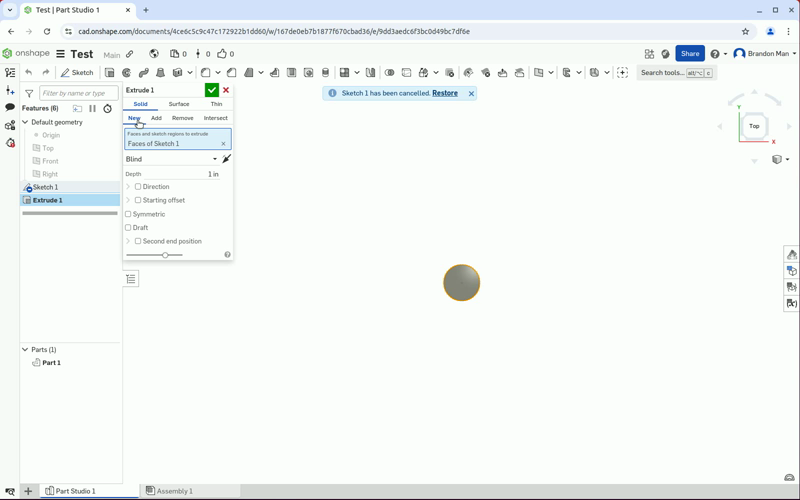
key(tab, 4)
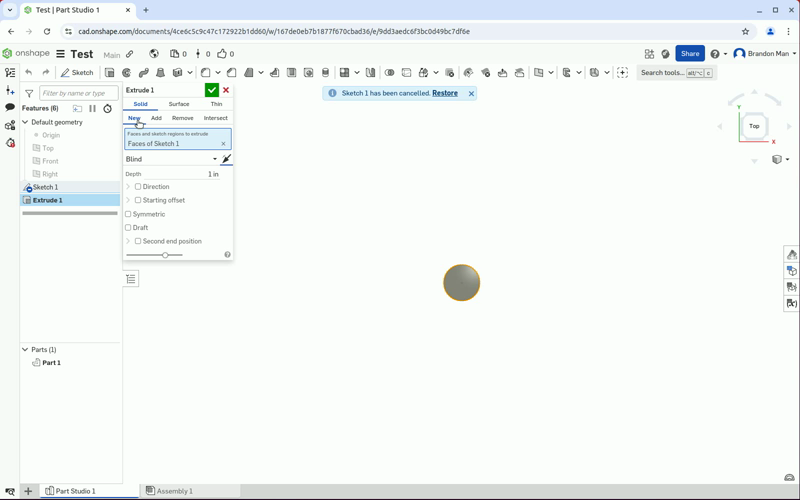
text(4.574)
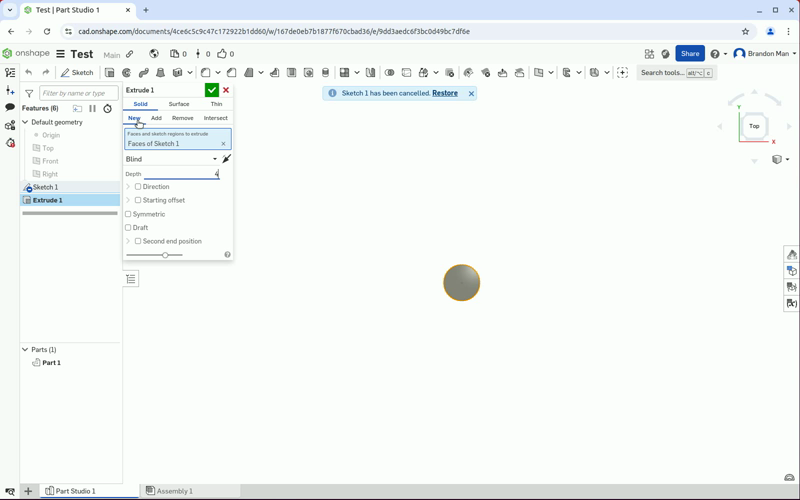
key(enter)
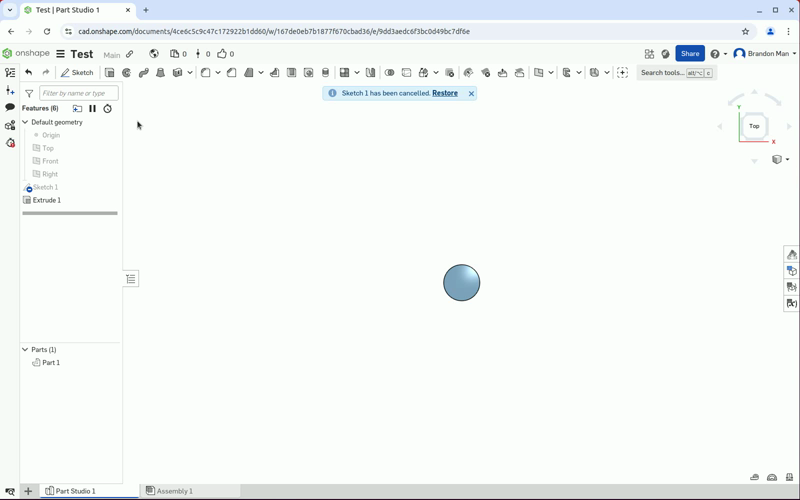
key(shift+h)
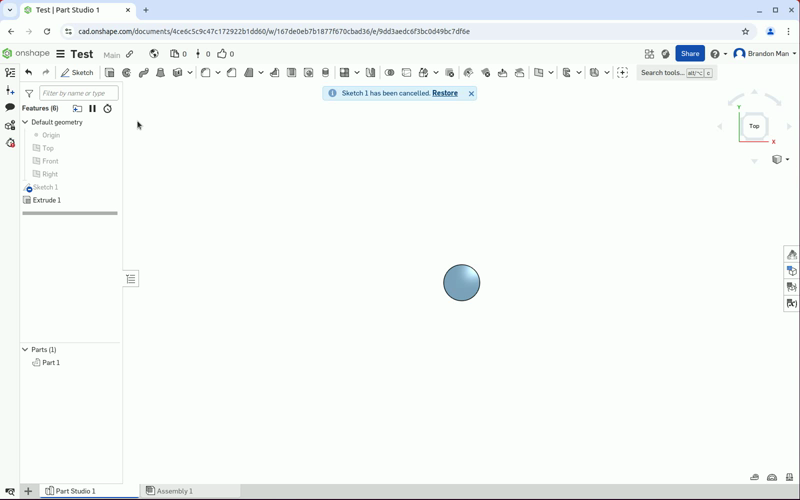
key(shift+h)
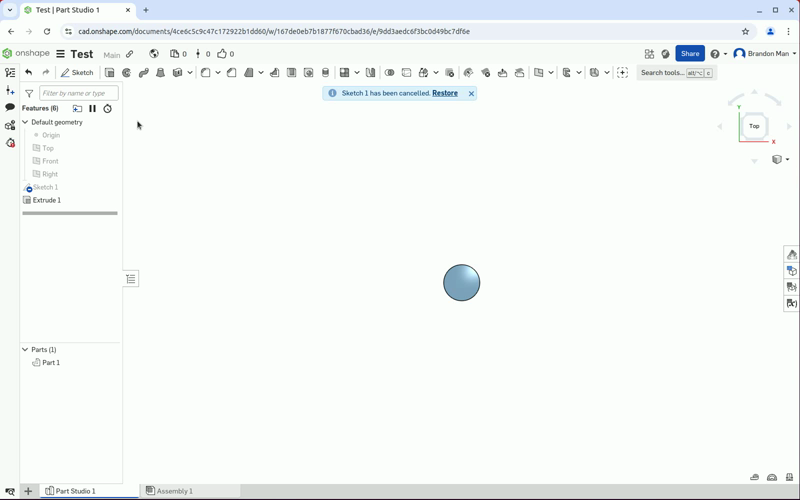
mouse_move(73, 189)
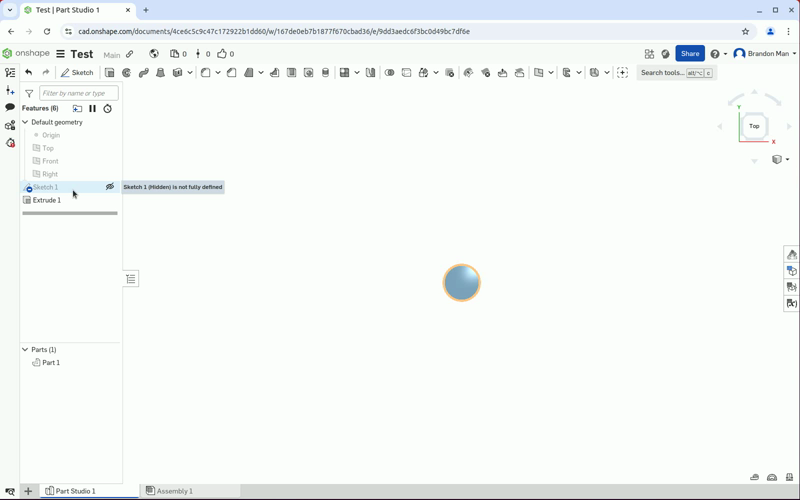
click(73, 189)
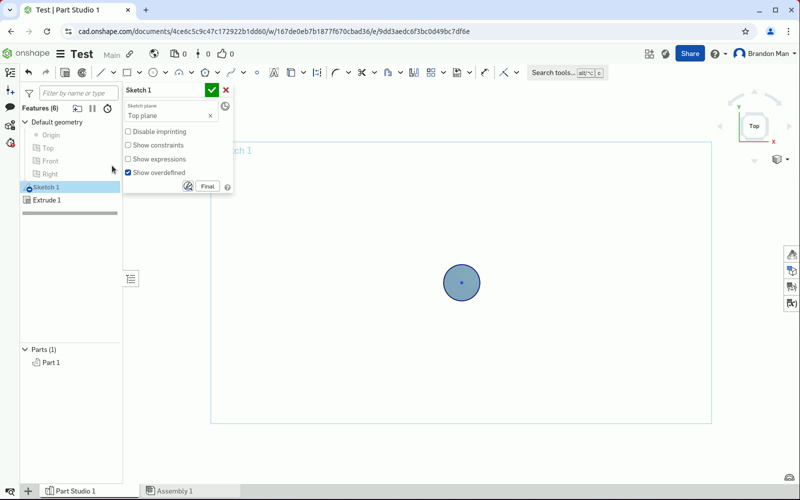
mouse_move(229, 92)
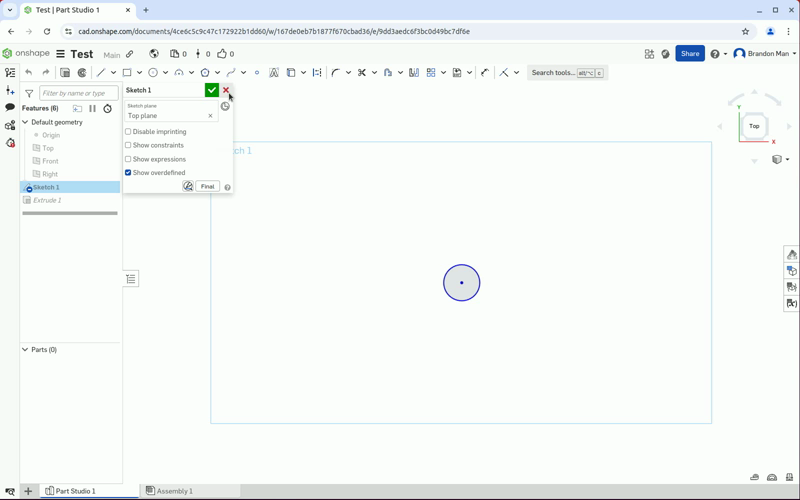
click(229, 92)
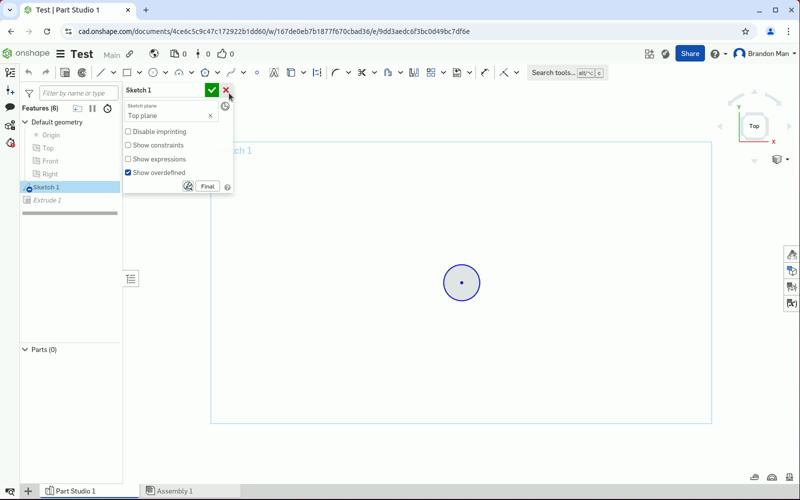
key(shift+s)
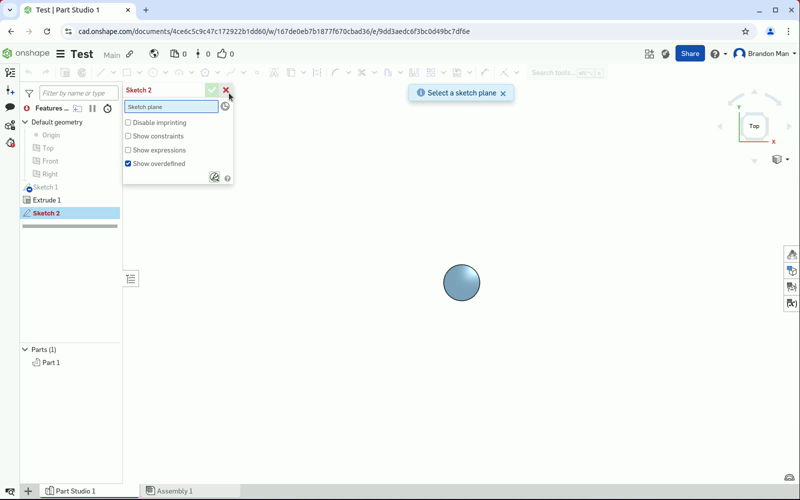
mouse_move(73, 150)
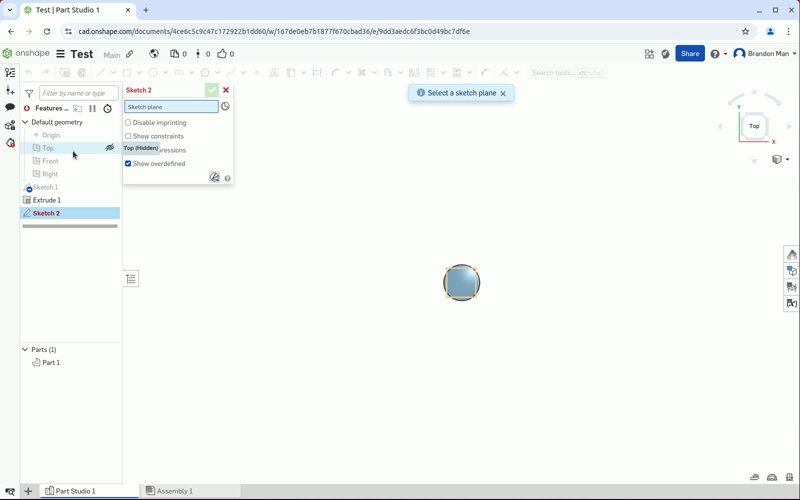
click(73, 150)
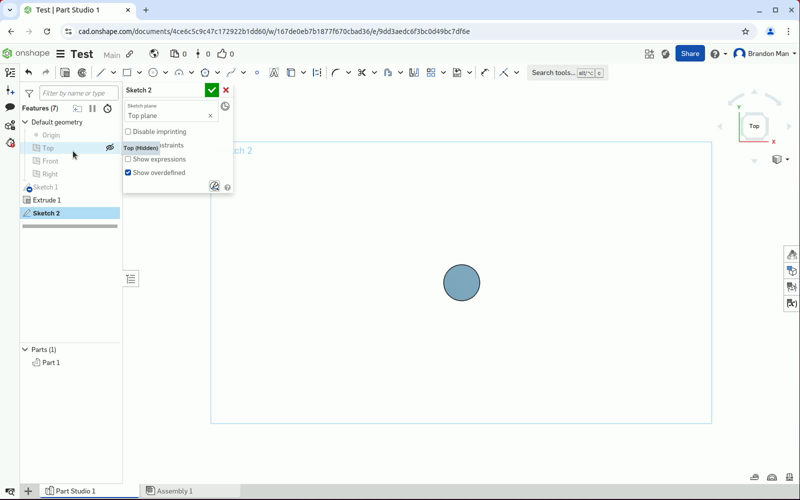
mouse_move(73, 352)
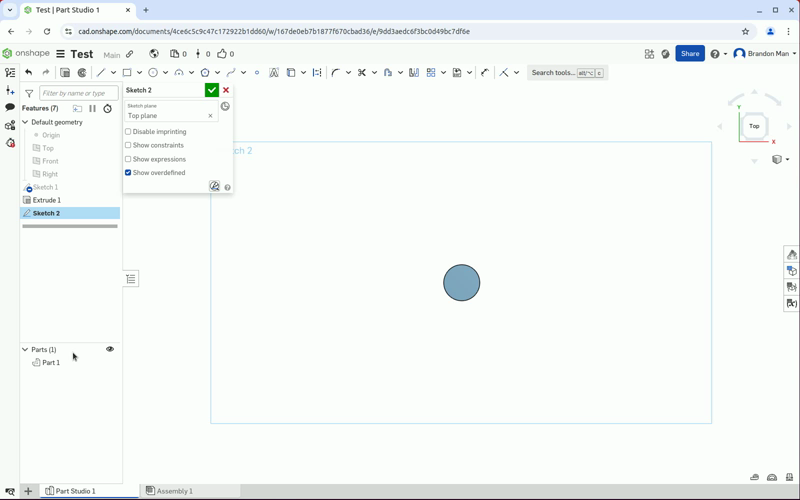
key(y)
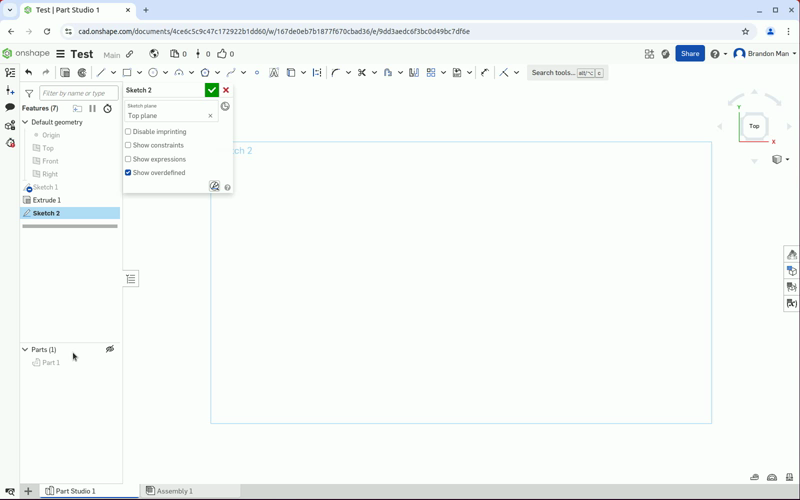
key(c)
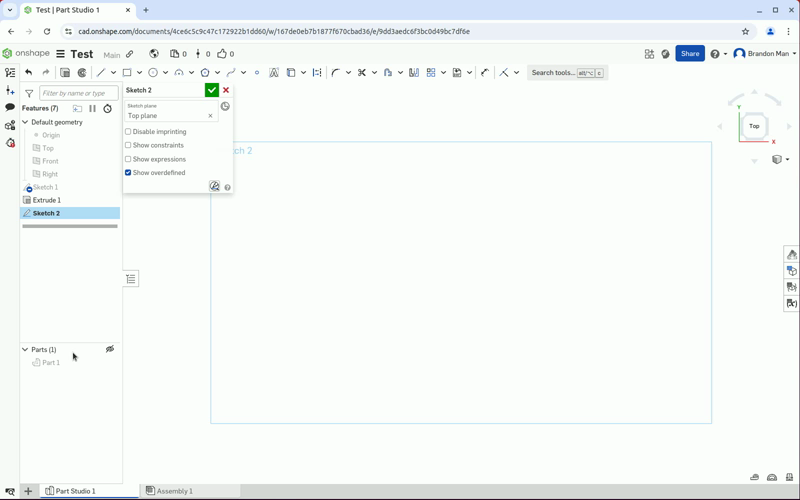
key_down(shift)
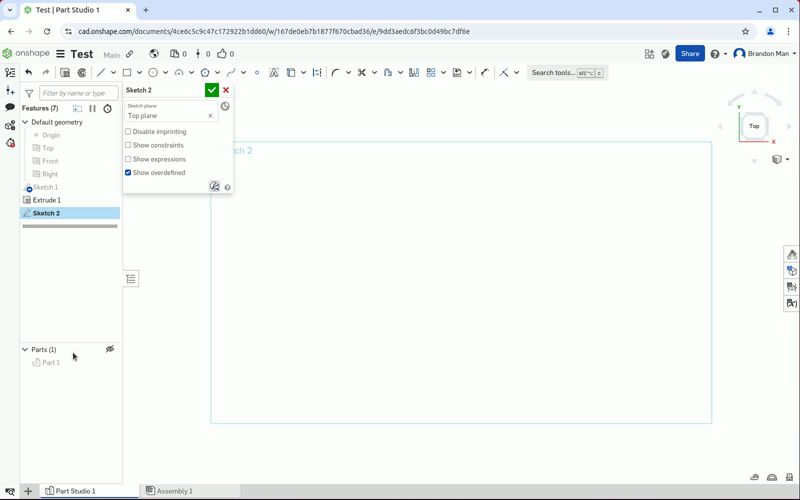
mouse_move(461, 184)
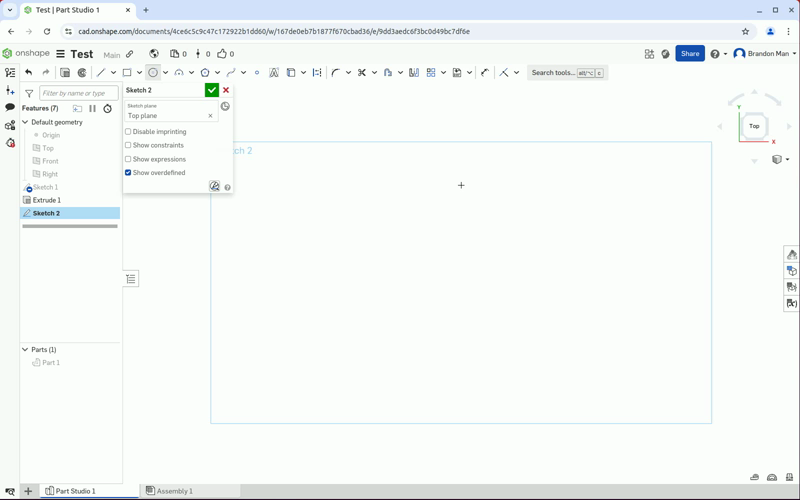
click(461, 184)
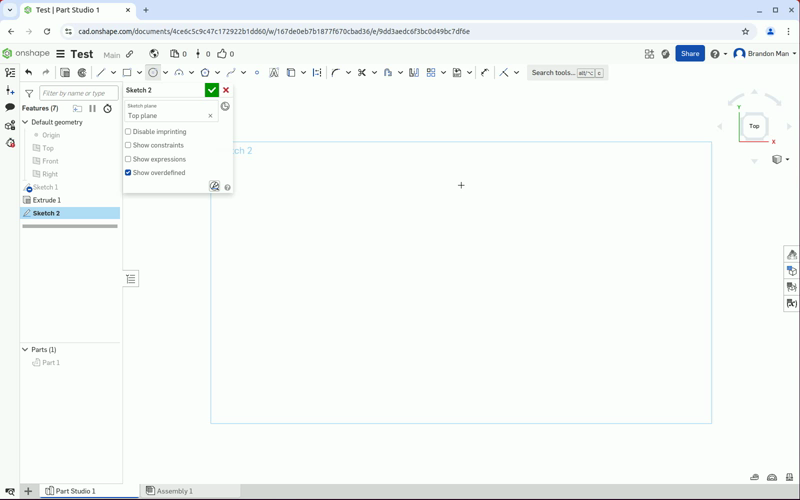
key_up(shift)
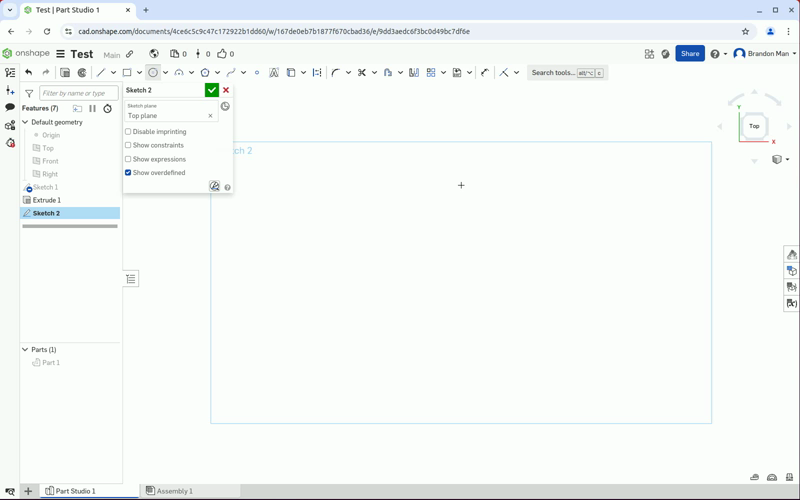
mouse_move(476, 184)
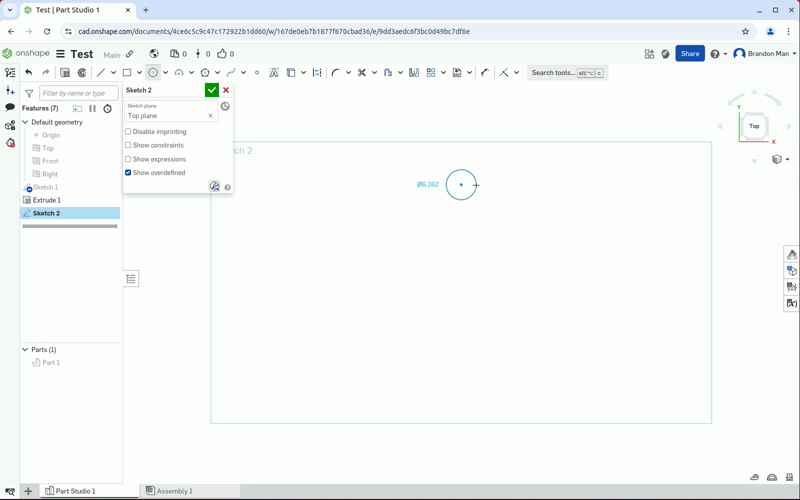
click(476, 184)
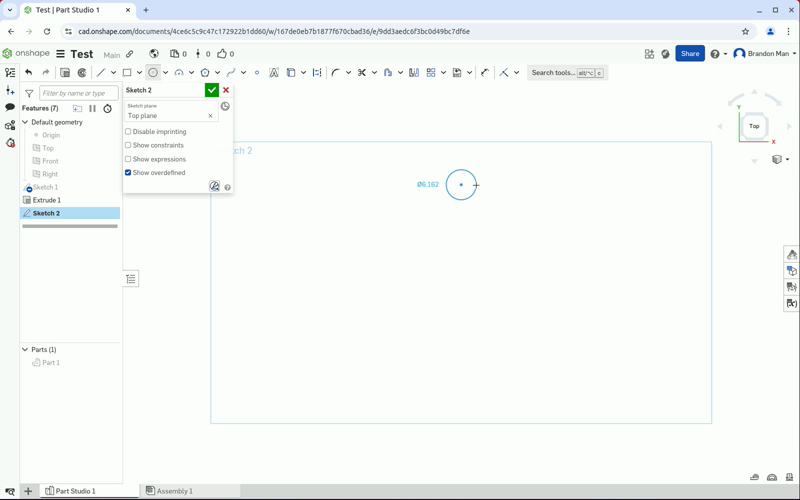
key(esc)
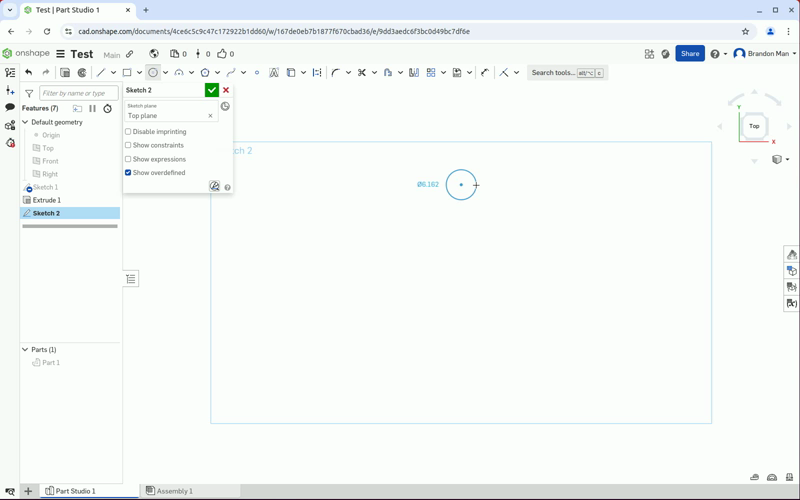
mouse_move(468, 194)
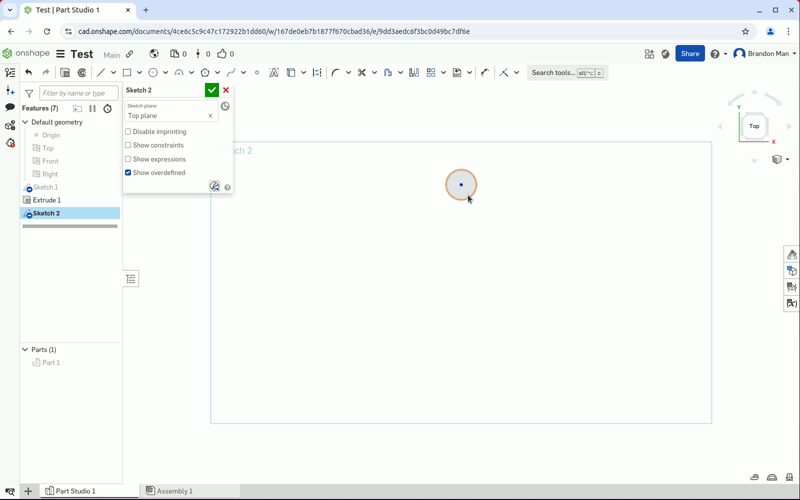
scroll(6)
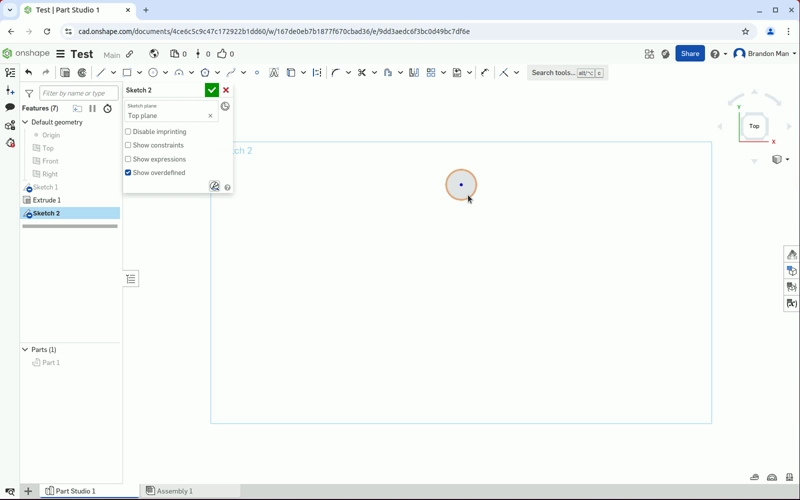
scroll(6)
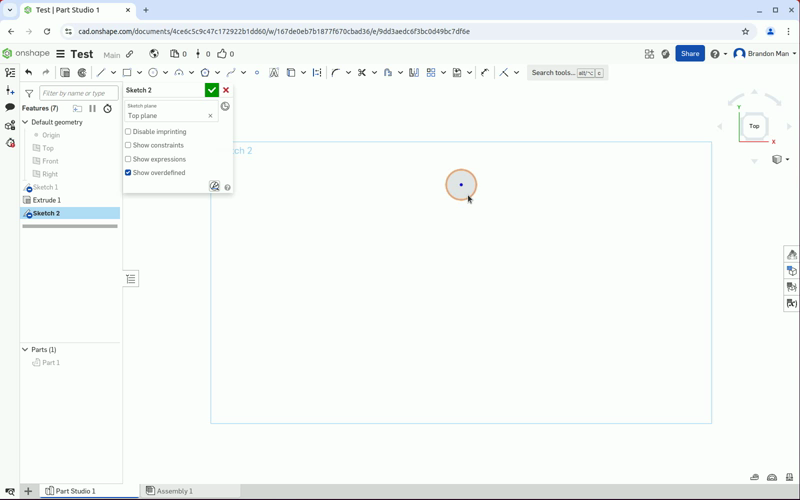
scroll(6)
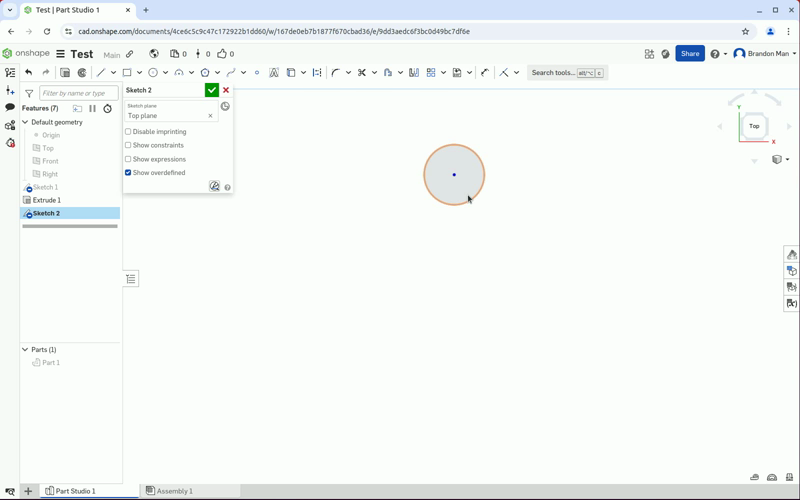
scroll(6)
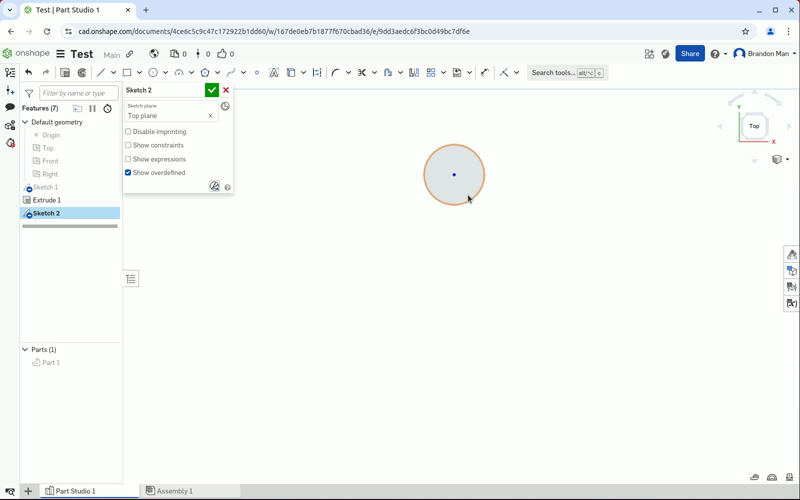
scroll(6)
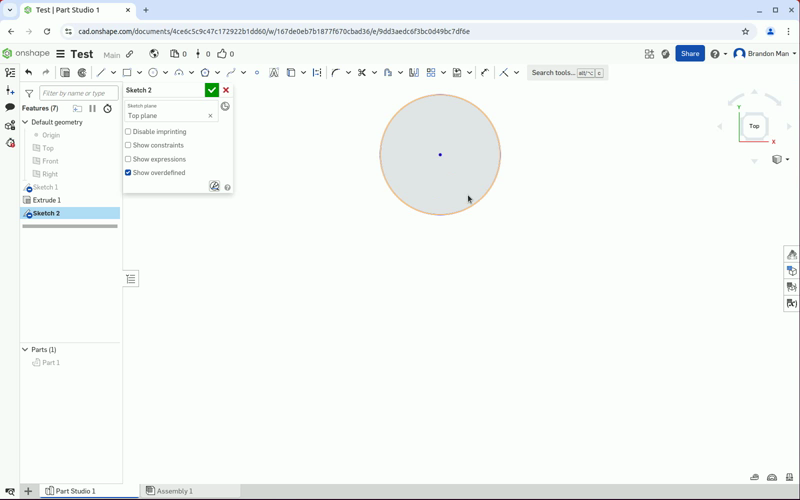
scroll(6)
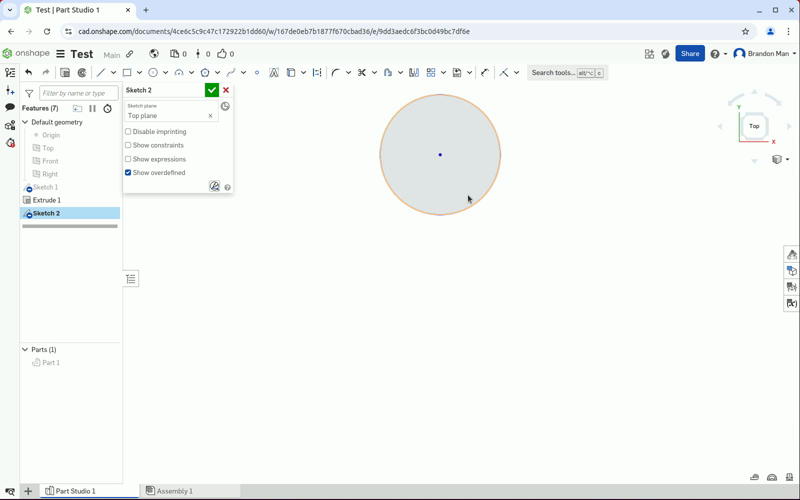
scroll(6)
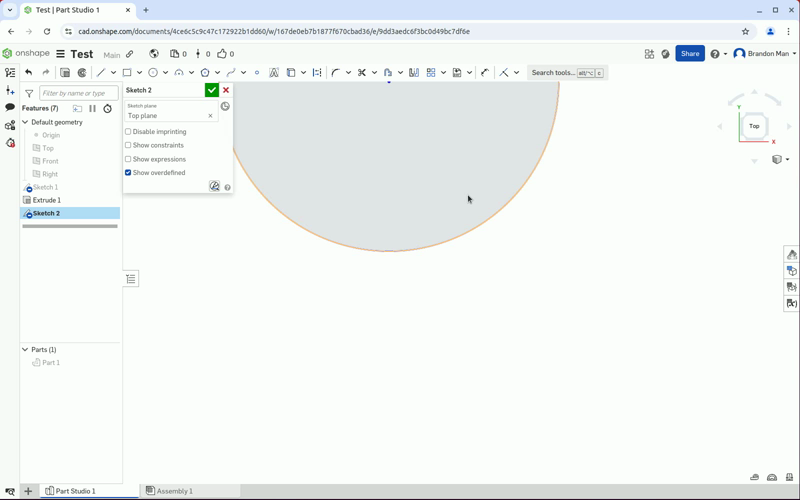
click(468, 194)
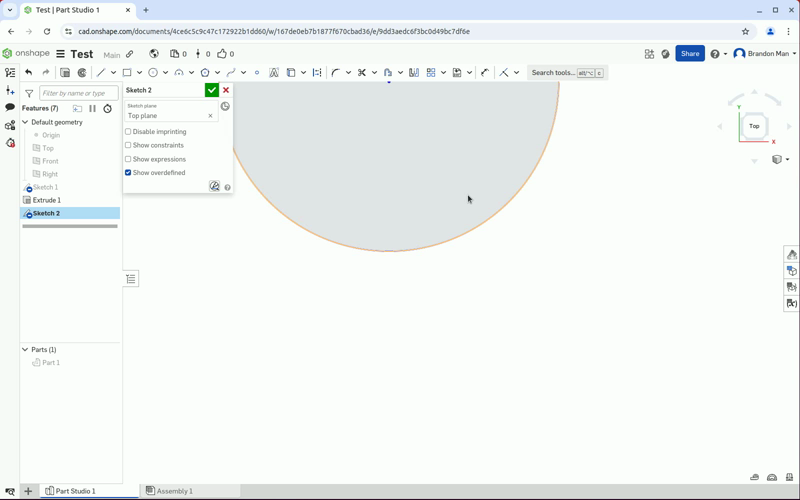
scroll(-6)
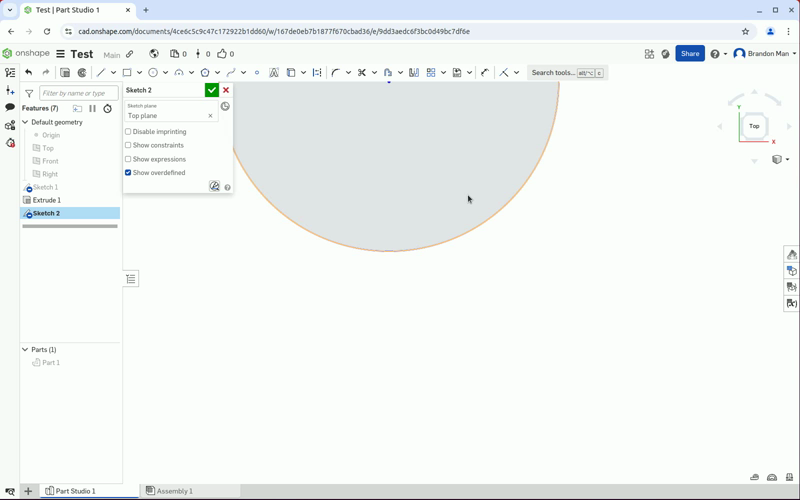
scroll(-6)
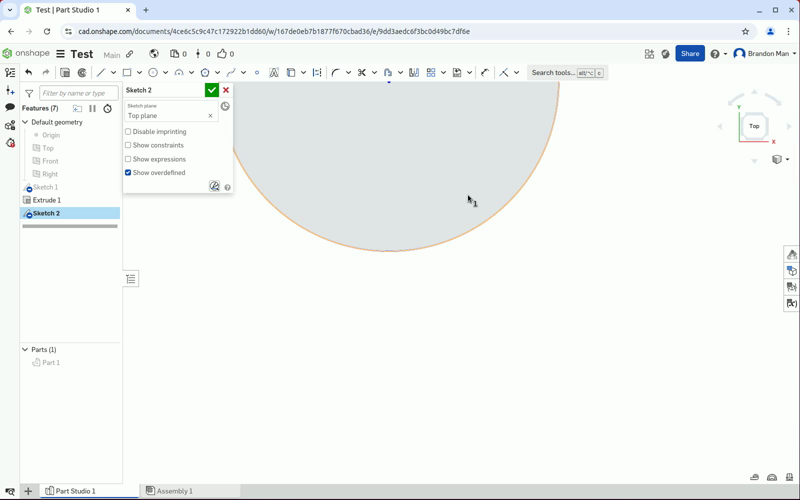
scroll(-6)
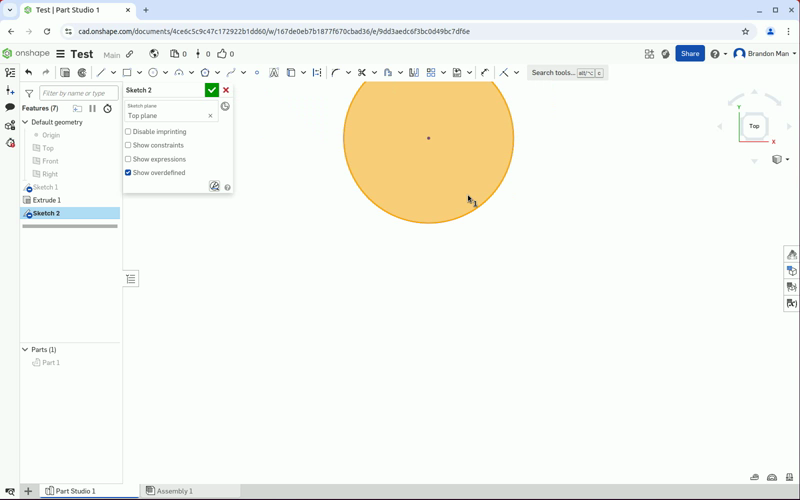
scroll(-6)
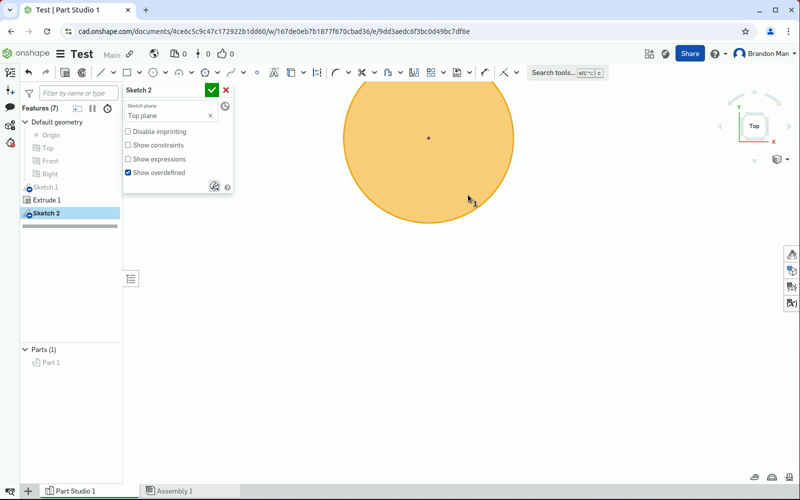
scroll(-6)
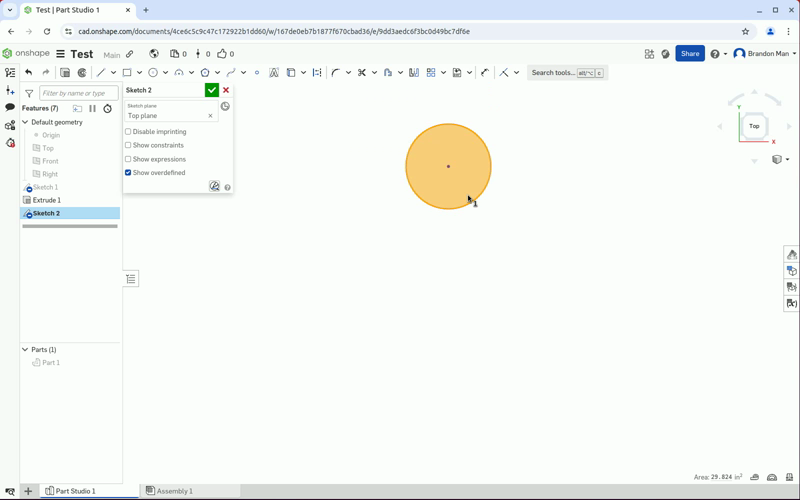
scroll(-6)
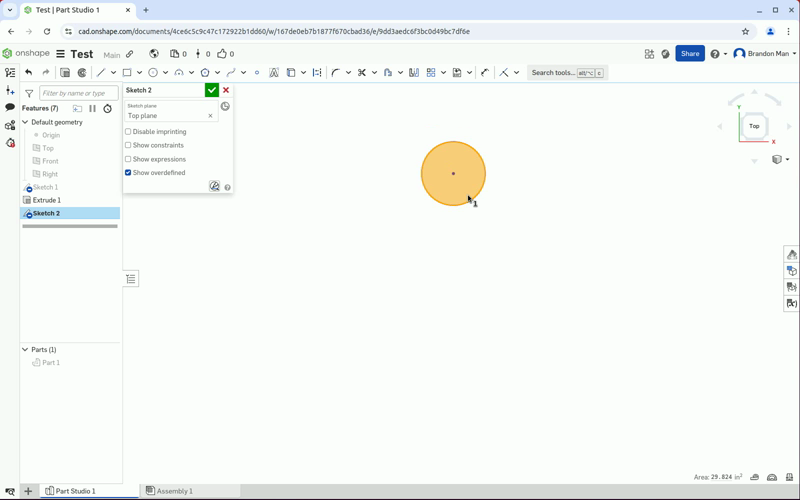
scroll(-6)
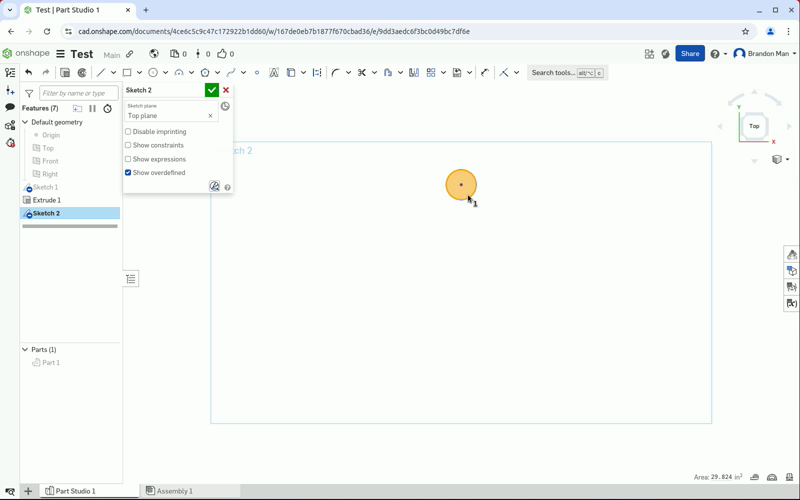
mouse_move(73, 352)
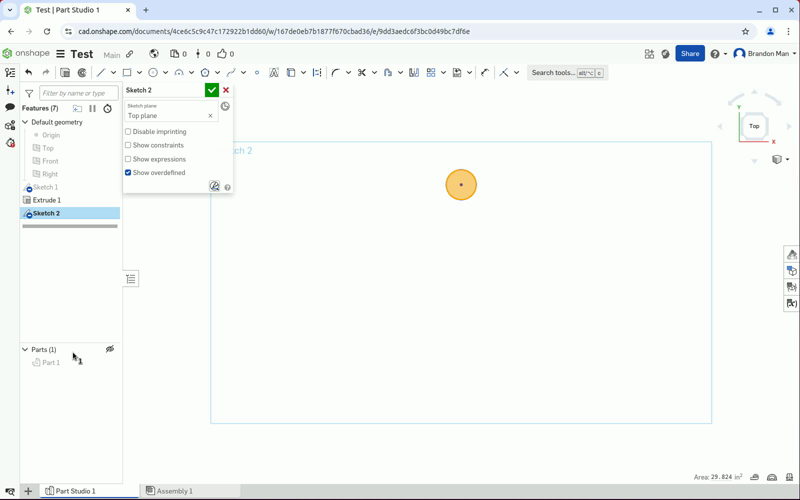
key(shift+y)
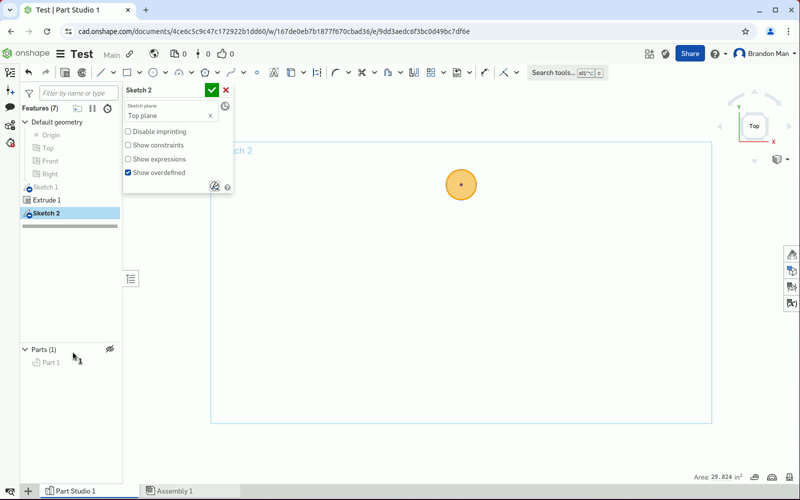
key(shift+e)
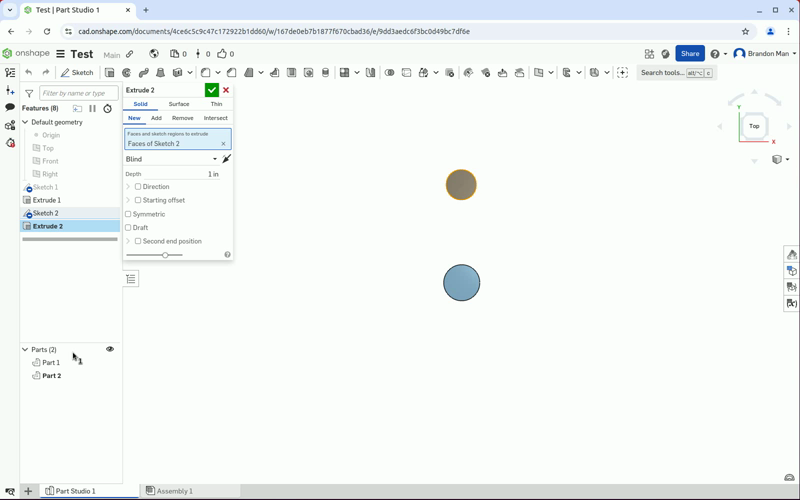
mouse_move(143, 106)
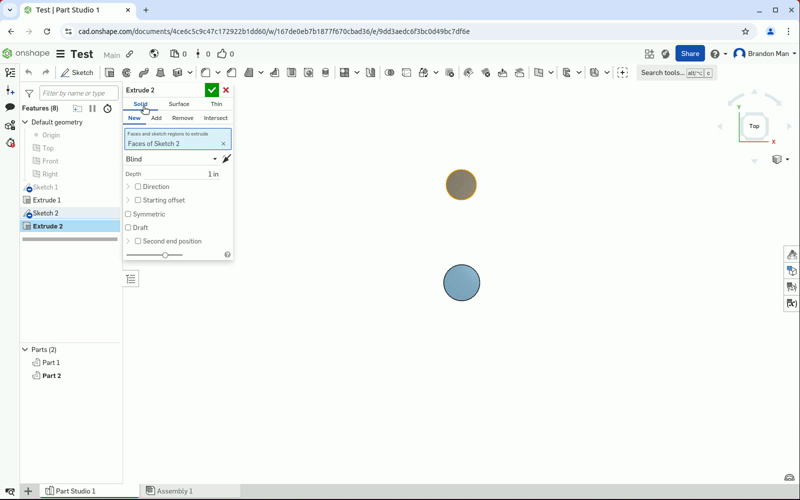
click(143, 106)
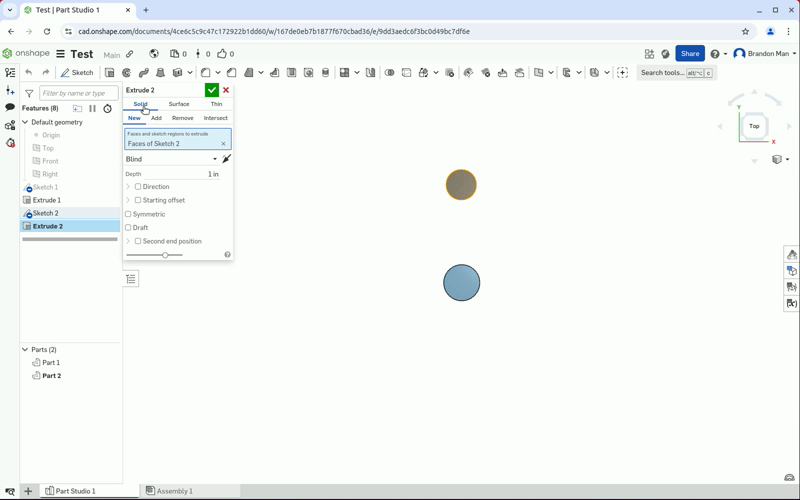
mouse_move(137, 120)
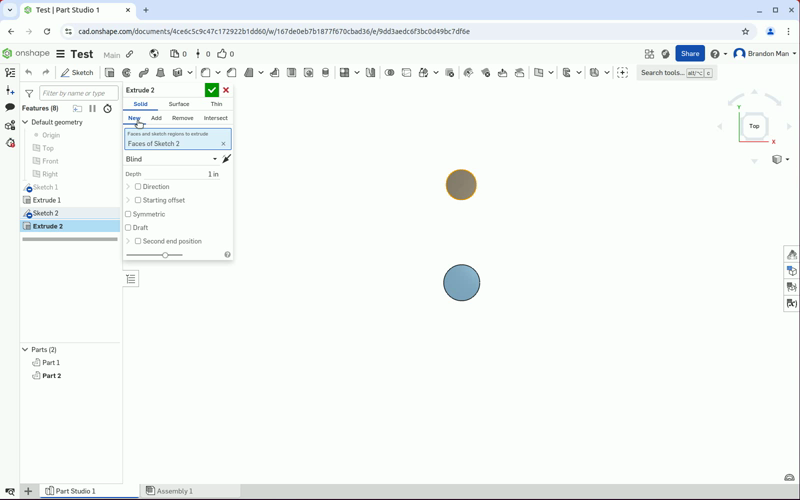
click(137, 120)
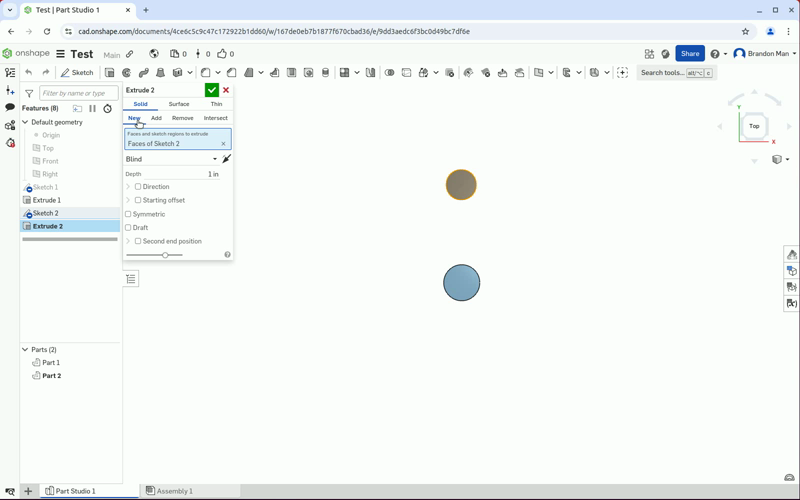
key(tab, 4)
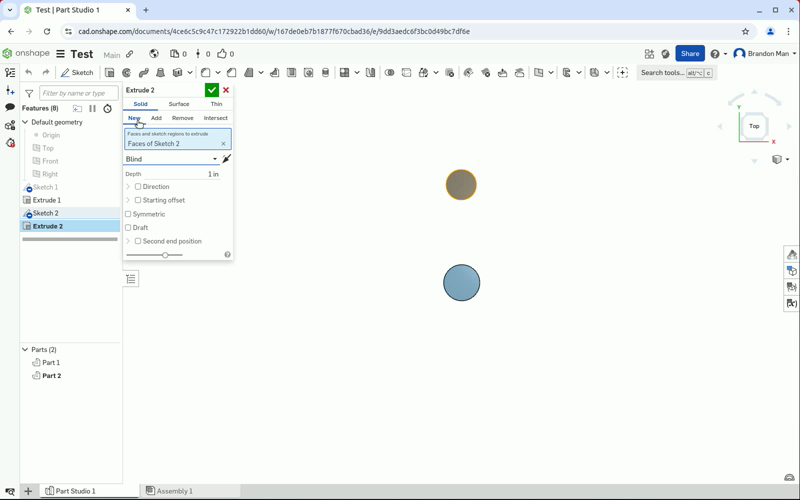
text(4.574)
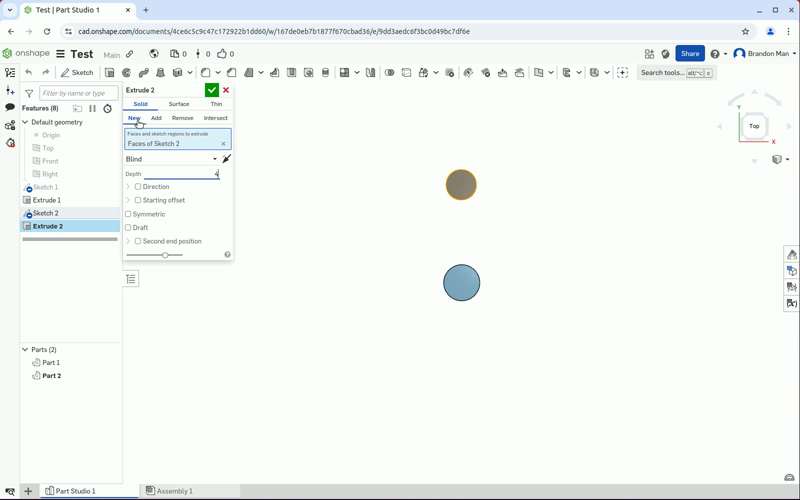
key(enter)
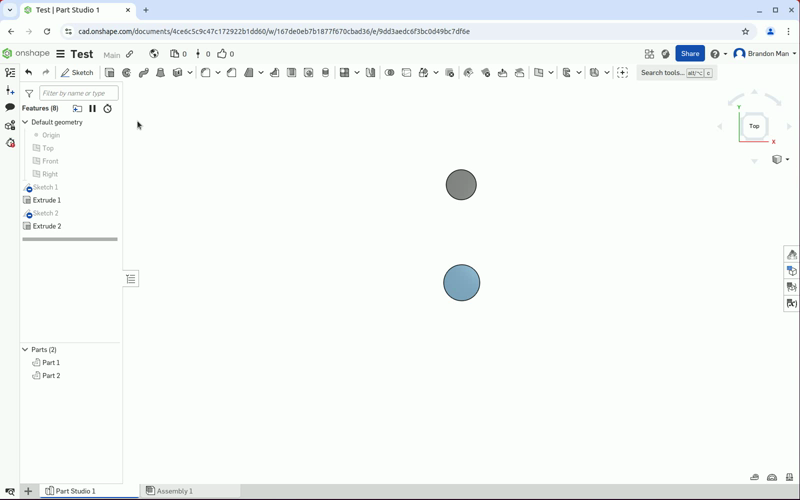
key(shift+h)
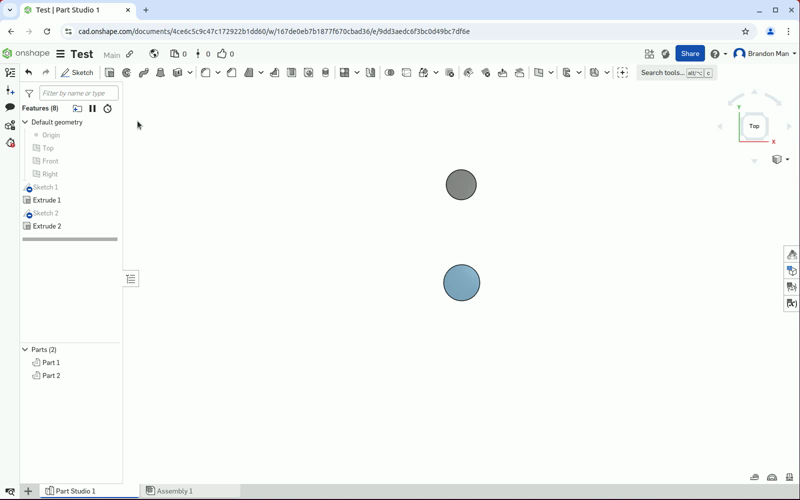
key(shift+h)
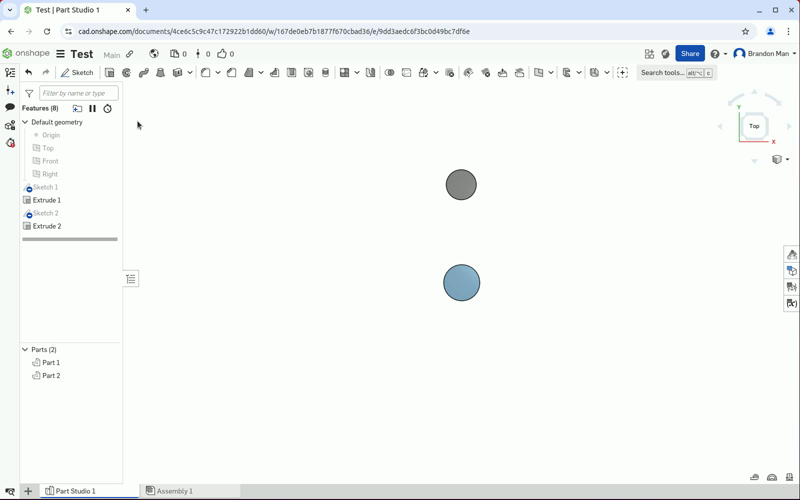
mouse_move(73, 189)
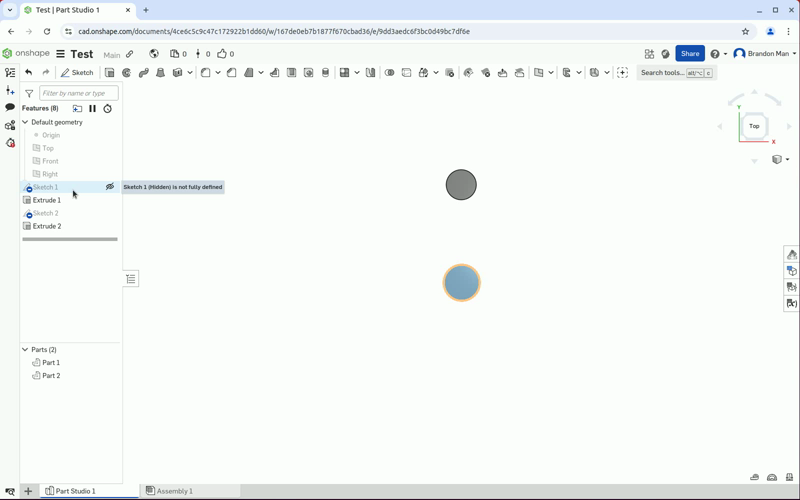
click(73, 189)
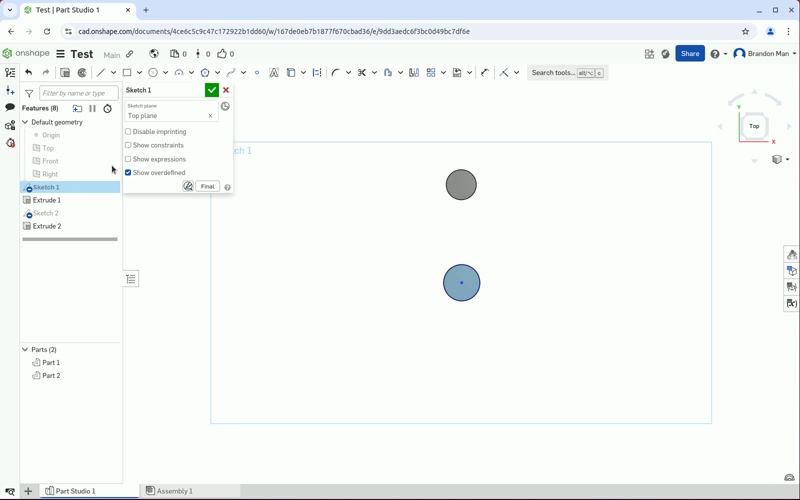
mouse_move(229, 92)
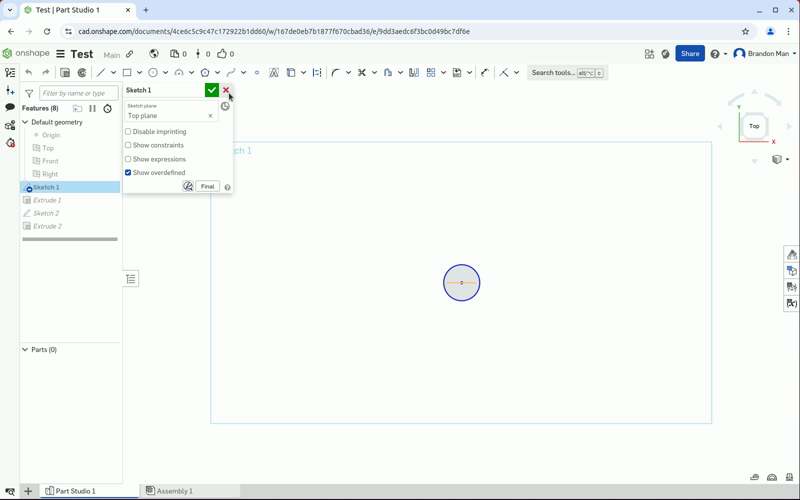
click(229, 92)
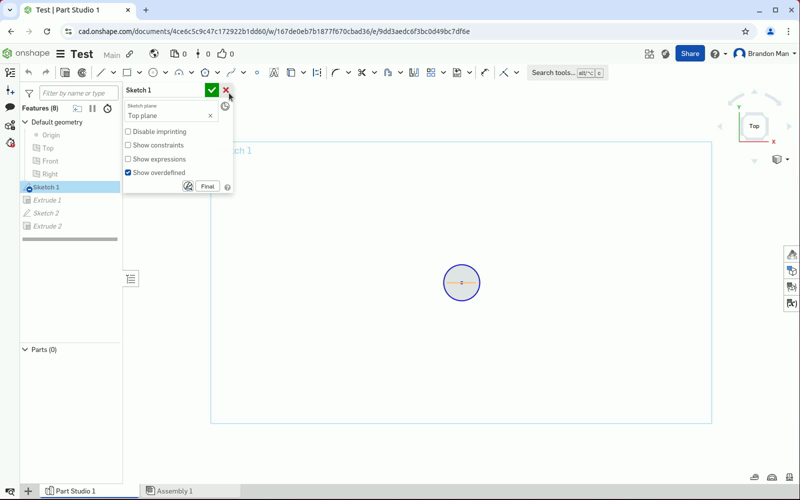
key(shift+s)
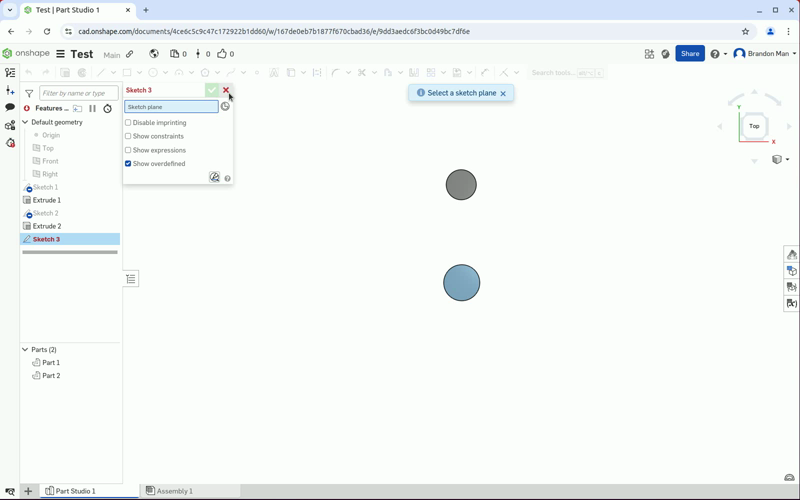
mouse_move(73, 150)
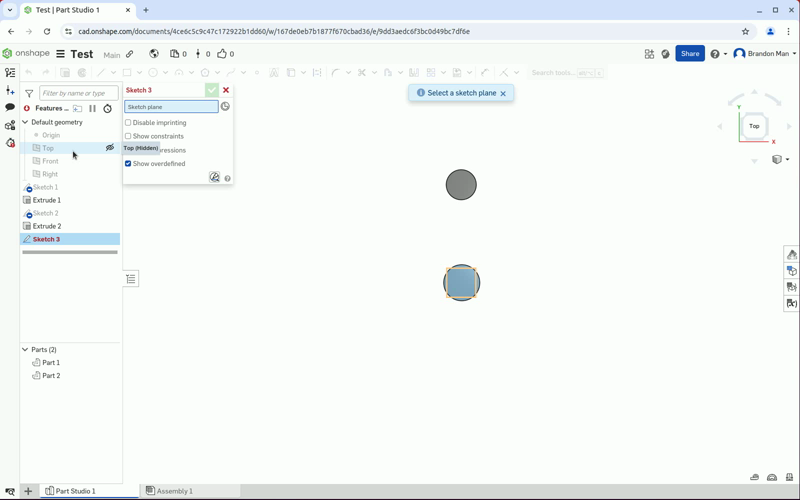
click(73, 150)
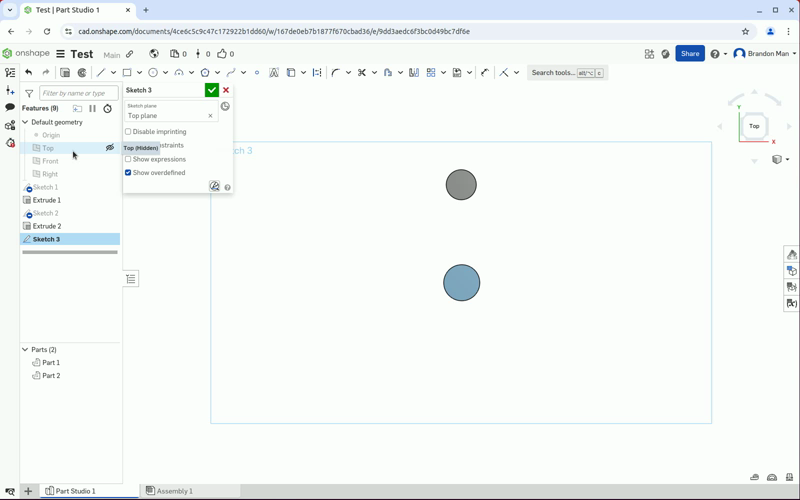
mouse_move(73, 352)
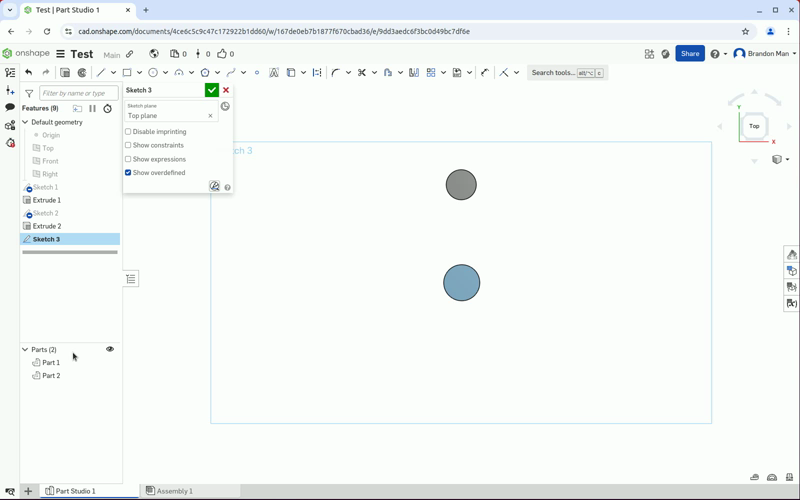
key(y)
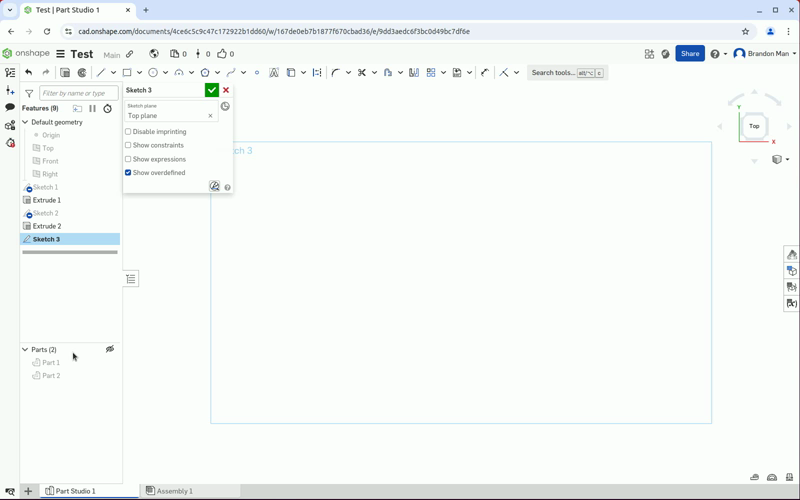
key(a)
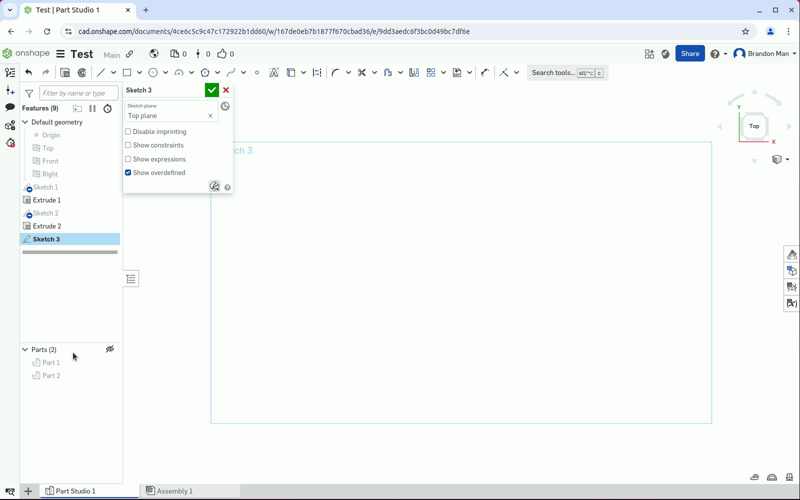
key_down(shift)
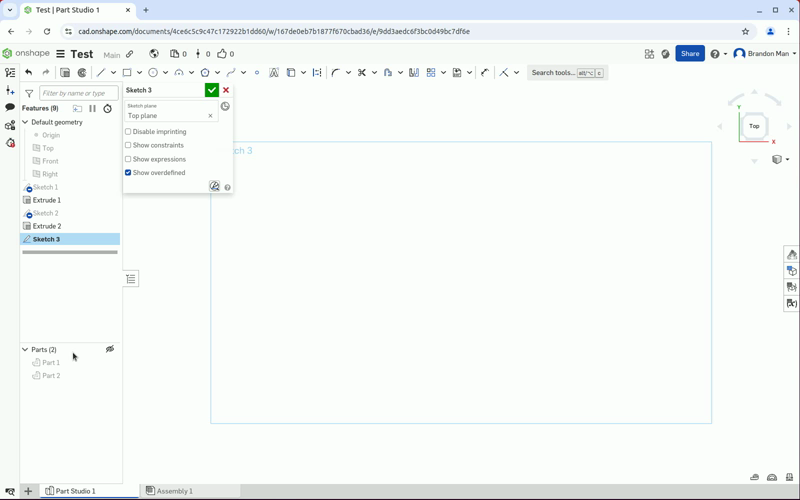
mouse_move(460, 266)
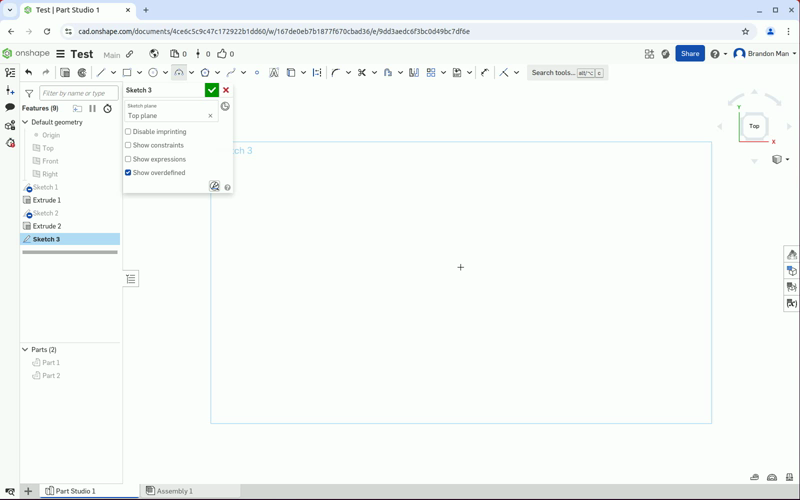
click(460, 266)
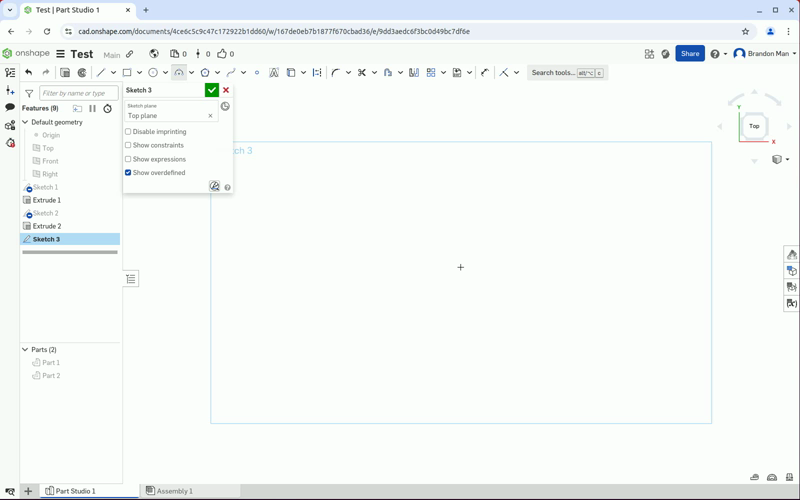
key_up(shift)
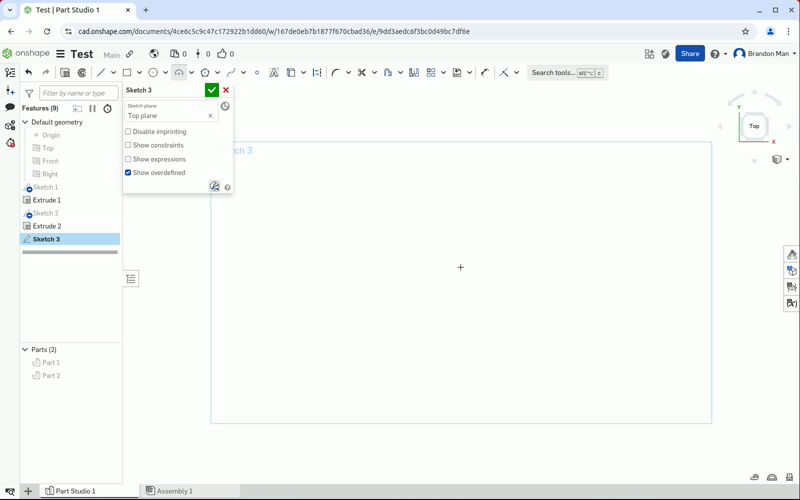
key_down(shift)
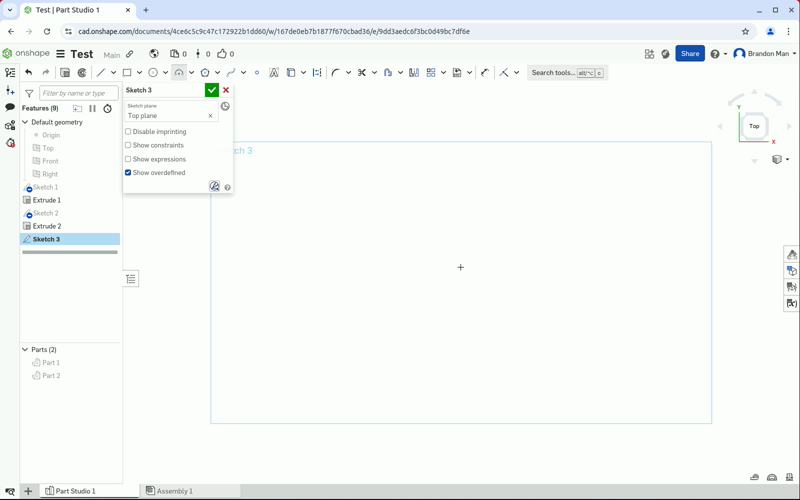
mouse_move(478, 282)
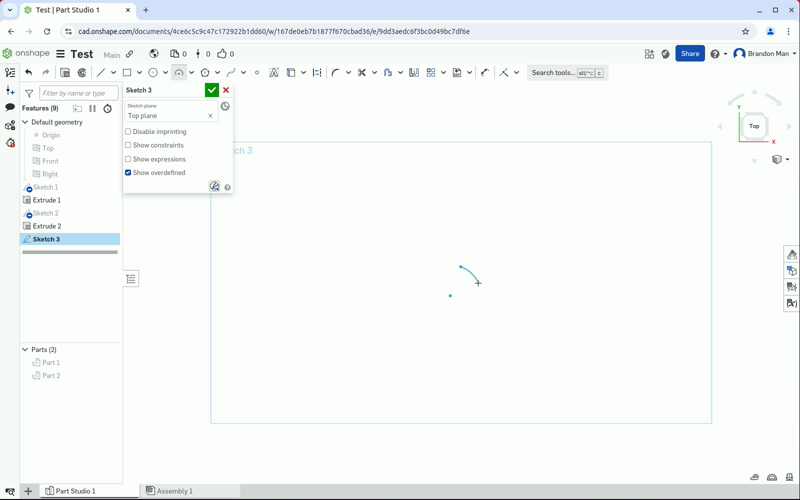
click(478, 282)
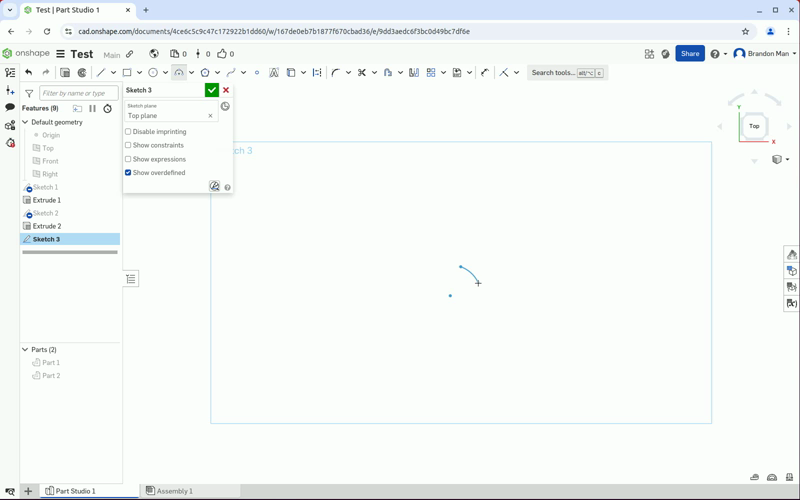
mouse_move(472, 271)
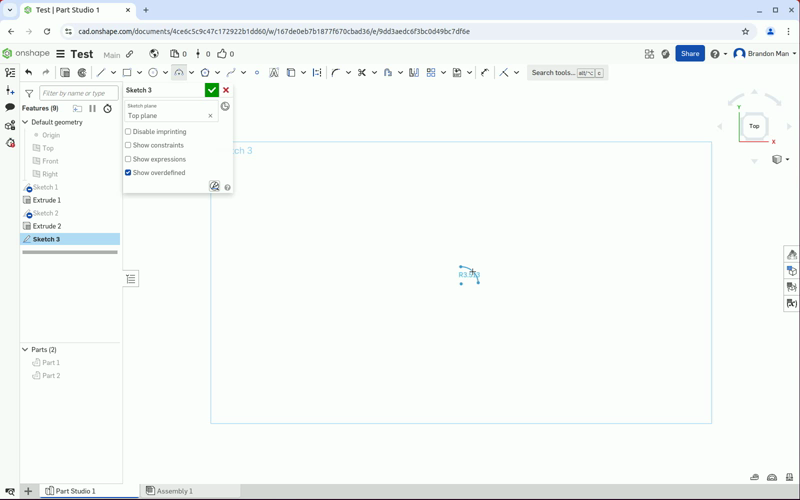
click(472, 271)
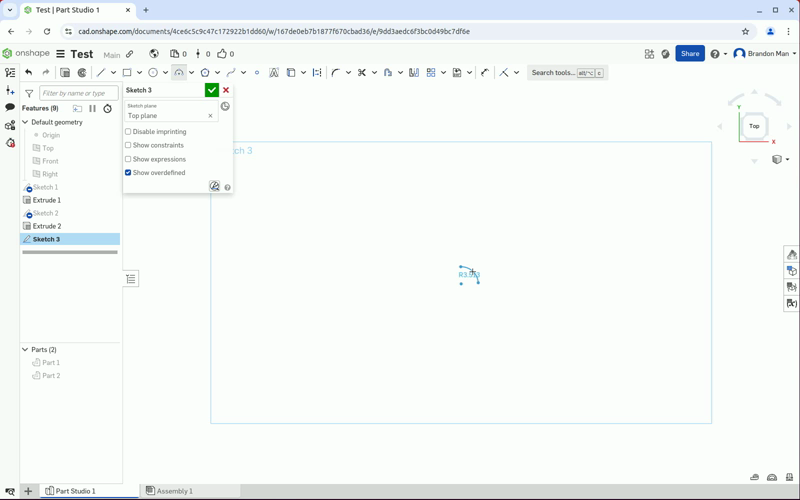
key_up(shift)
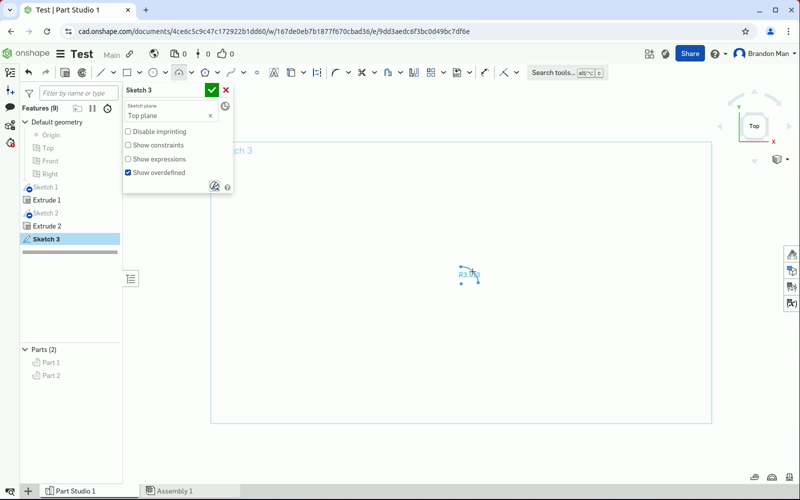
key(esc)
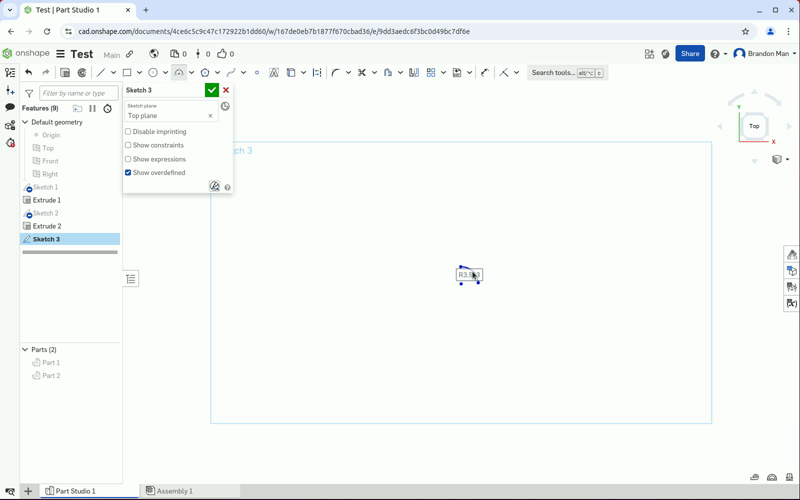
key(l)
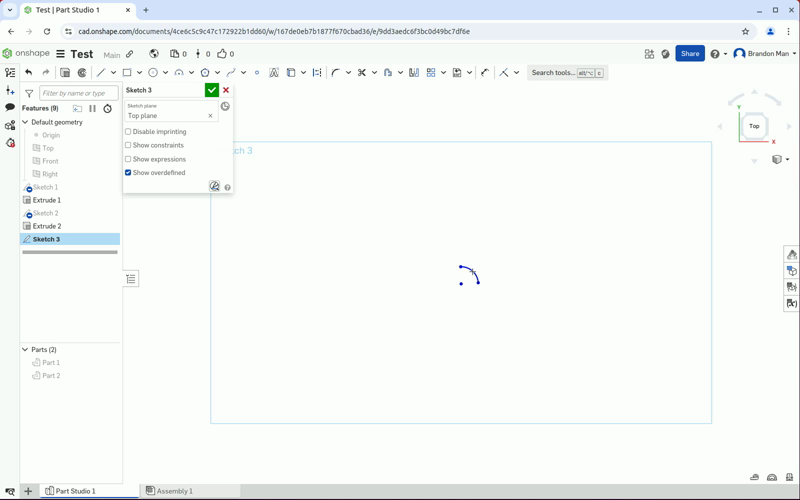
mouse_move(478, 282)
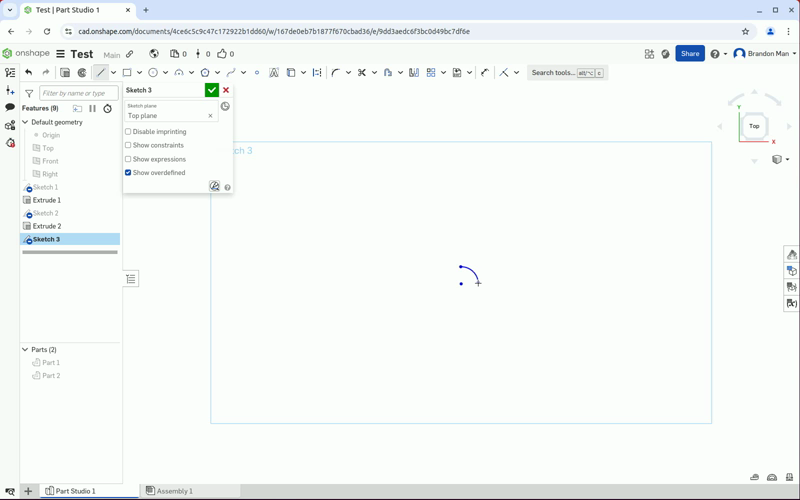
click(478, 282)
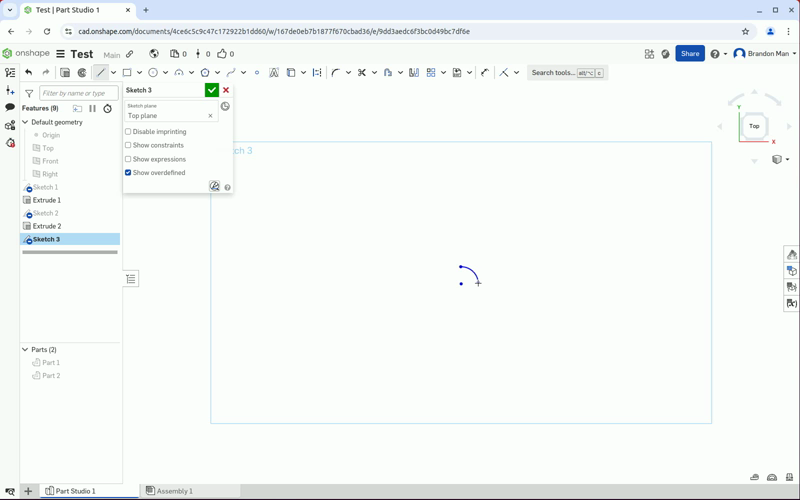
key_down(shift)
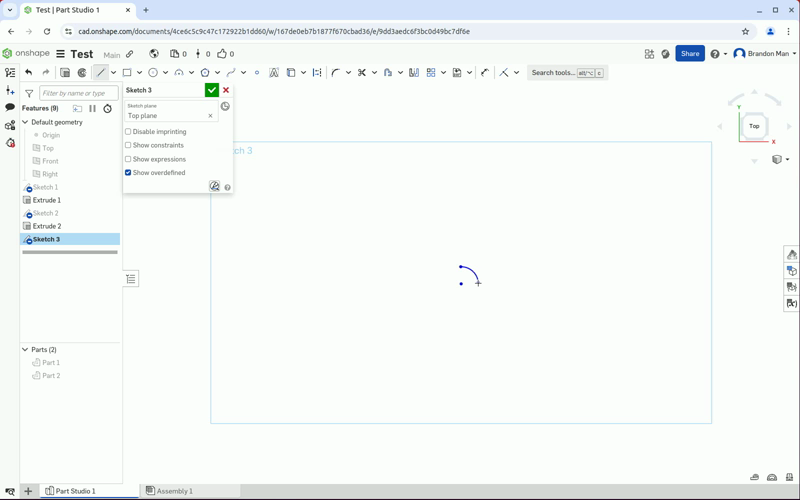
mouse_move(474, 184)
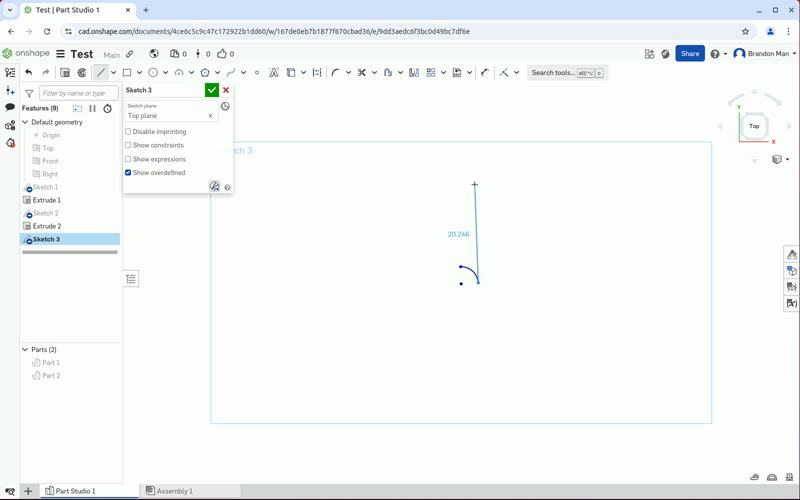
click(474, 184)
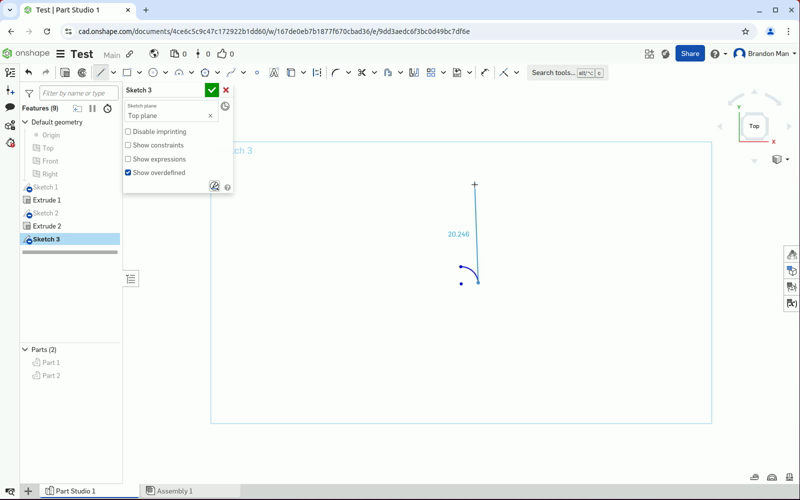
key_up(shift)
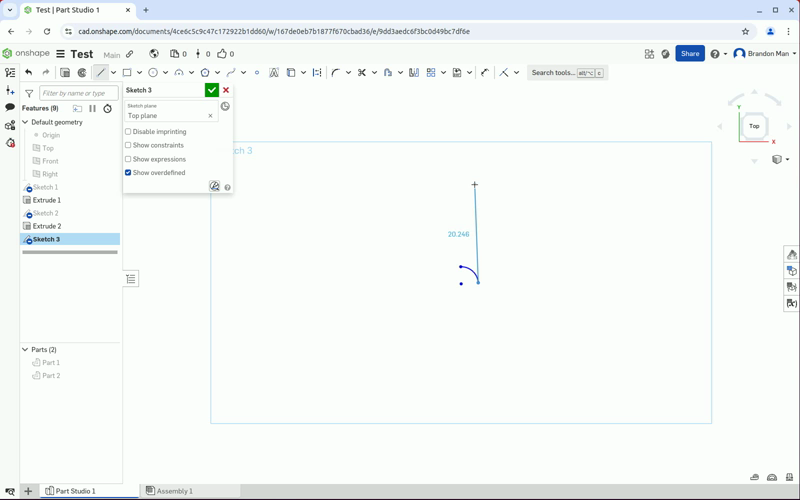
key(esc)
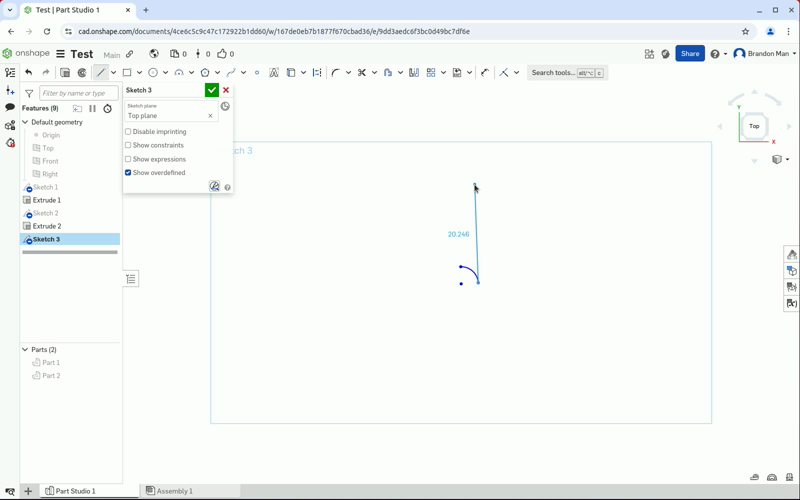
key(a)
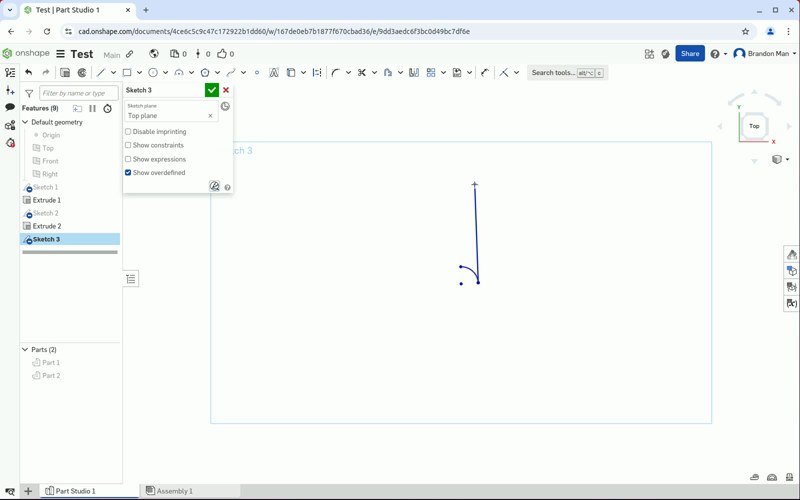
mouse_move(474, 184)
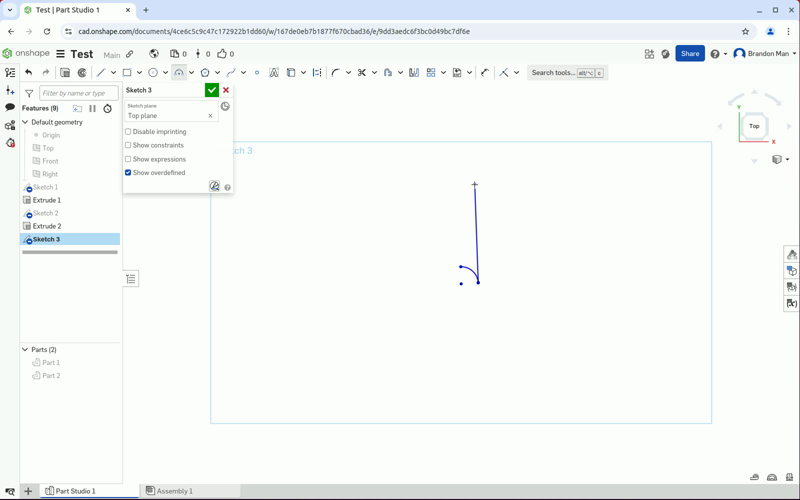
click(474, 184)
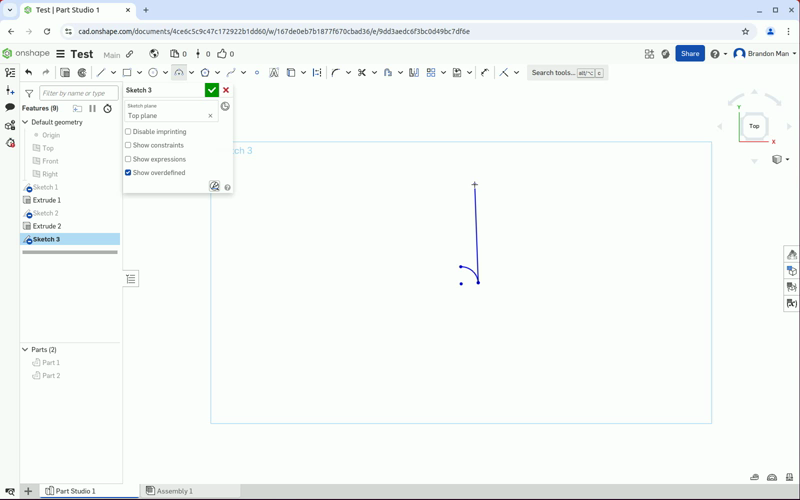
key_down(shift)
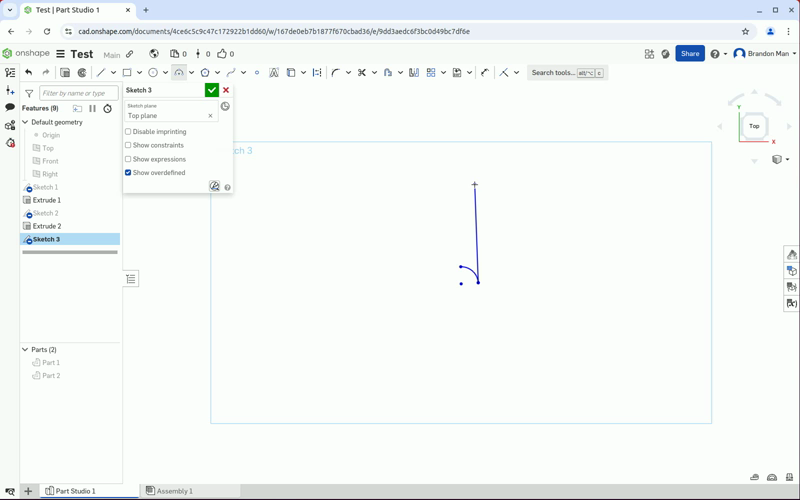
mouse_move(460, 198)
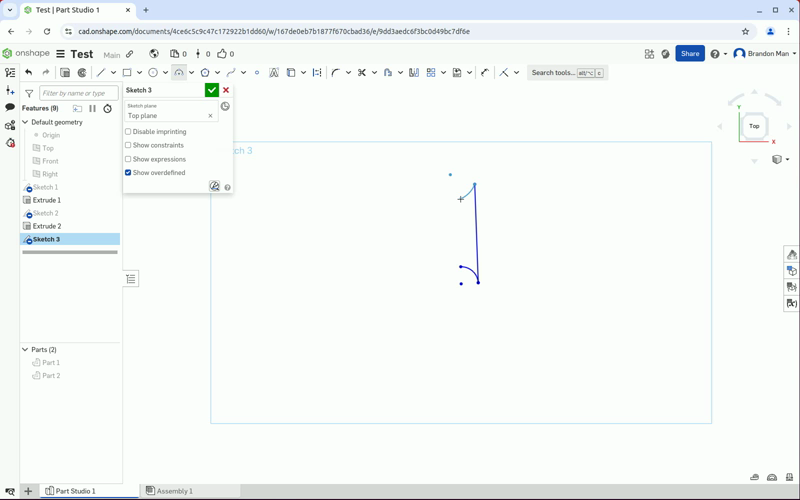
click(460, 198)
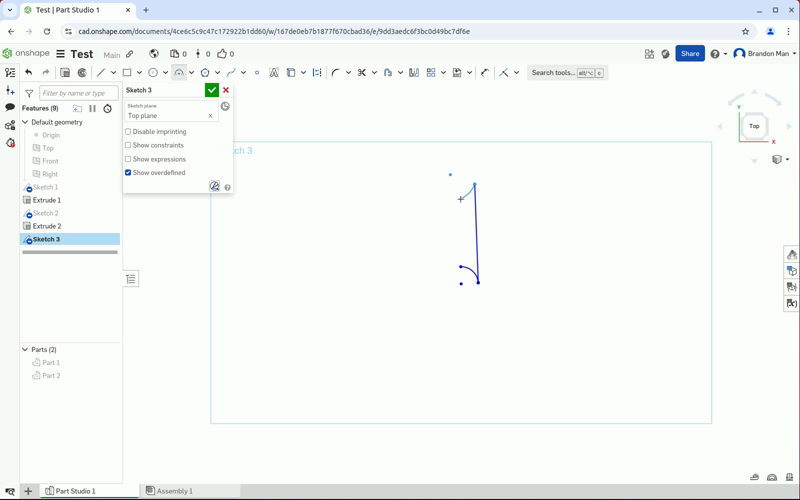
mouse_move(470, 194)
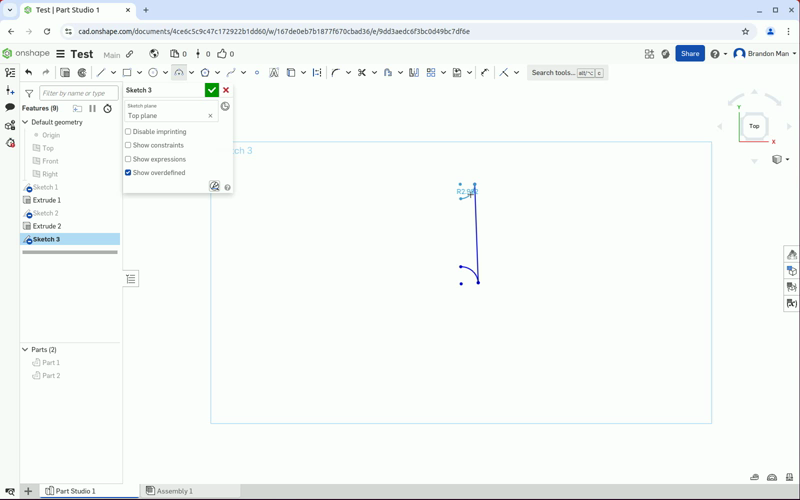
click(470, 194)
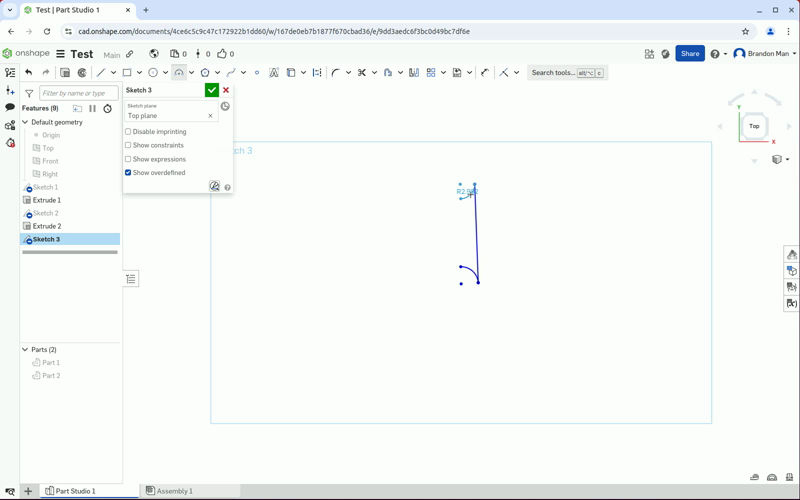
key_up(shift)
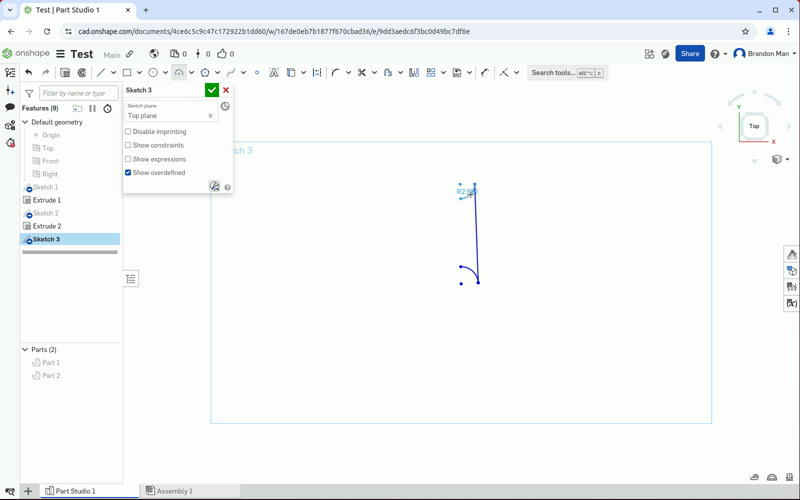
key(esc)
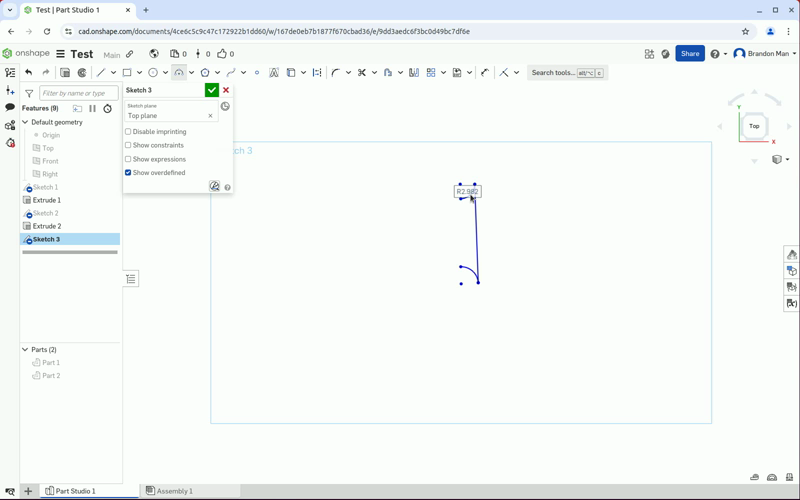
key(l)
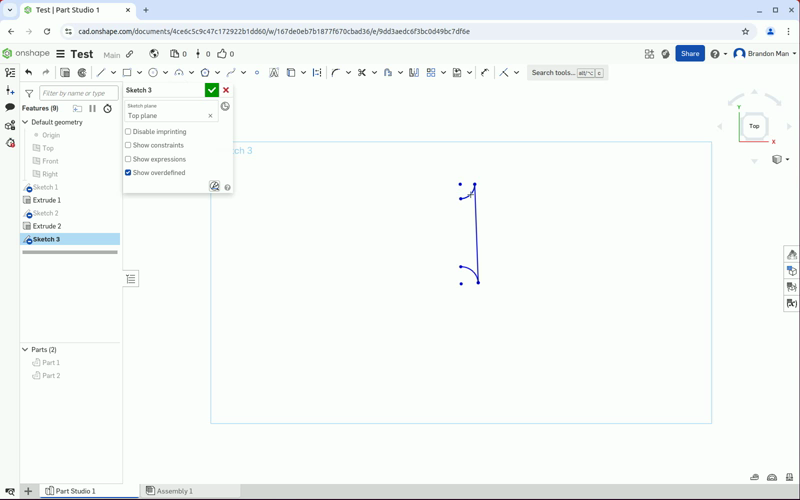
mouse_move(460, 198)
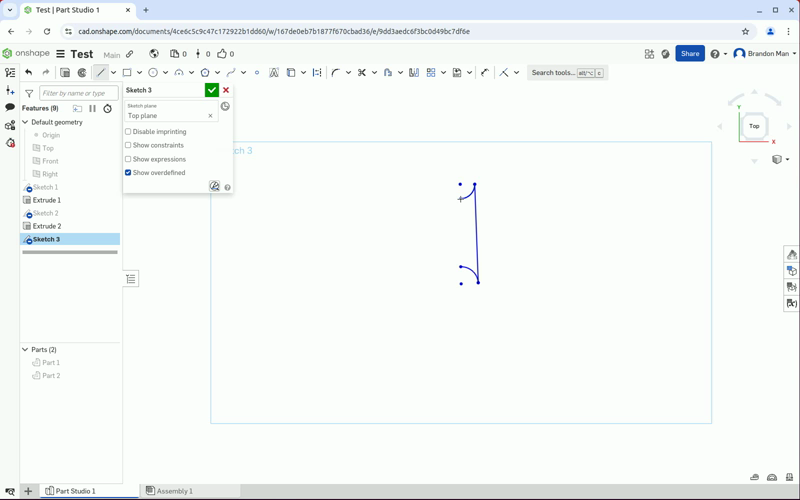
click(460, 198)
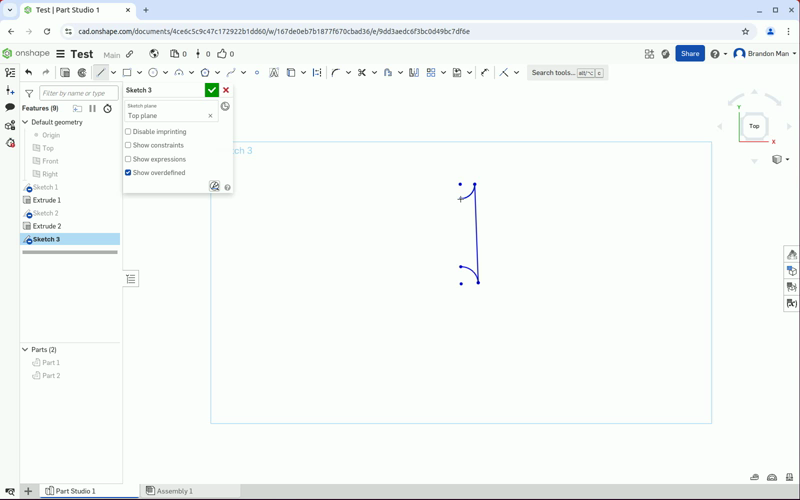
key_down(shift)
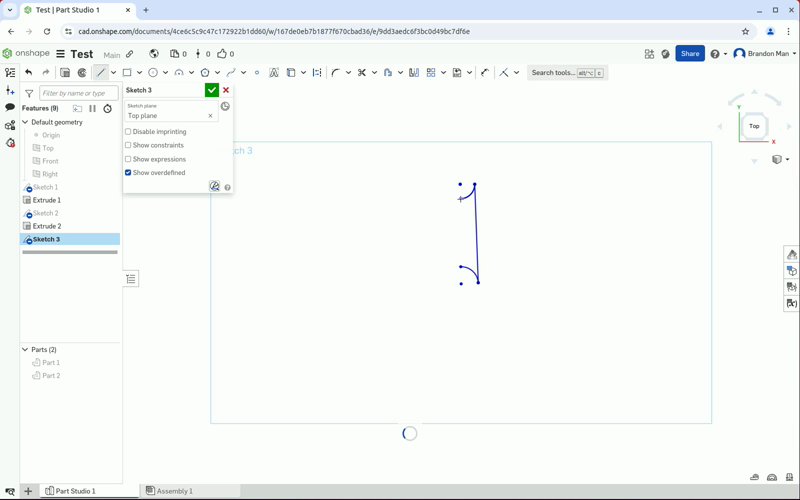
mouse_move(460, 266)
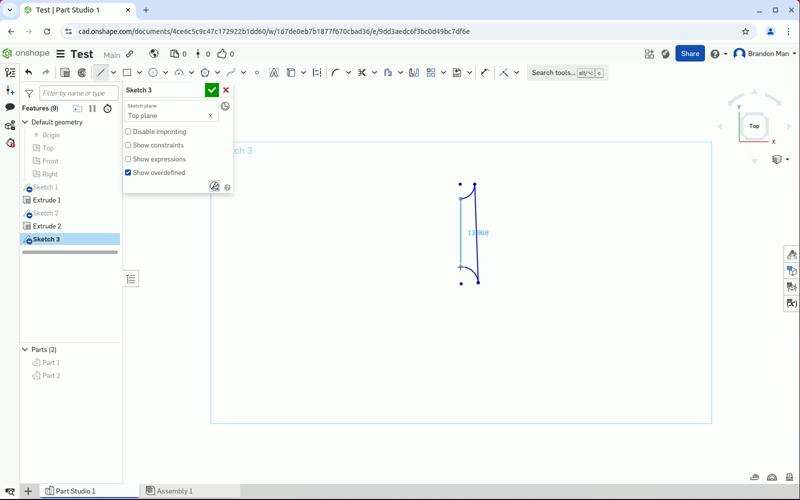
key_up(shift)
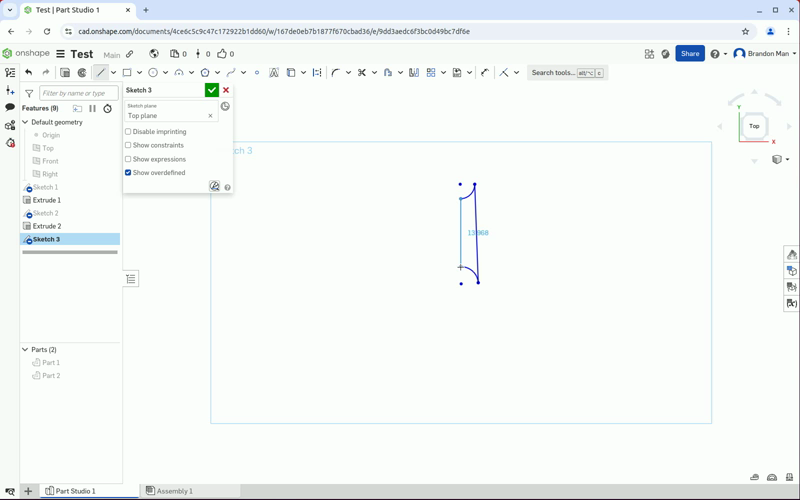
click(460, 266)
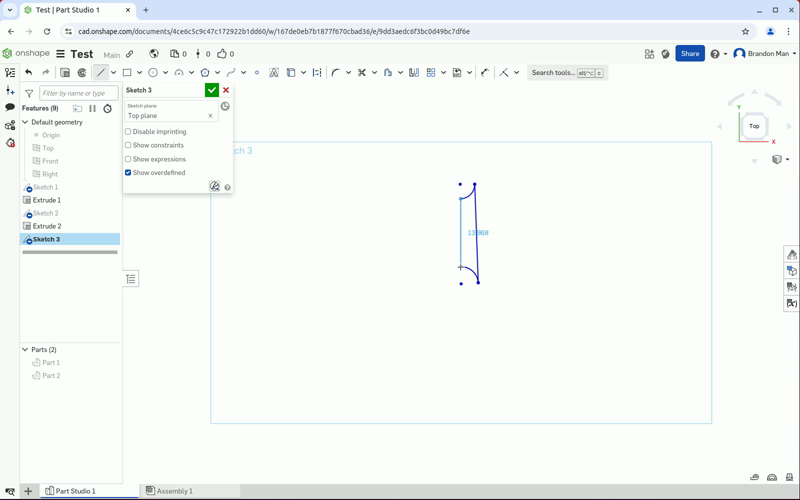
key(esc)
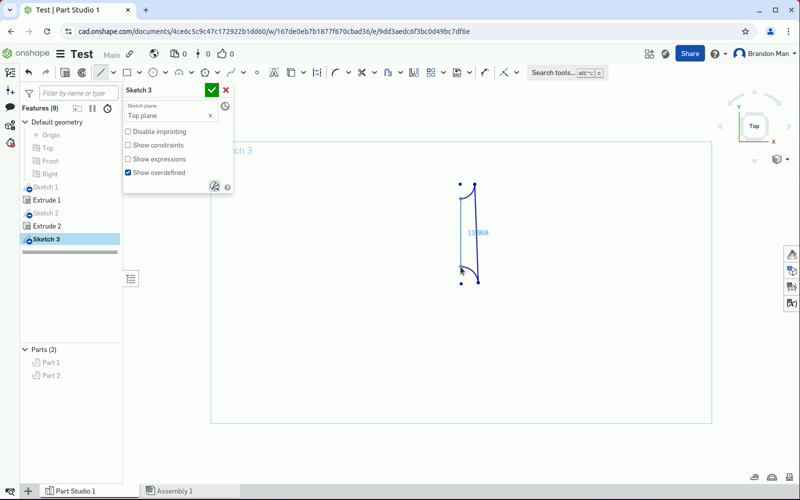
mouse_move(466, 231)
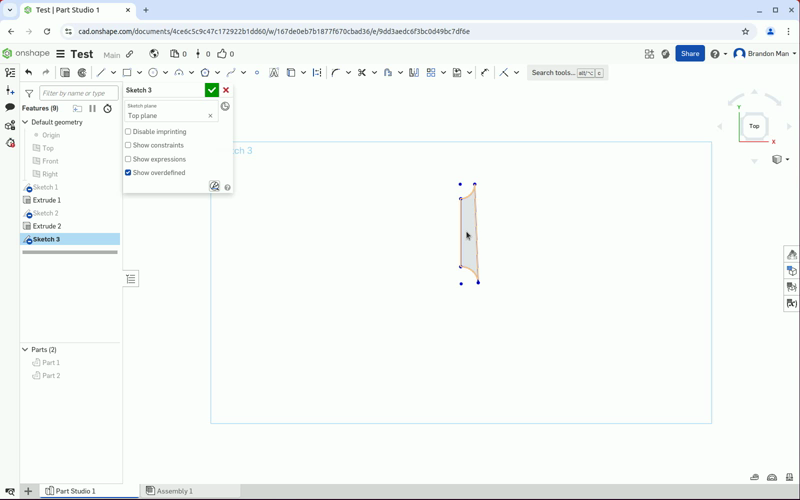
scroll(6)
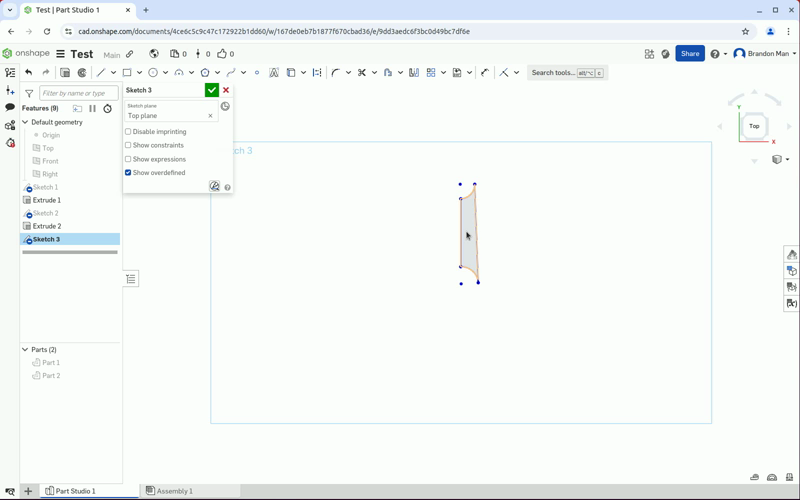
scroll(6)
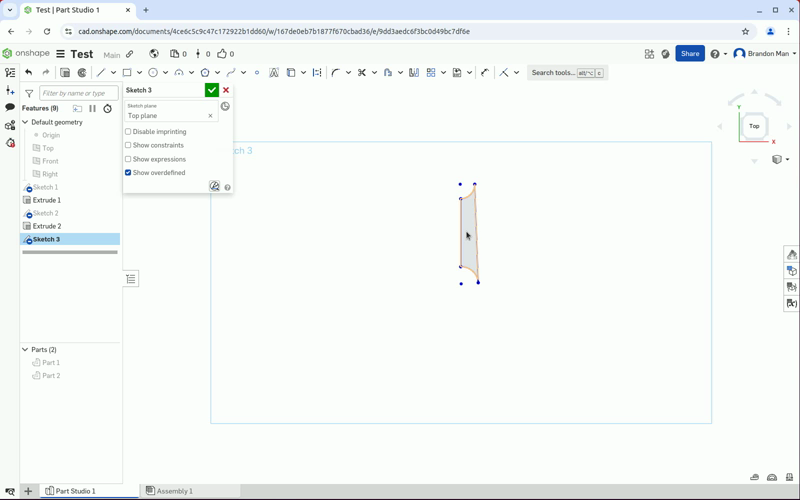
scroll(6)
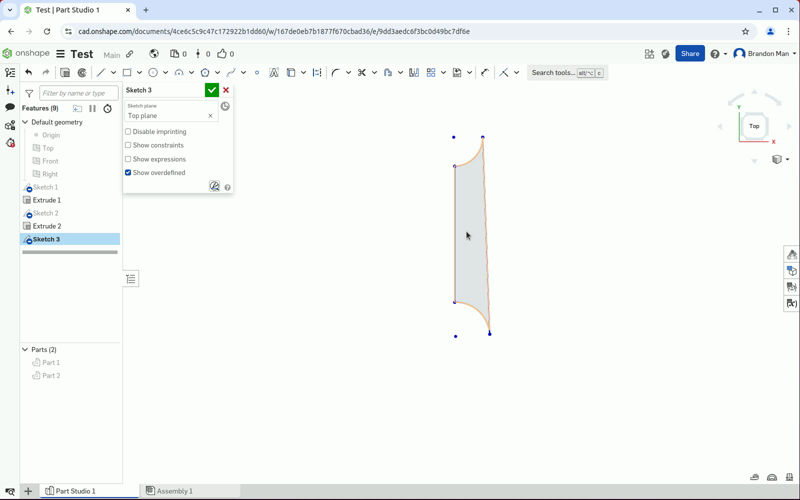
scroll(6)
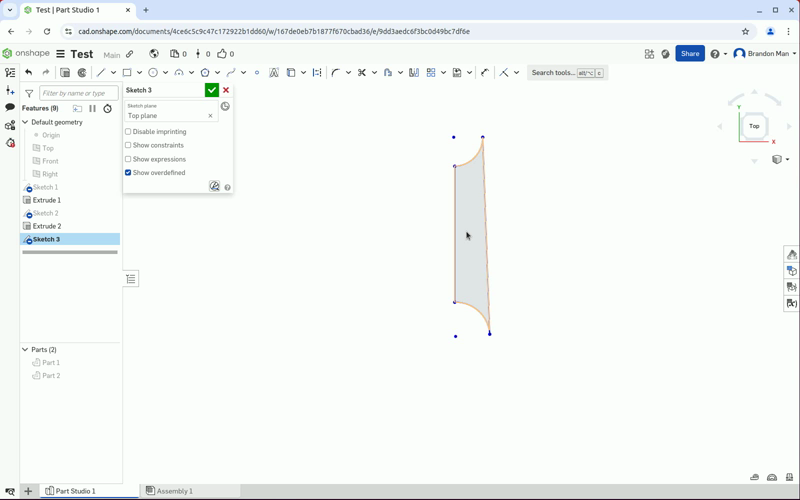
scroll(6)
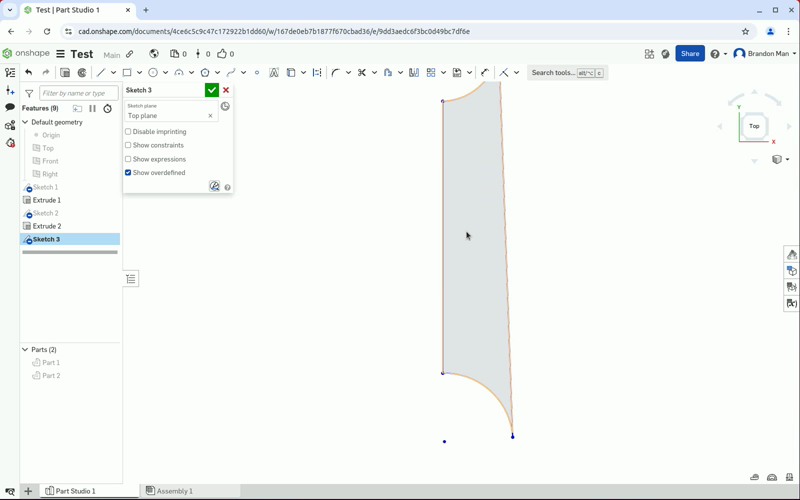
scroll(6)
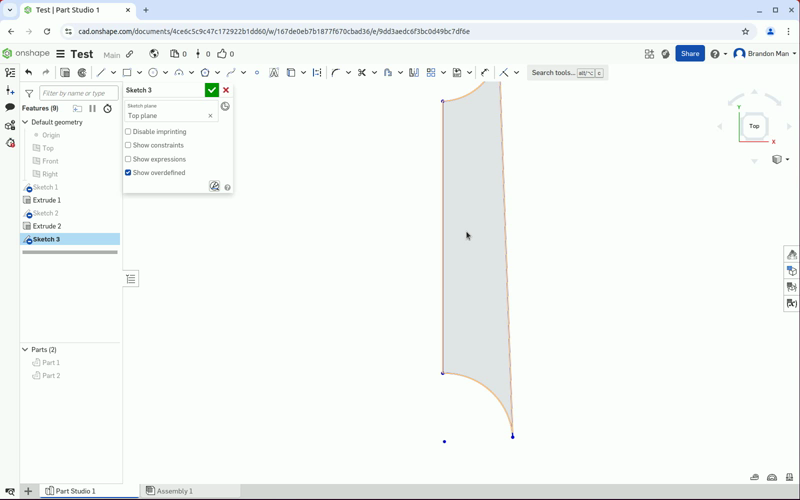
scroll(6)
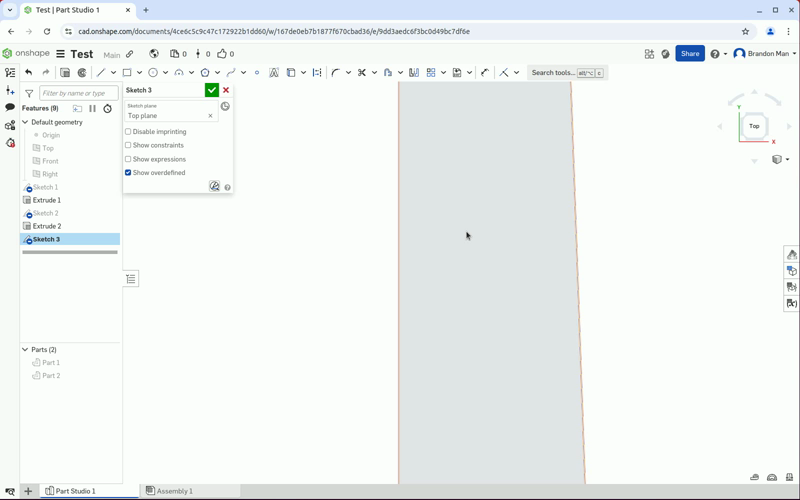
click(466, 231)
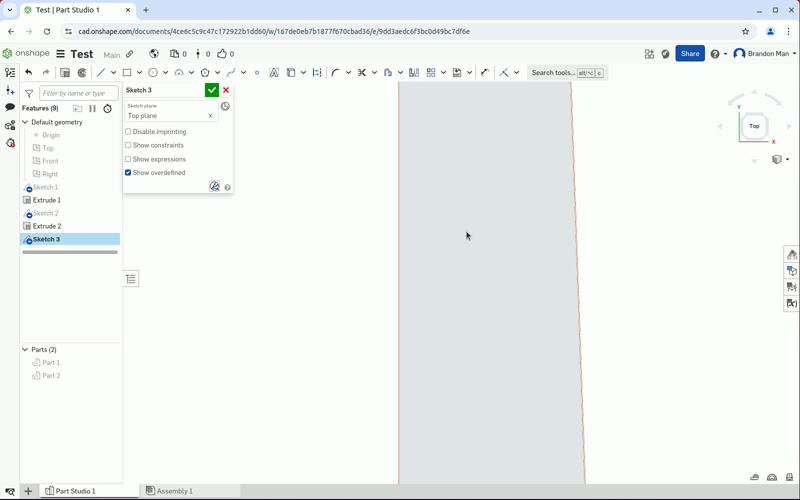
scroll(-6)
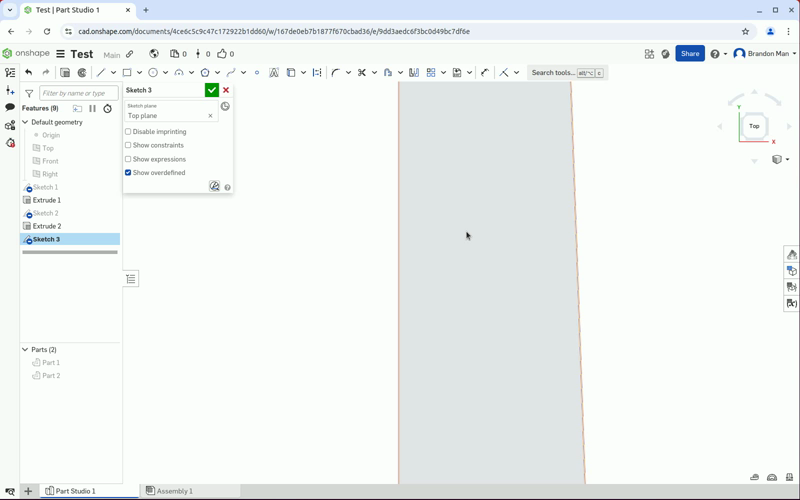
scroll(-6)
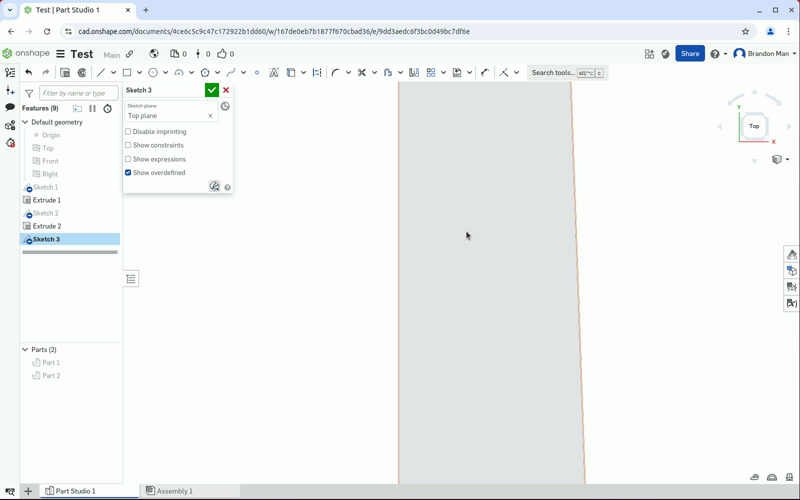
scroll(-6)
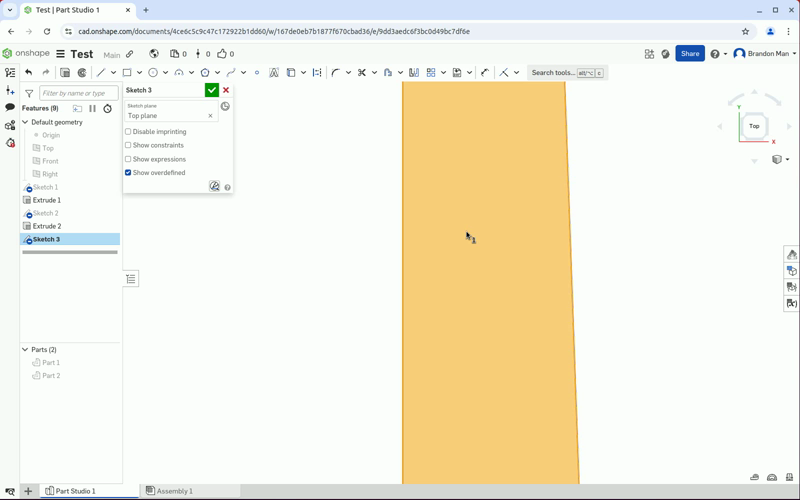
scroll(-6)
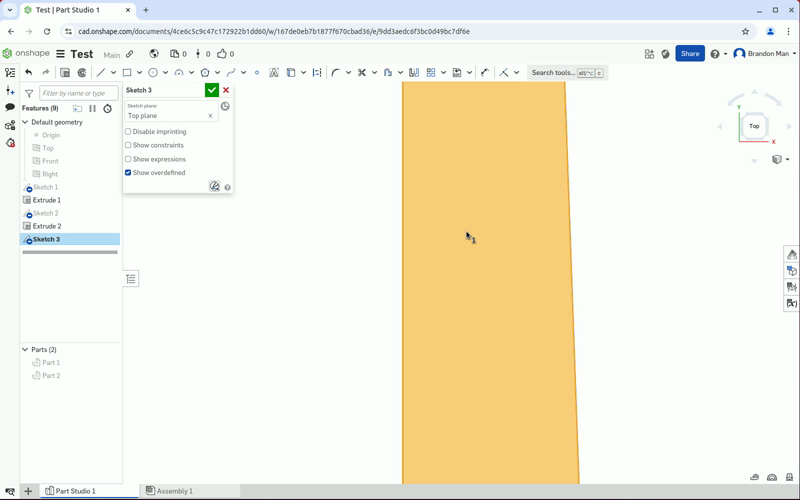
scroll(-6)
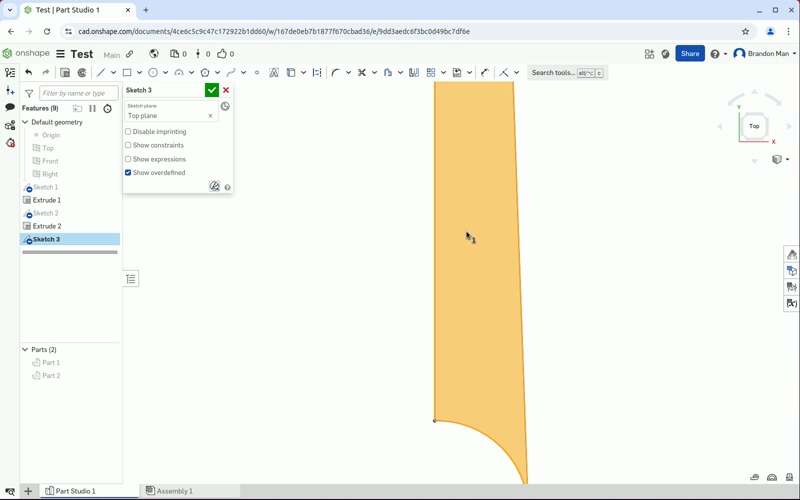
scroll(-6)
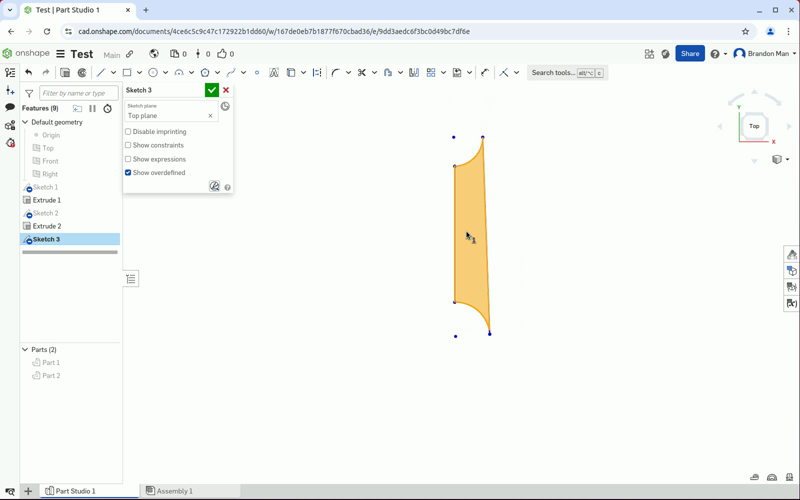
scroll(-6)
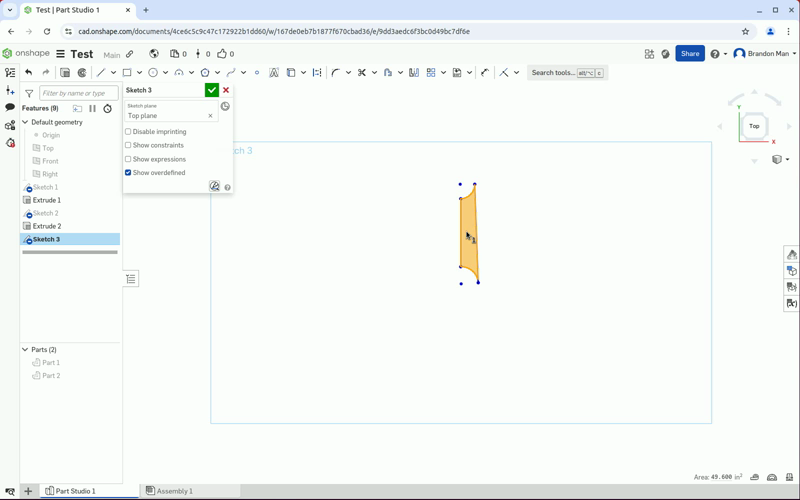
mouse_move(73, 352)
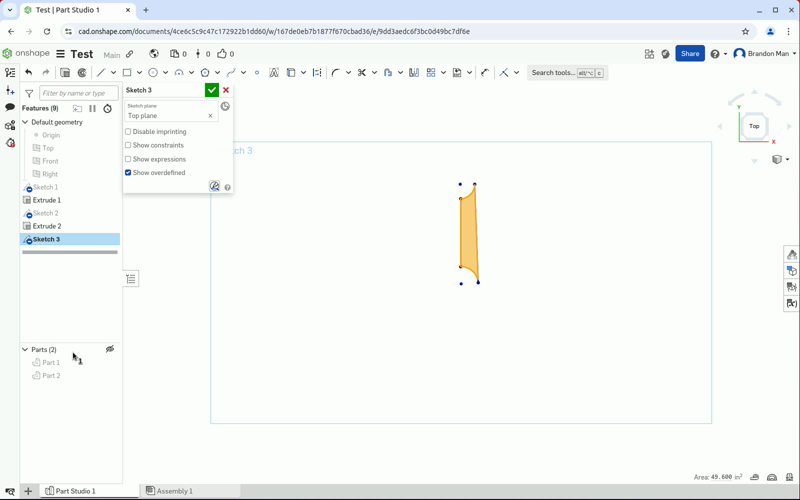
key(shift+y)
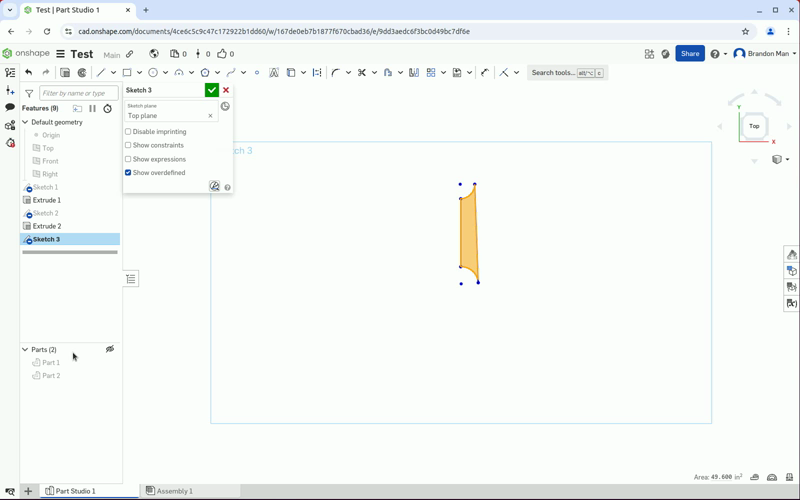
key(shift+e)
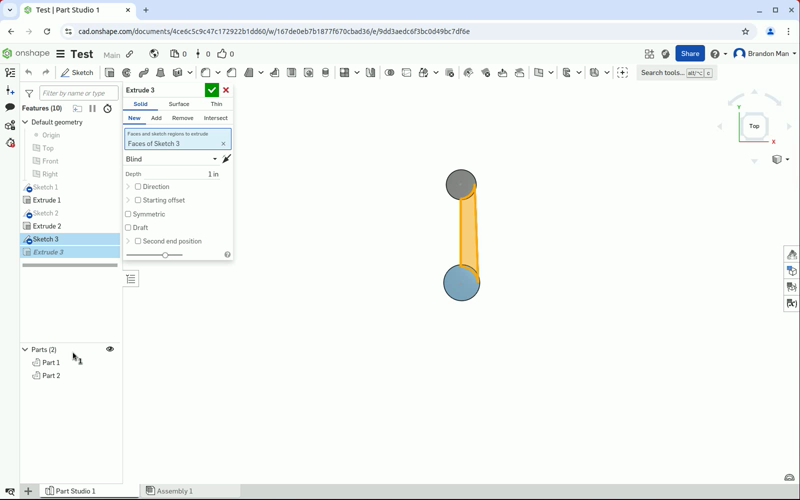
mouse_move(143, 106)
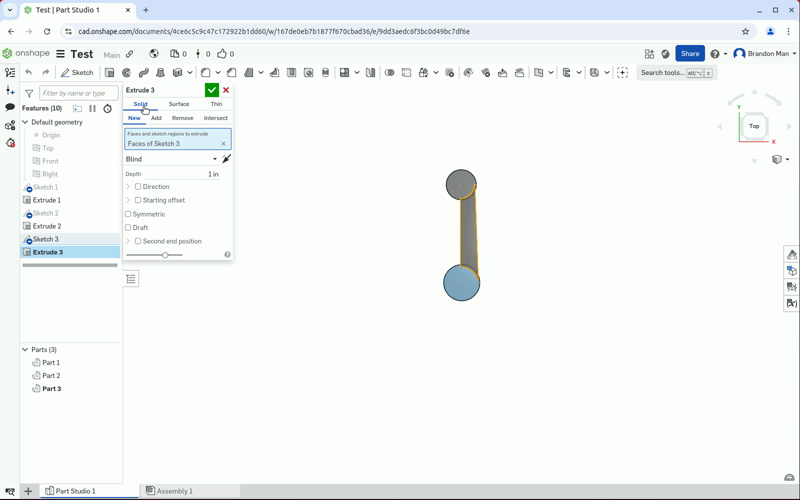
click(143, 106)
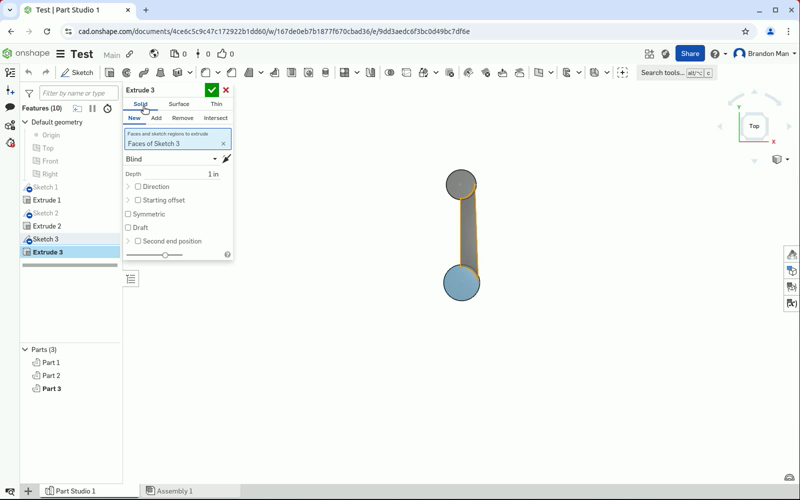
mouse_move(137, 120)
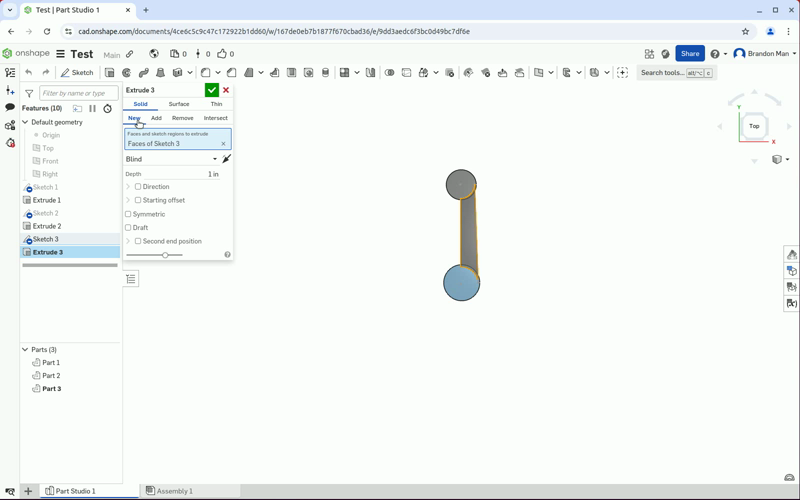
click(137, 120)
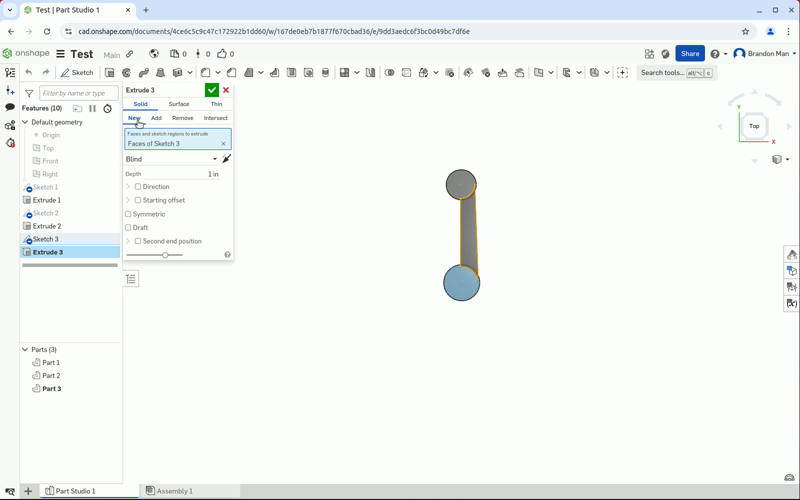
key(tab, 4)
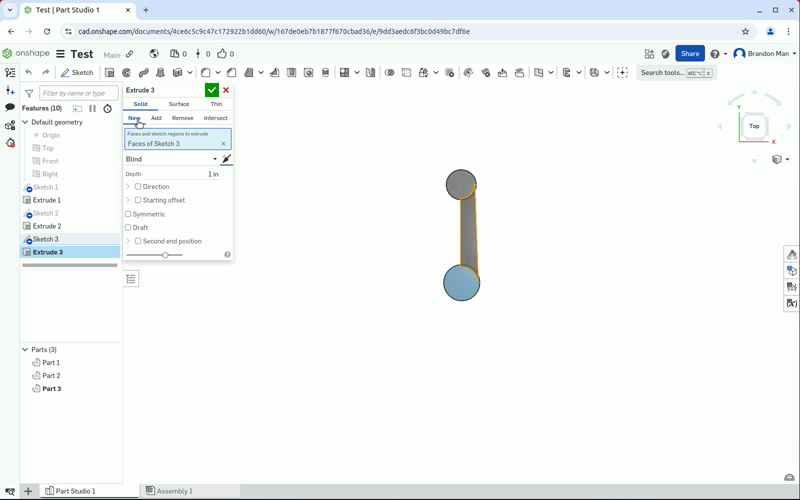
text(4.574)
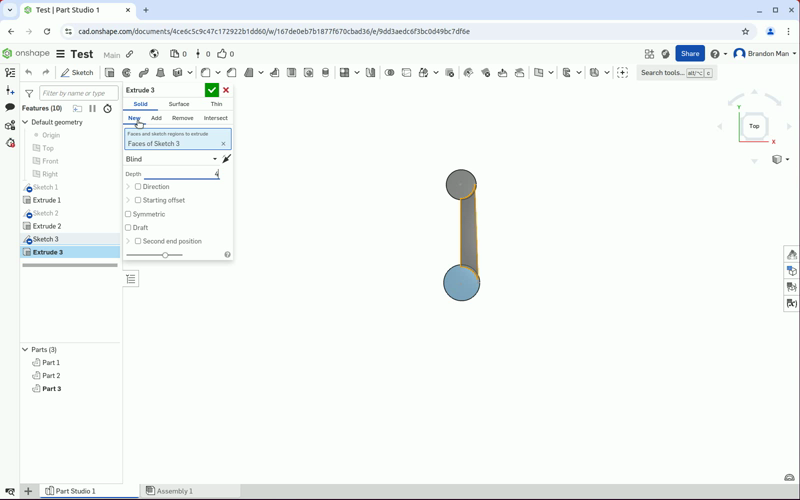
key(enter)
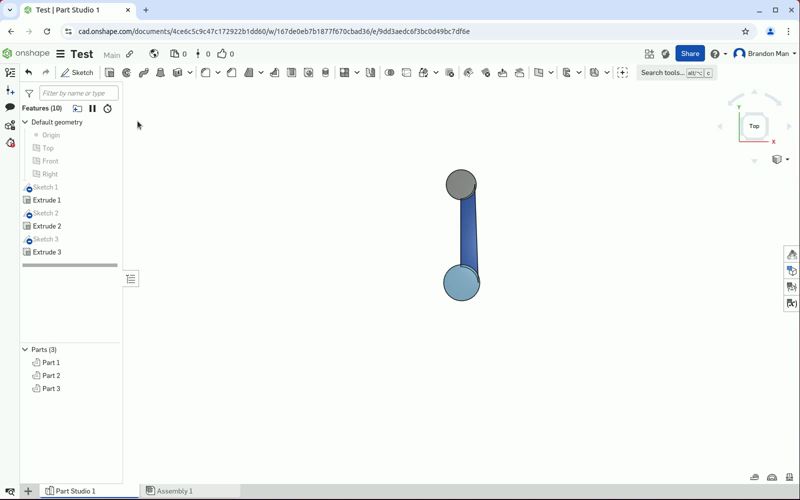
key(shift+h)
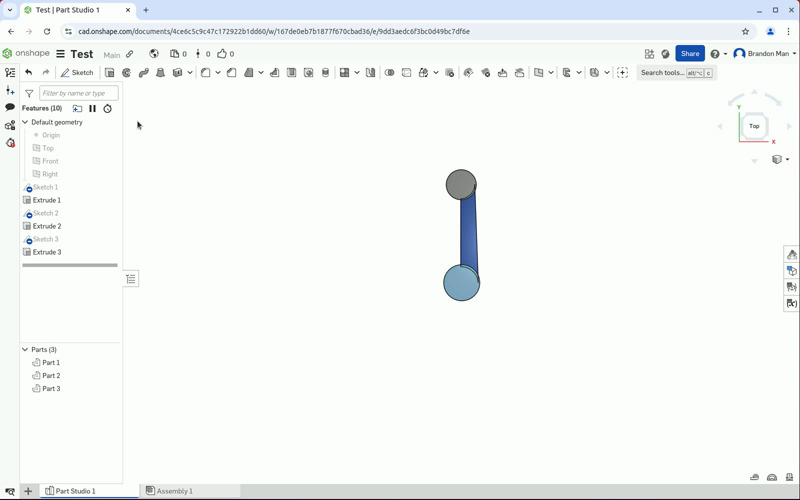
key(shift+h)
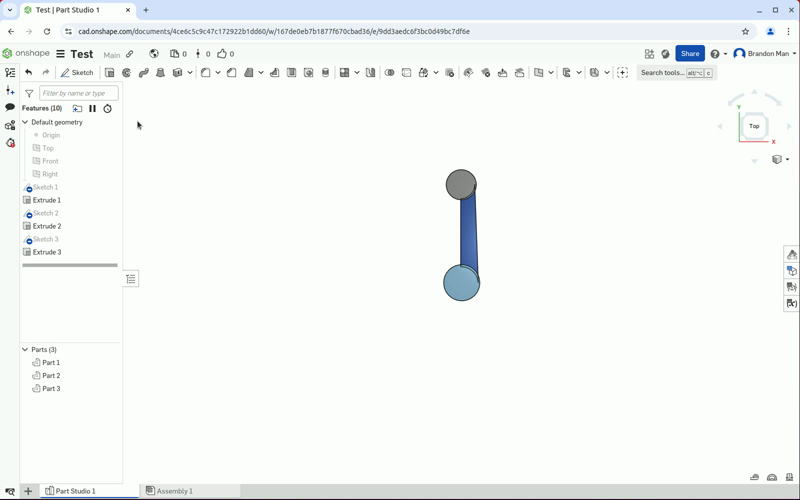
mouse_move(73, 189)
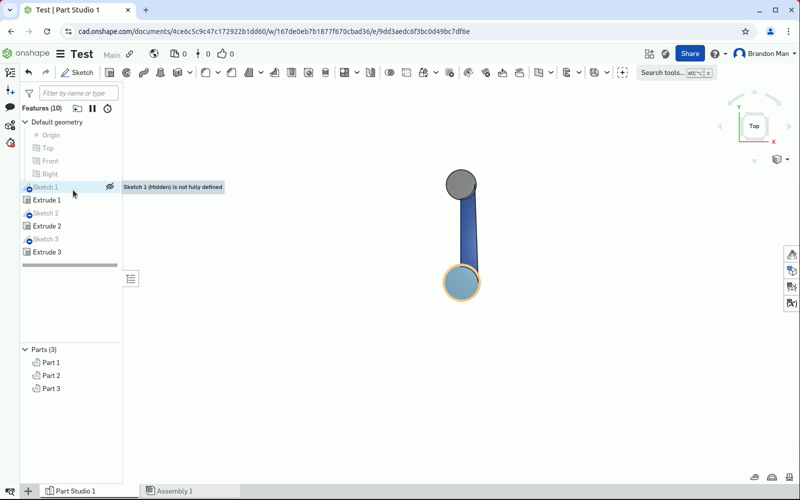
click(73, 189)
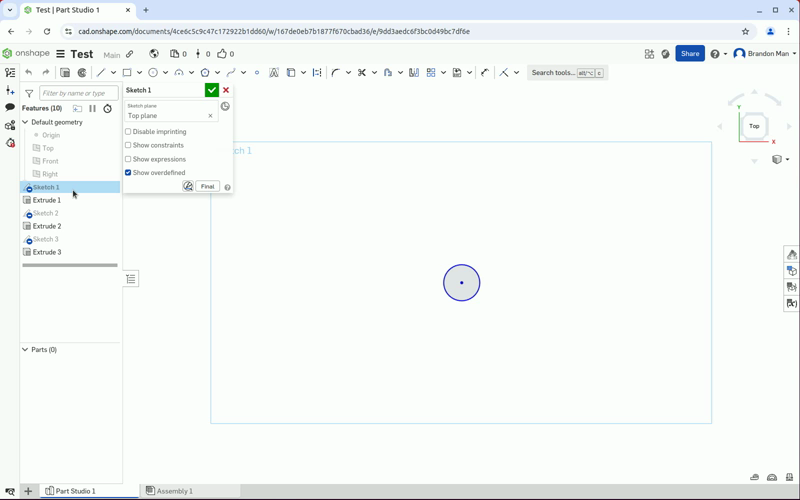
mouse_move(229, 92)
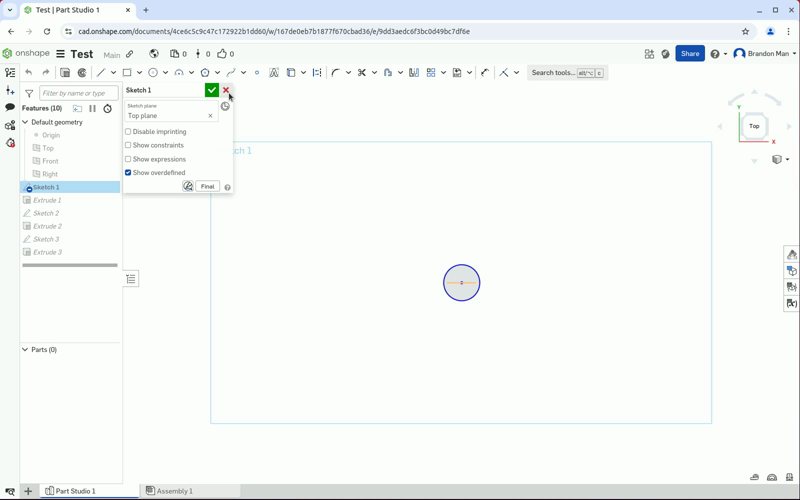
click(229, 92)
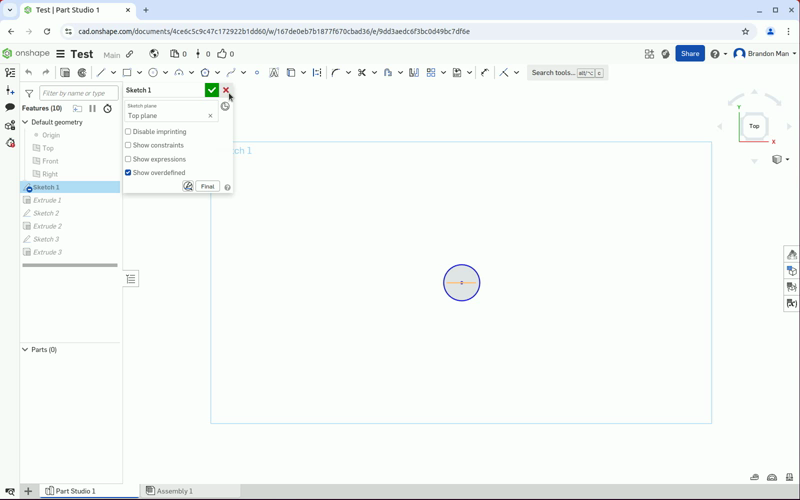
key(shift+s)
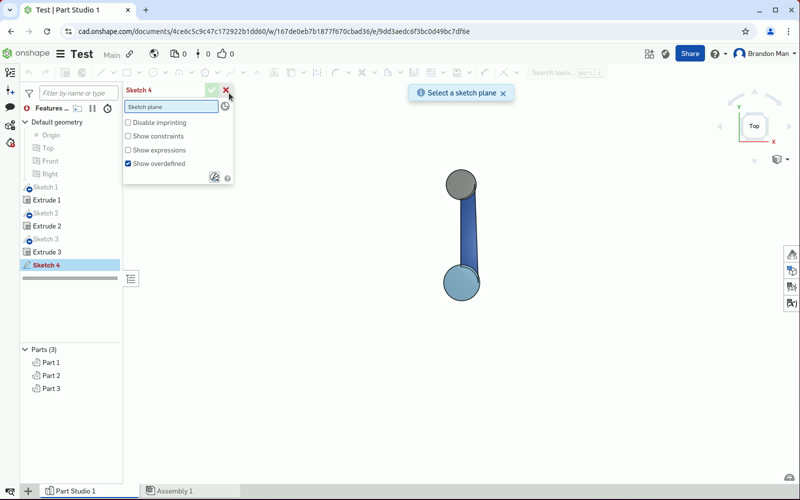
mouse_move(73, 150)
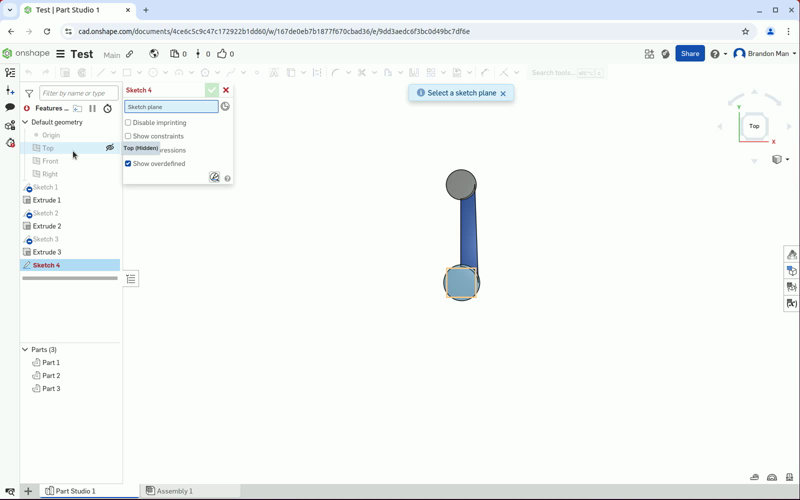
click(73, 150)
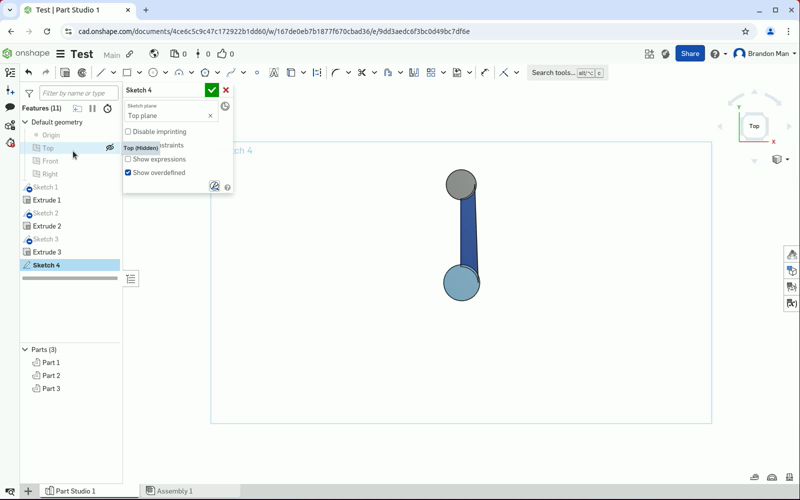
mouse_move(73, 352)
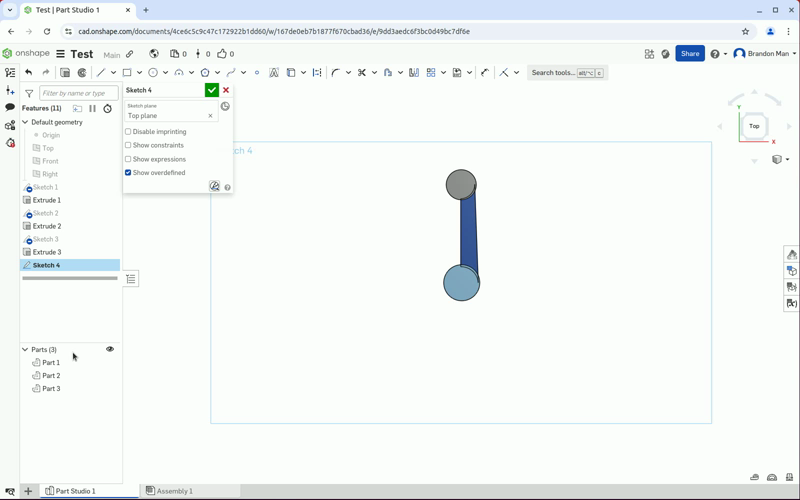
key(y)
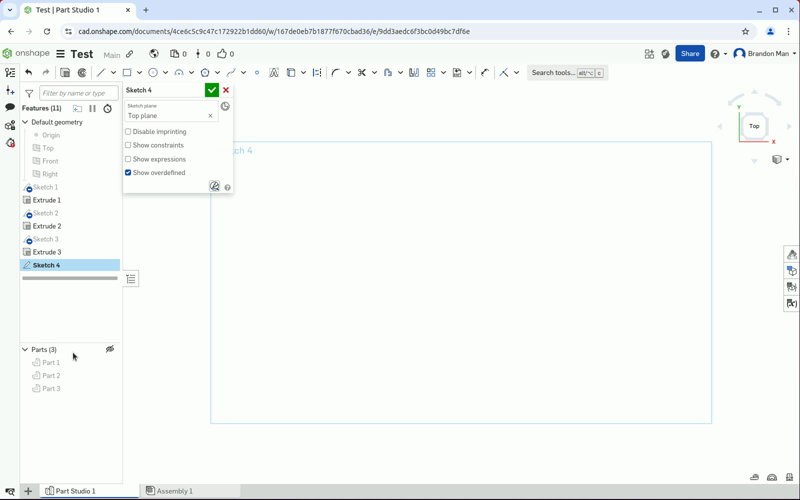
key(a)
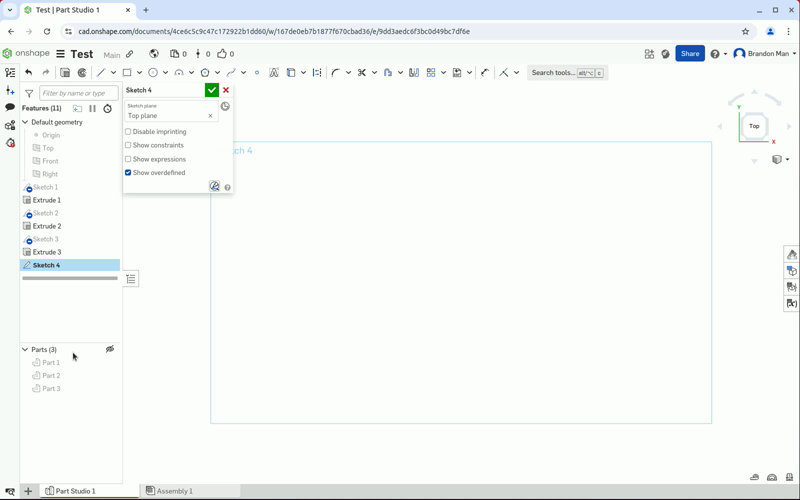
key_down(shift)
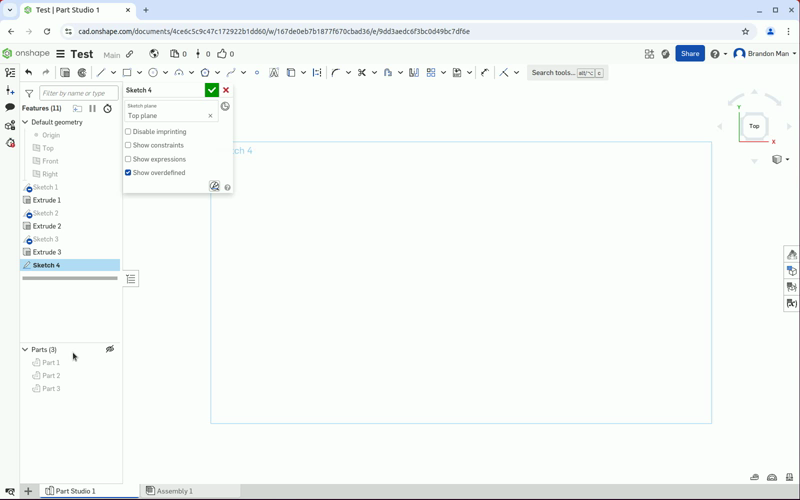
mouse_move(444, 282)
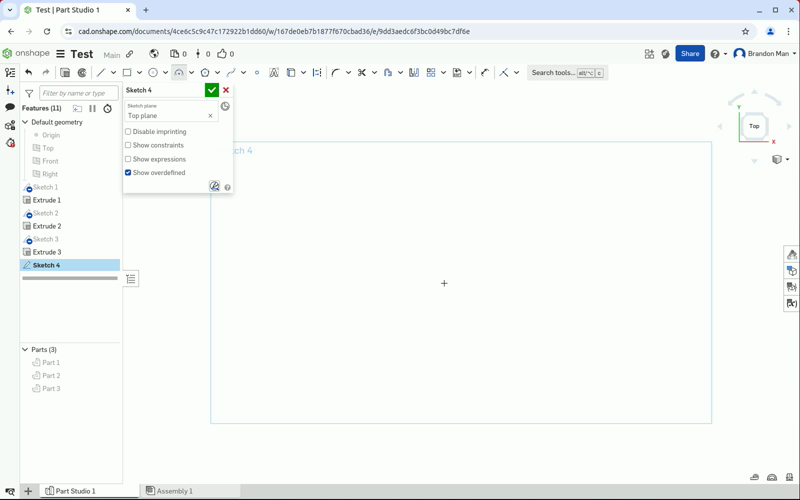
click(444, 282)
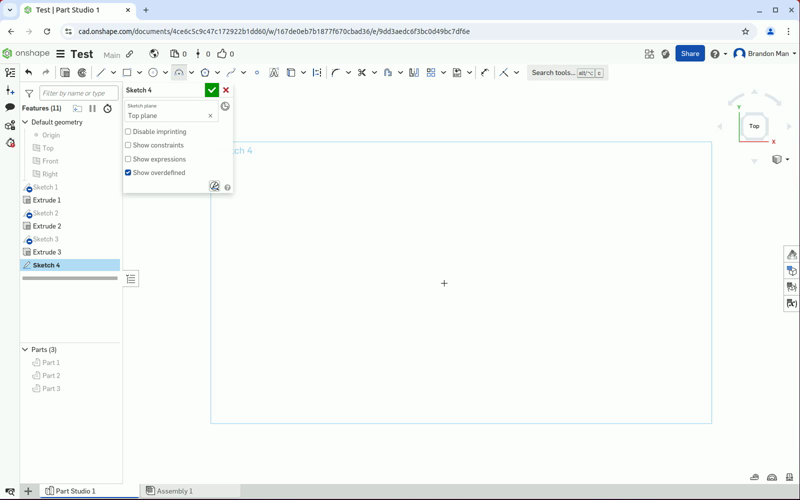
key_up(shift)
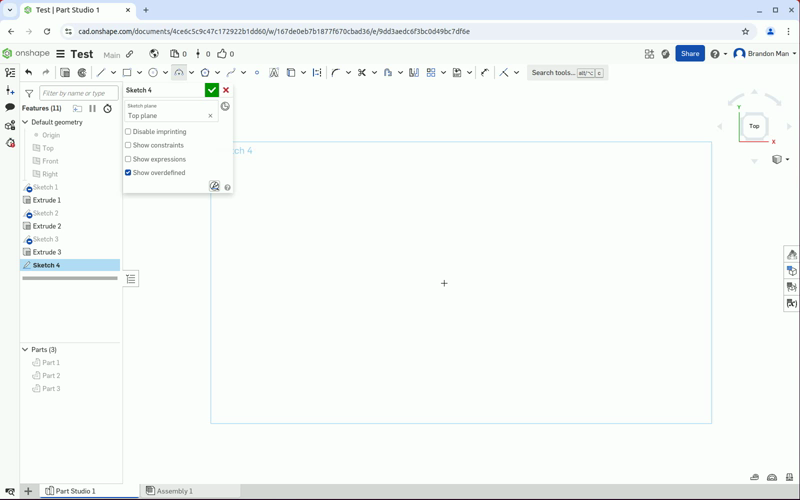
key_down(shift)
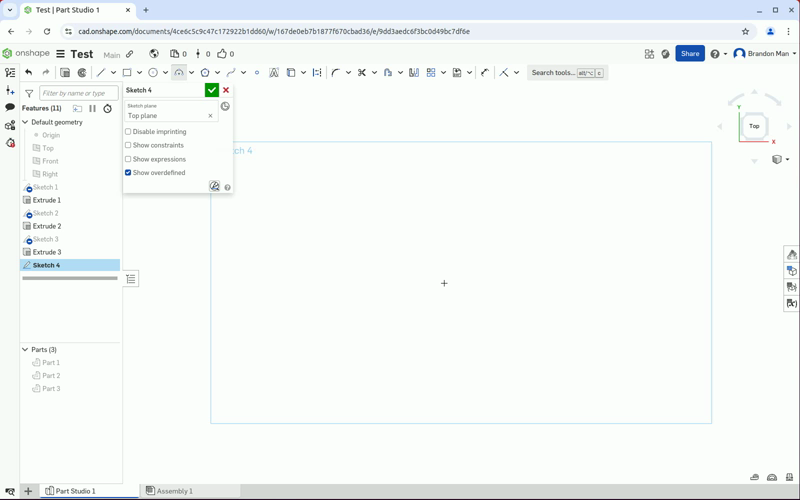
mouse_move(461, 266)
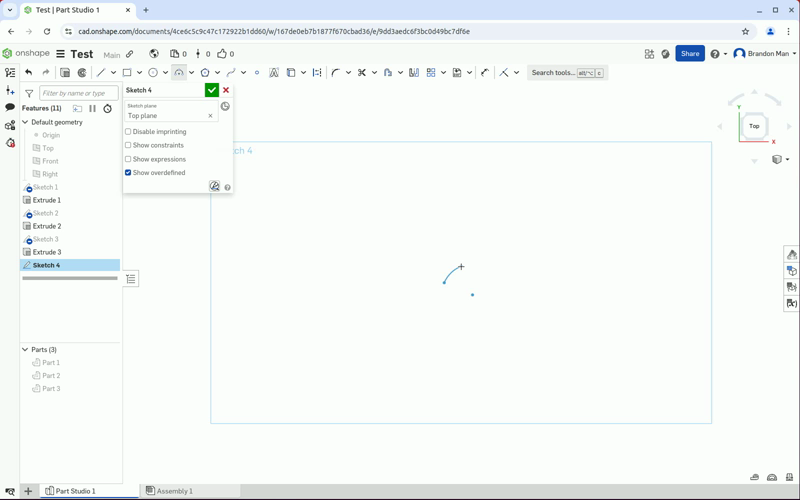
click(461, 266)
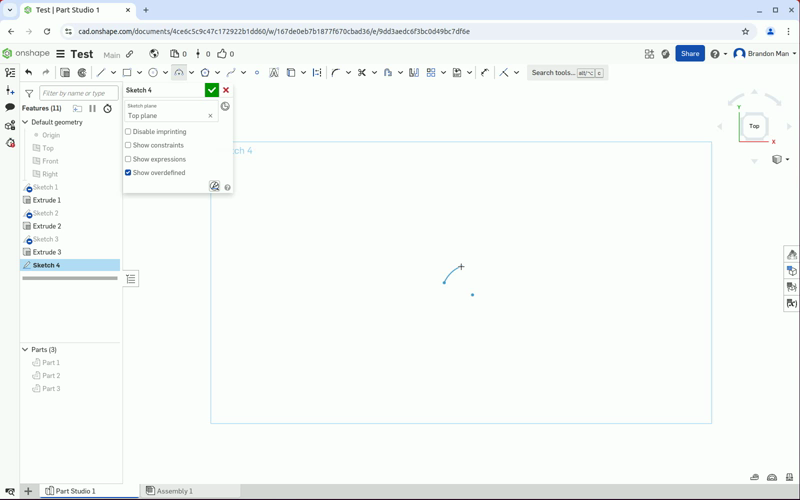
mouse_move(449, 271)
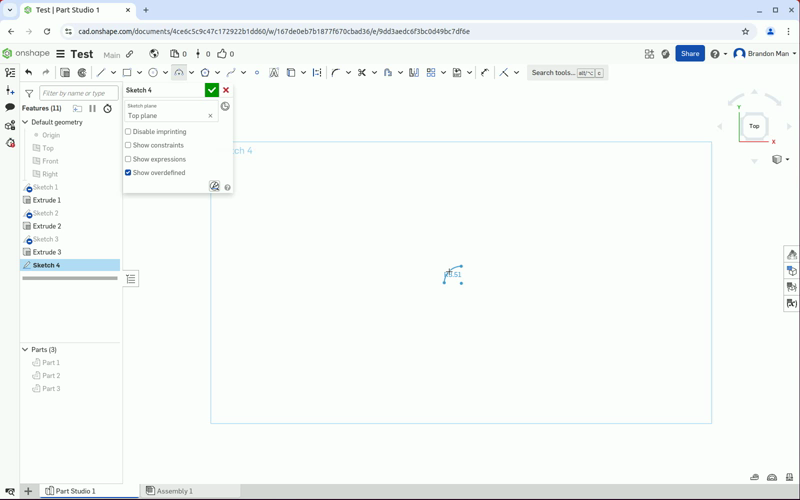
click(449, 271)
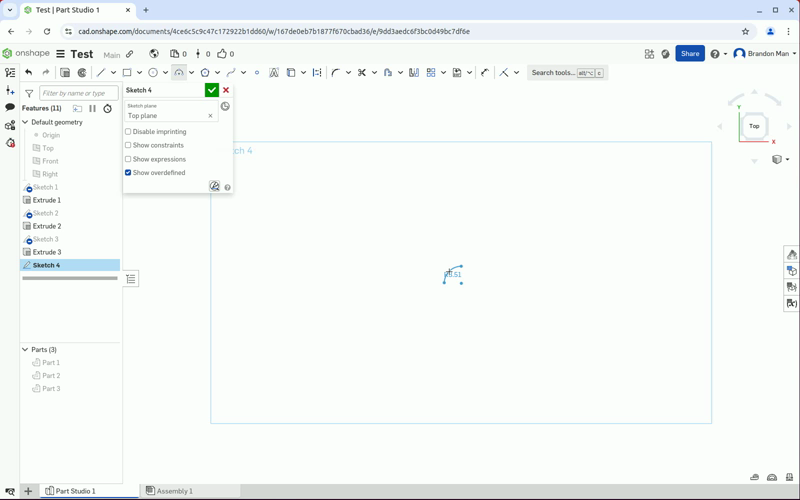
key_up(shift)
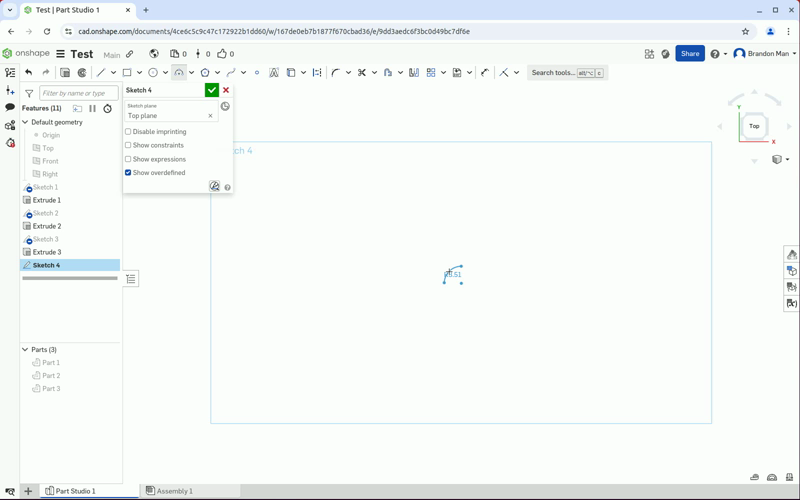
key(esc)
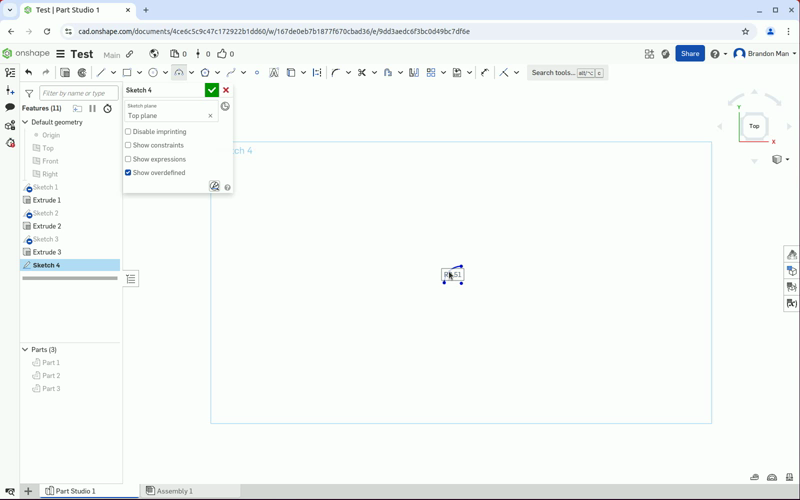
key(l)
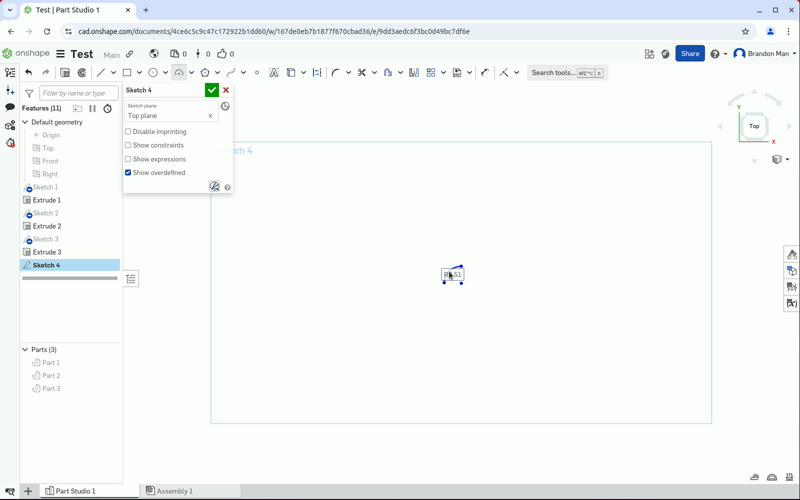
mouse_move(461, 266)
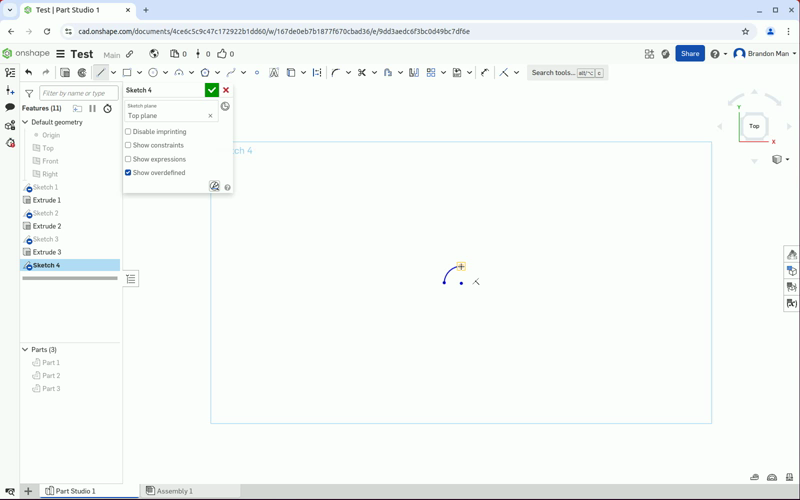
click(461, 266)
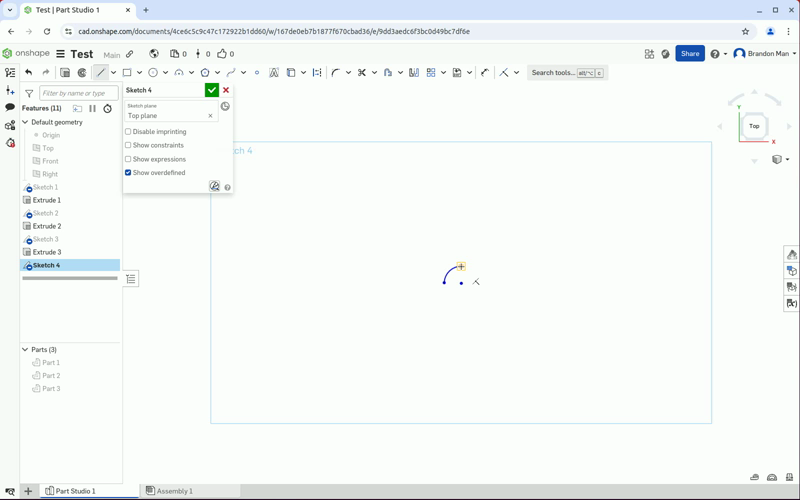
key_down(shift)
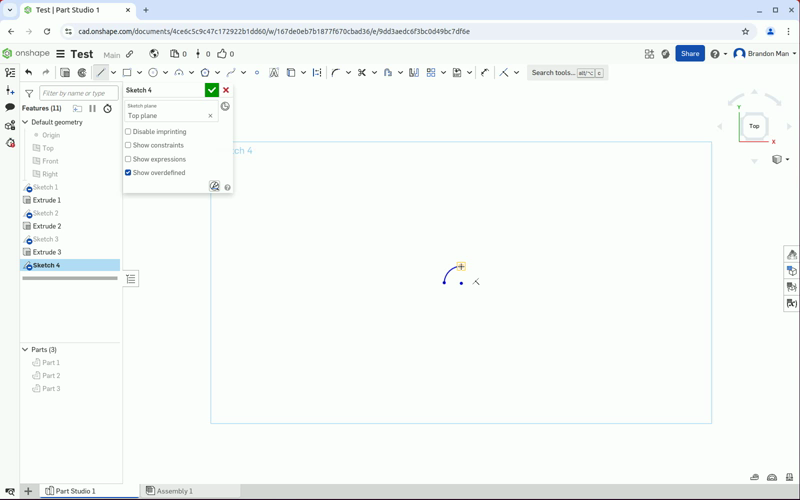
mouse_move(461, 198)
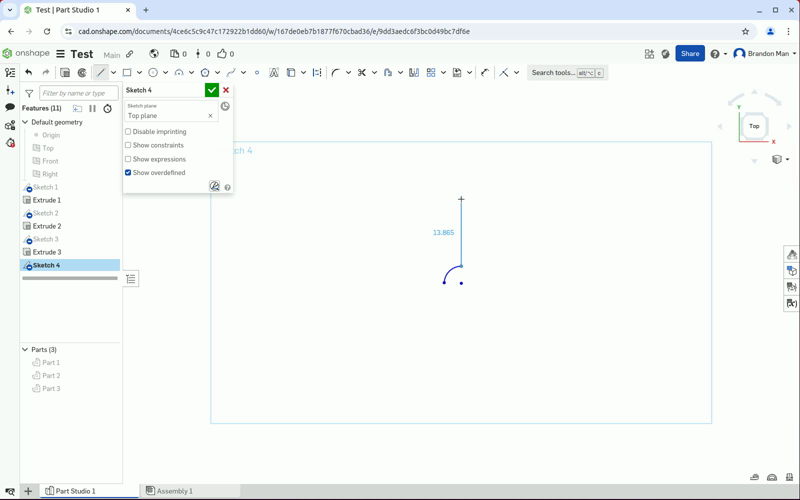
click(461, 198)
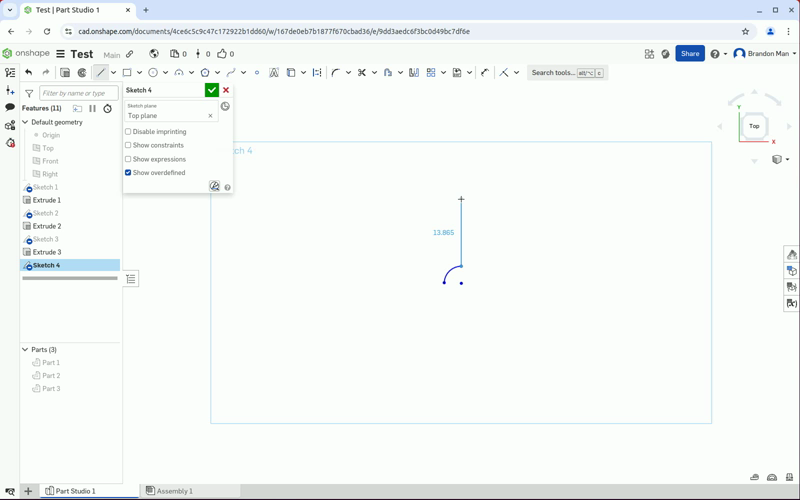
key_up(shift)
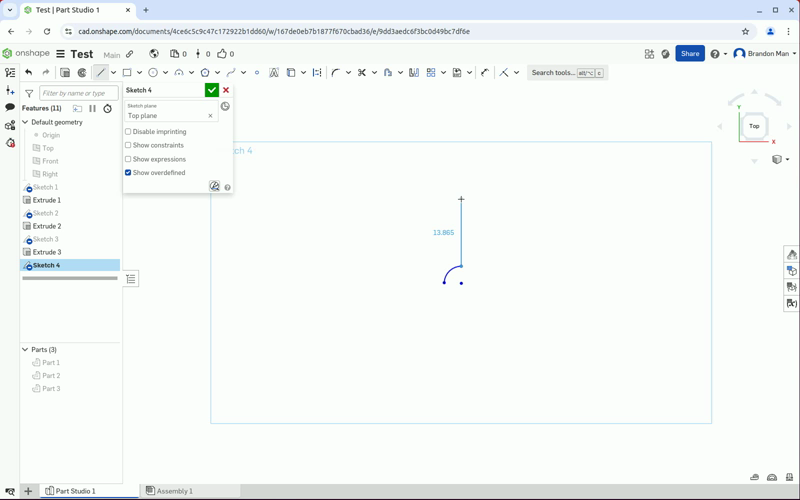
key(esc)
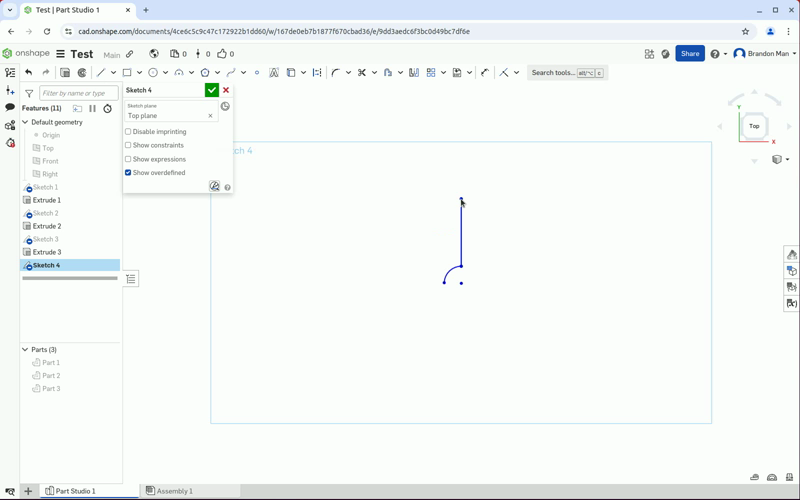
key(a)
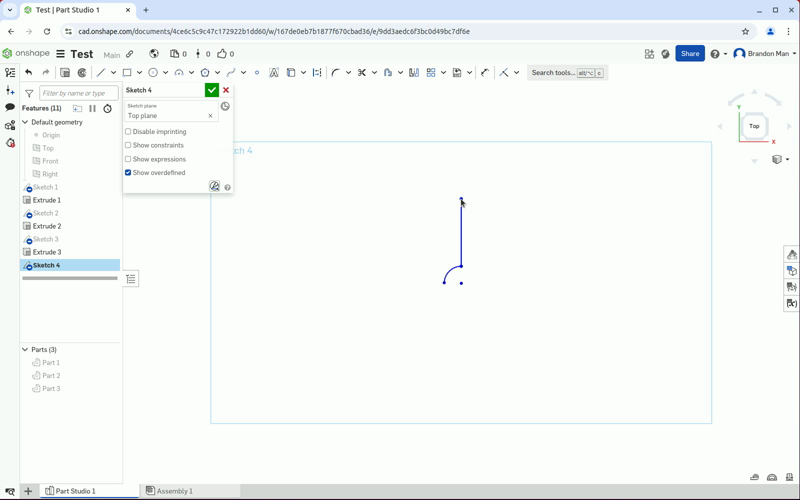
mouse_move(461, 198)
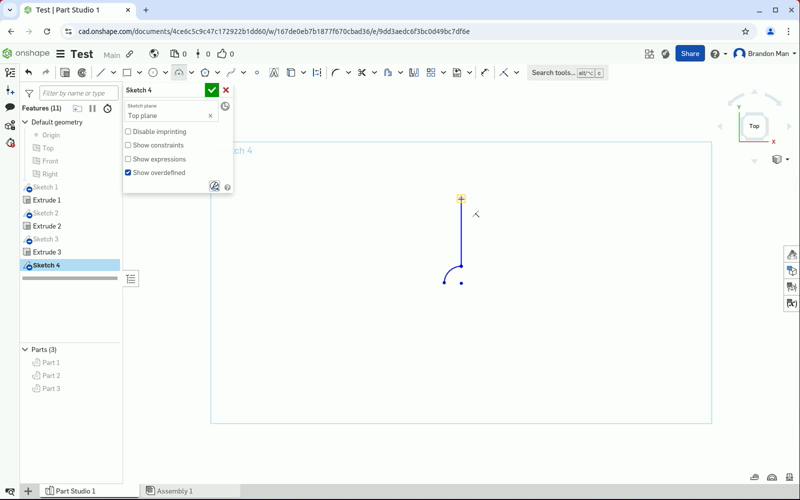
click(461, 198)
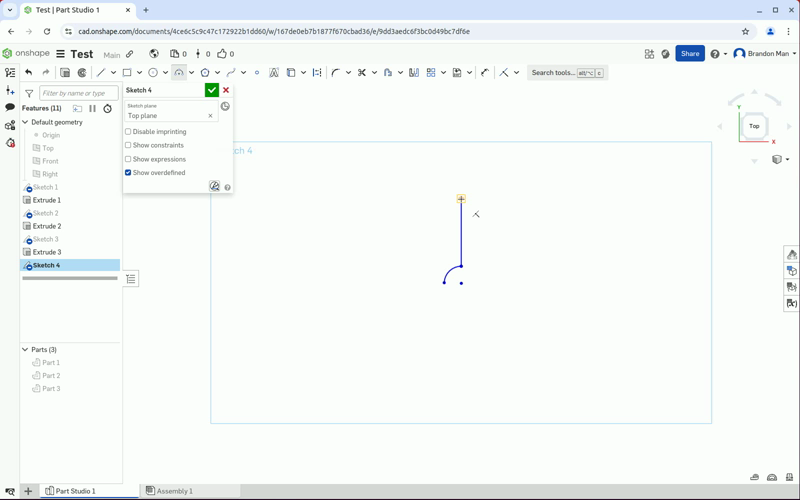
key_down(shift)
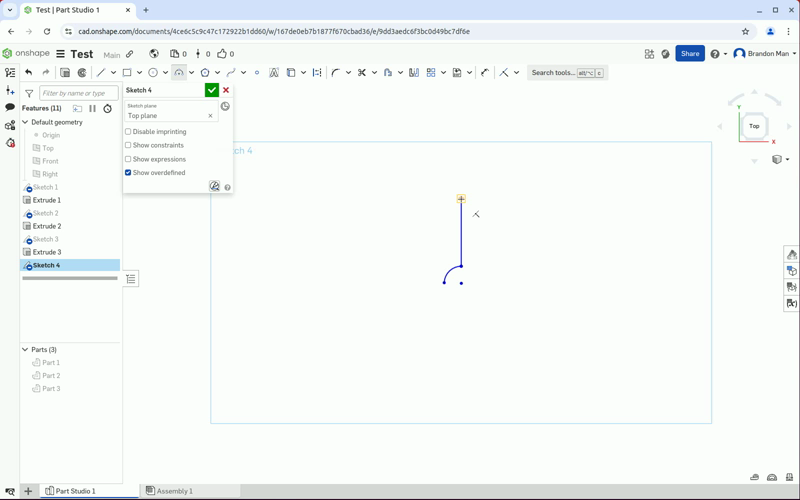
mouse_move(447, 184)
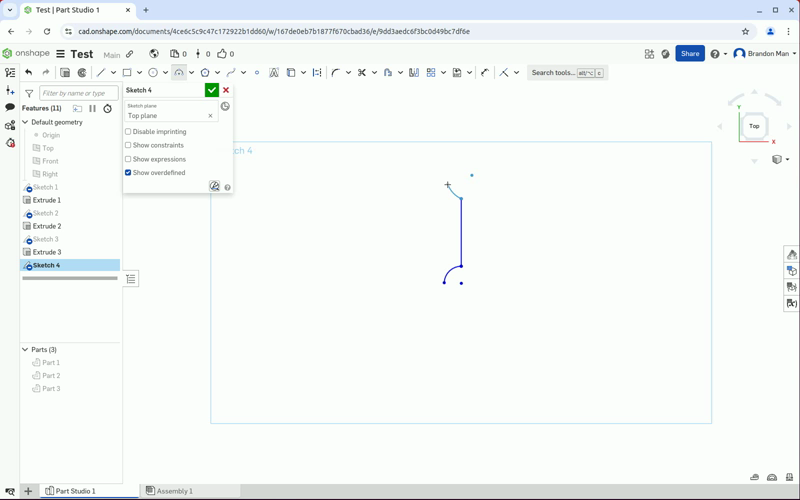
click(447, 184)
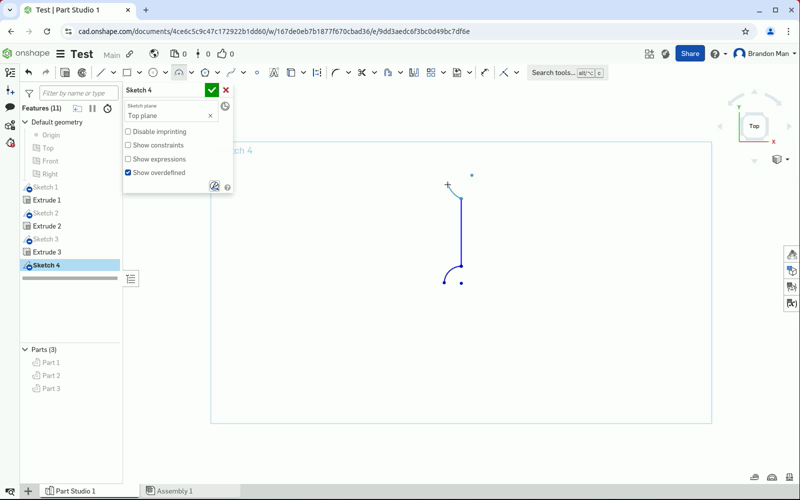
mouse_move(451, 194)
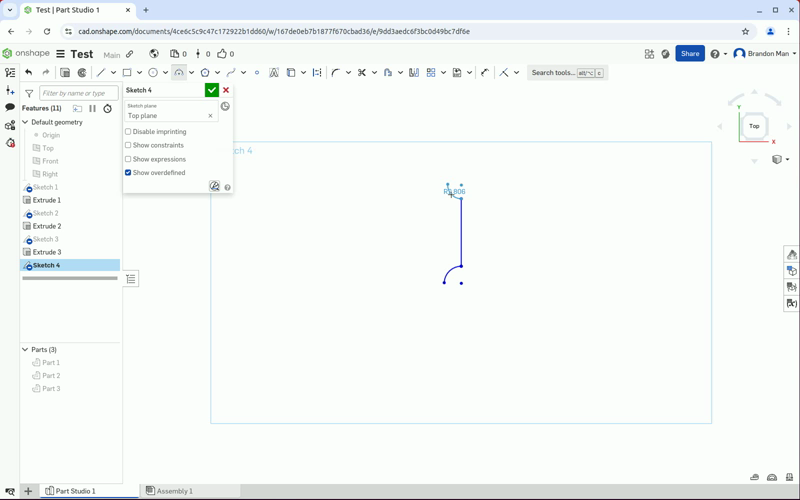
click(451, 194)
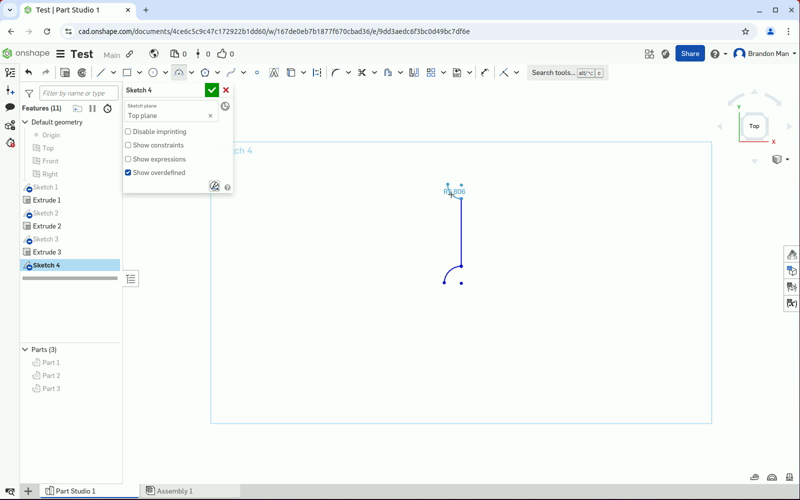
key_up(shift)
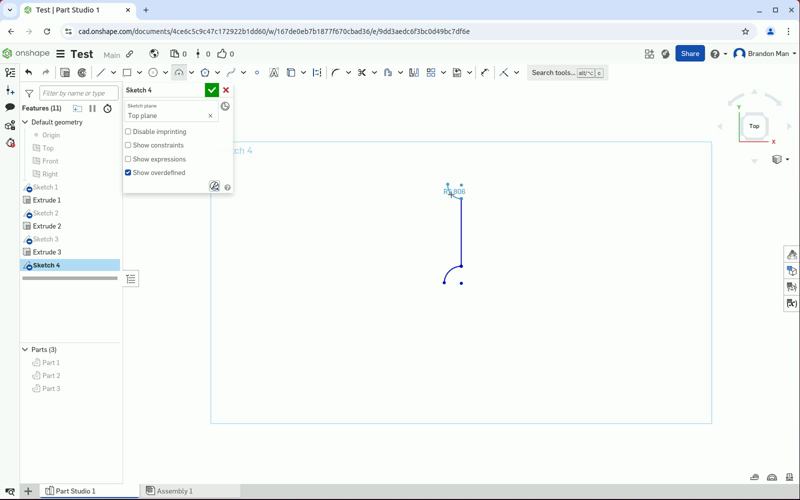
key(esc)
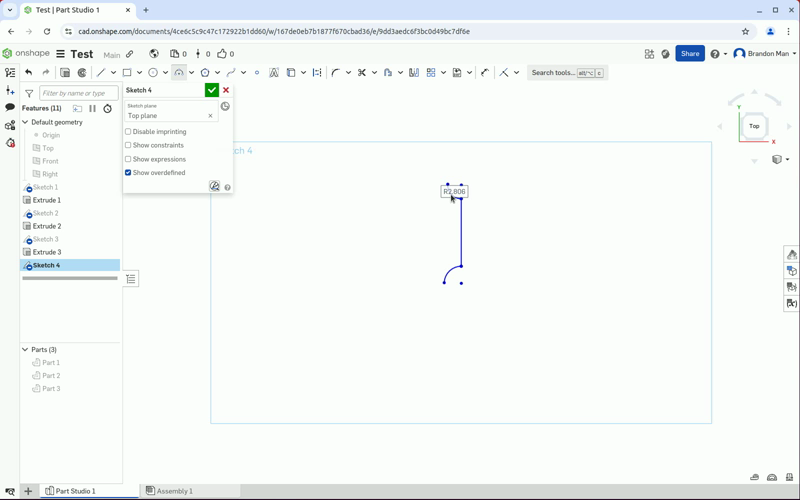
key(l)
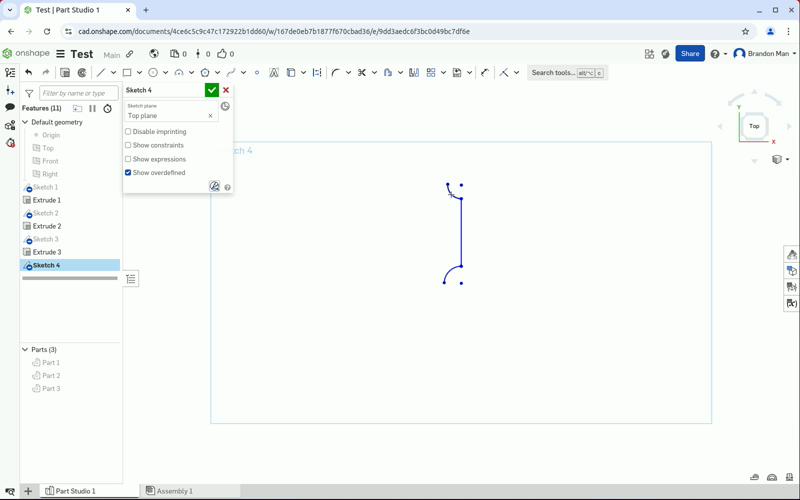
mouse_move(447, 184)
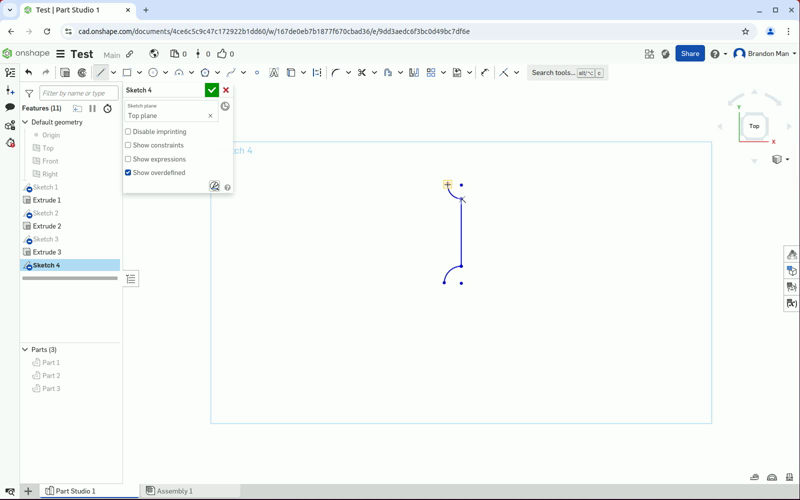
click(447, 184)
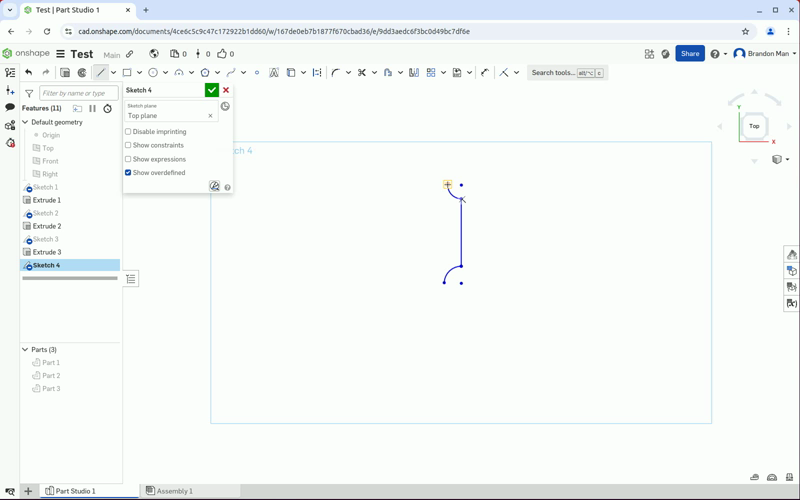
key_down(shift)
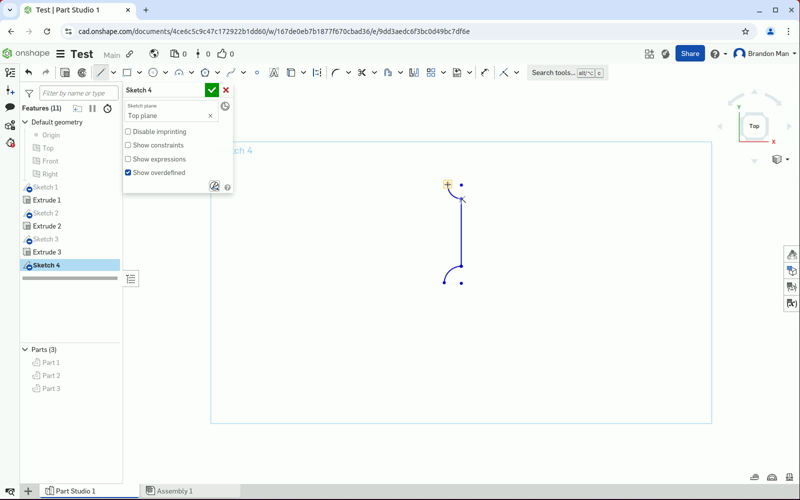
mouse_move(444, 282)
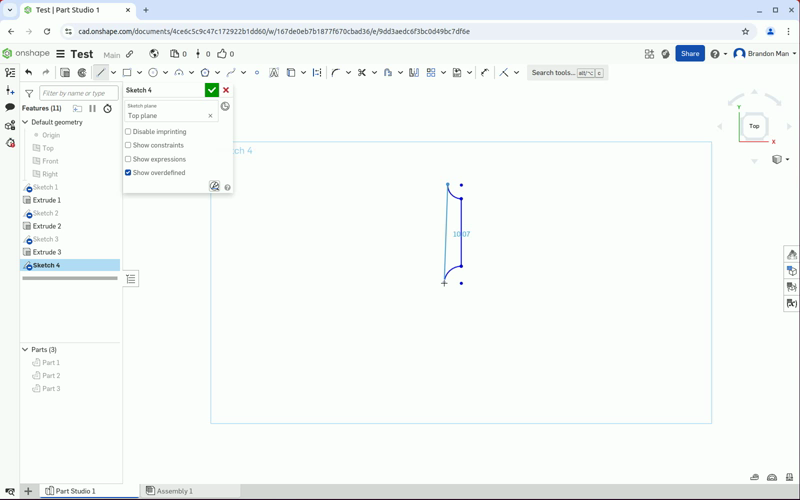
key_up(shift)
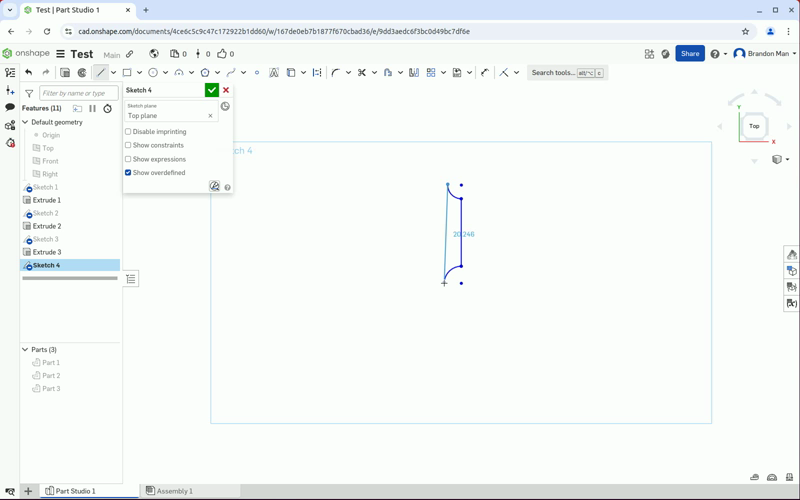
click(444, 282)
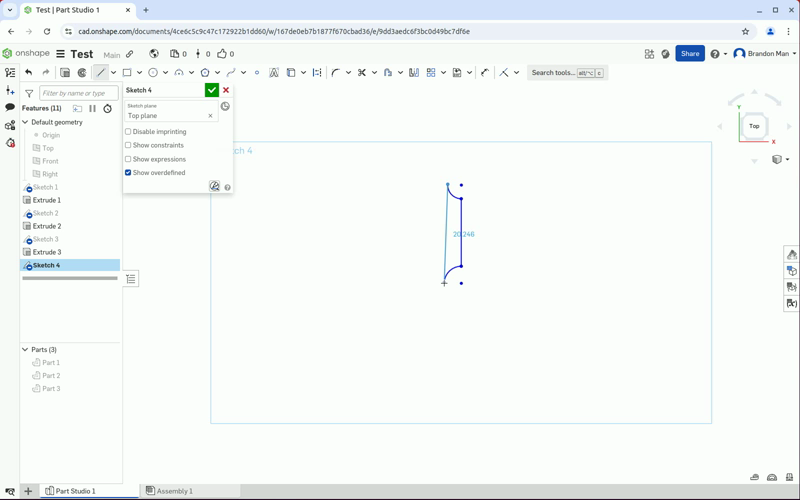
key(esc)
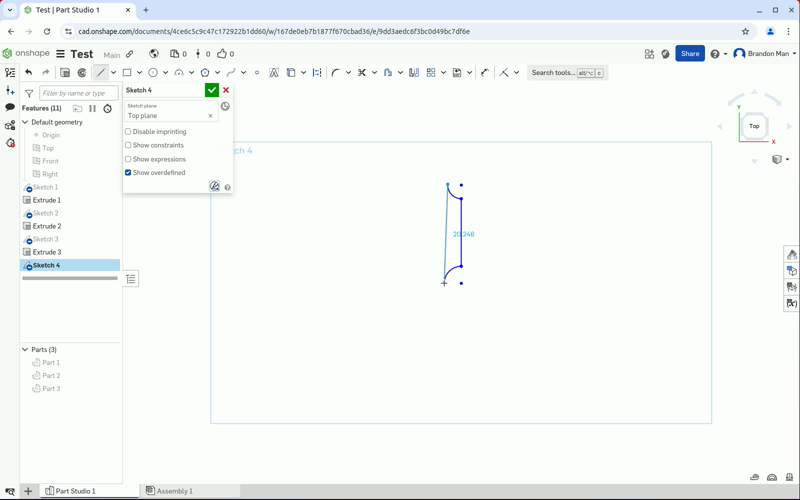
mouse_move(459, 254)
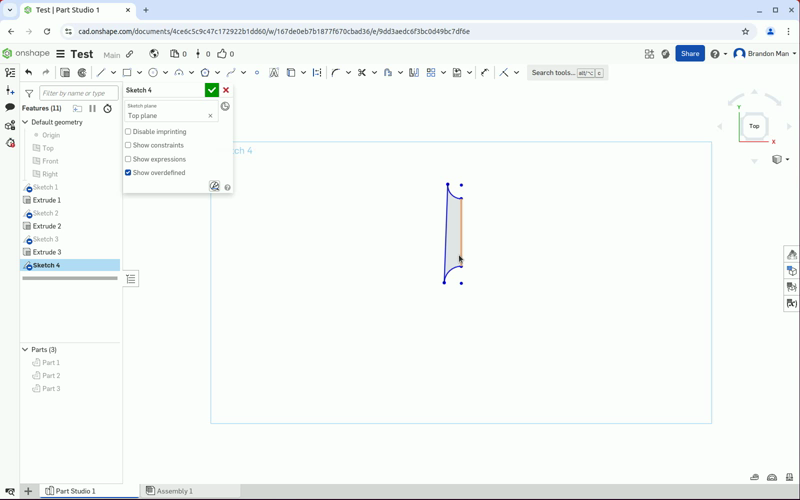
scroll(6)
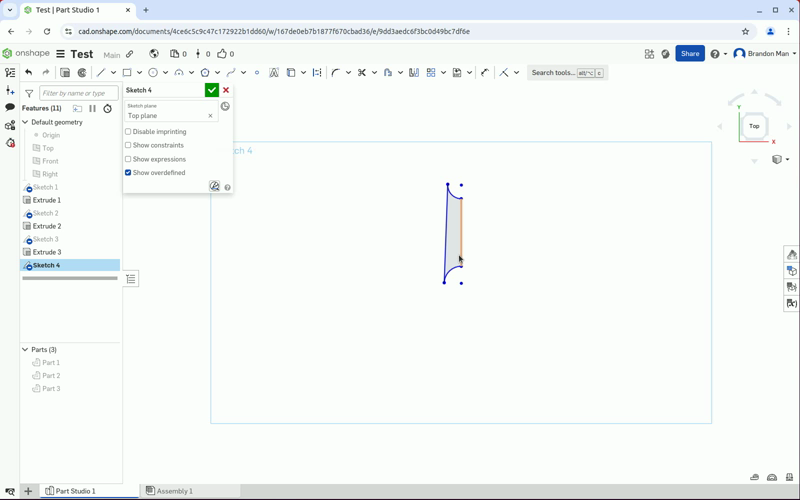
scroll(6)
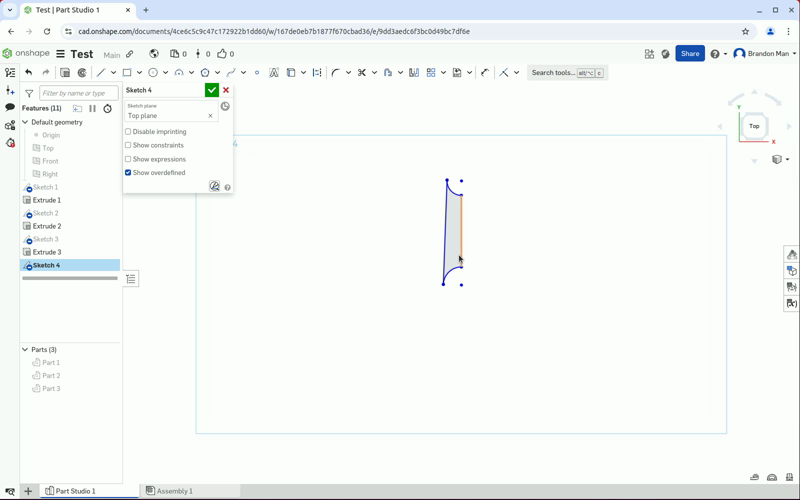
scroll(6)
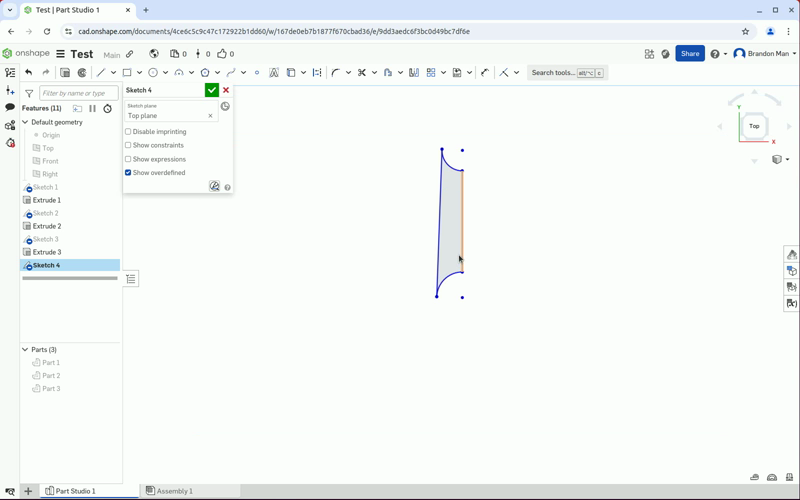
scroll(6)
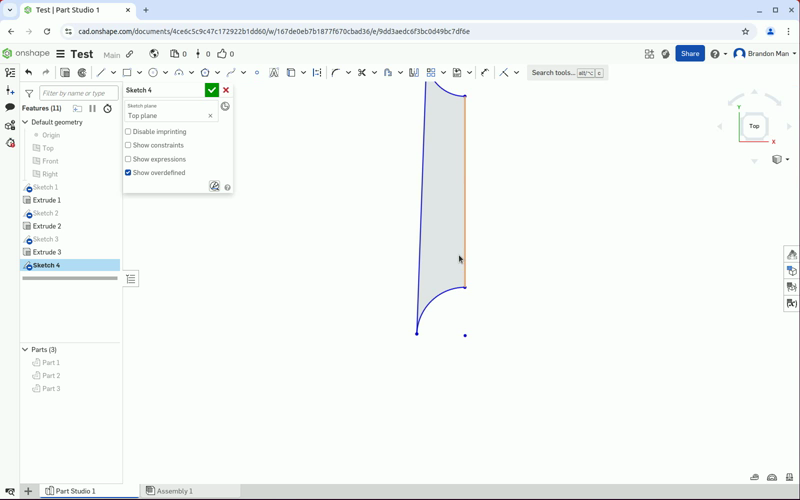
scroll(6)
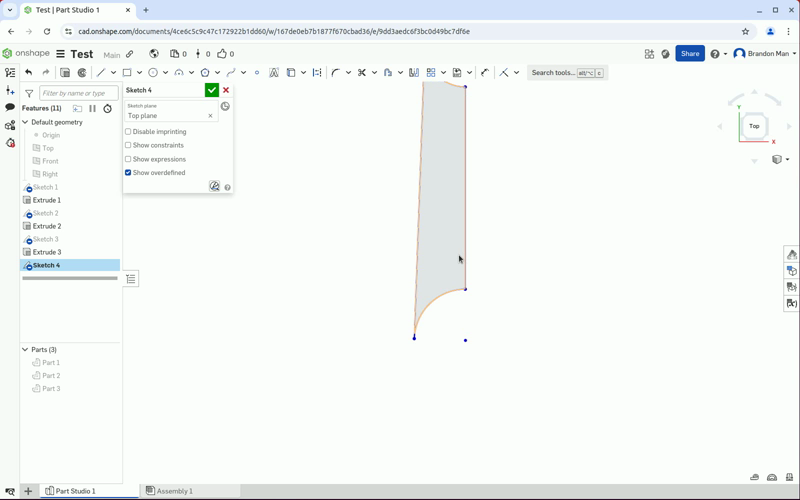
scroll(6)
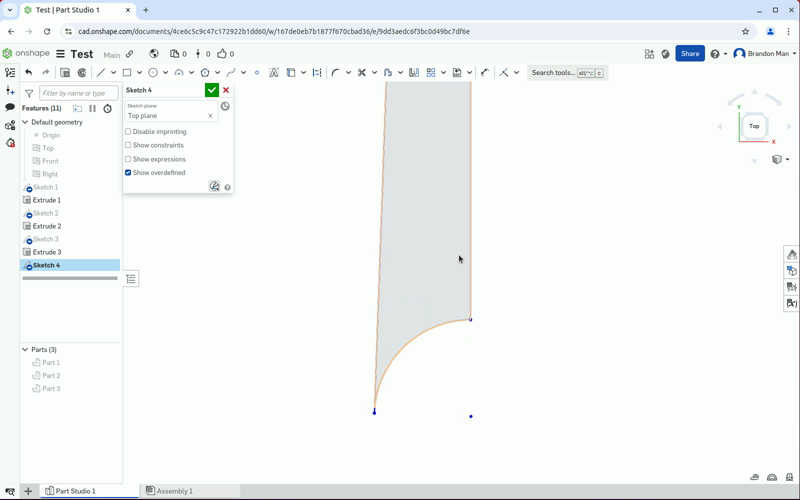
scroll(6)
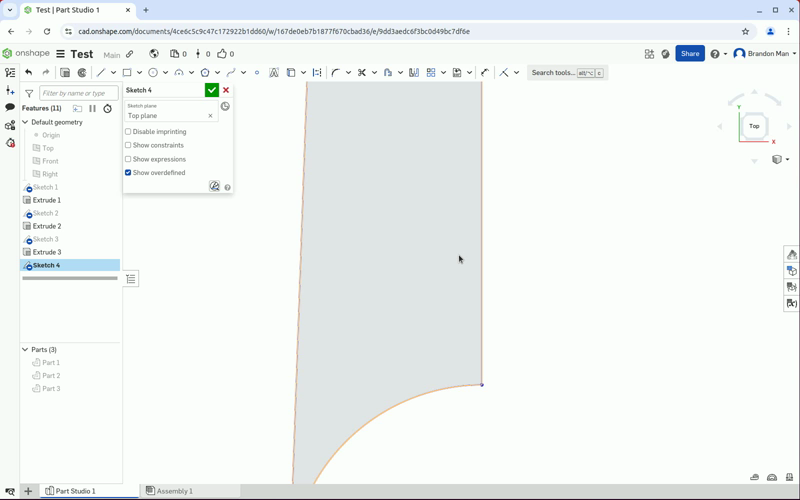
click(459, 254)
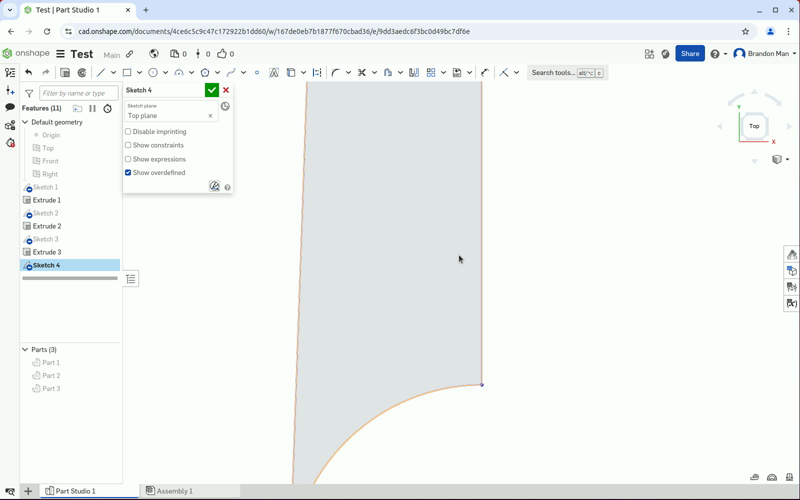
scroll(-6)
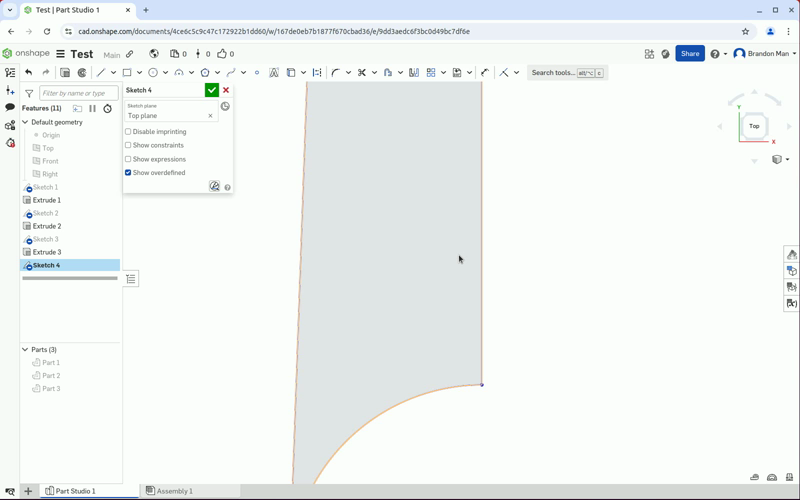
scroll(-6)
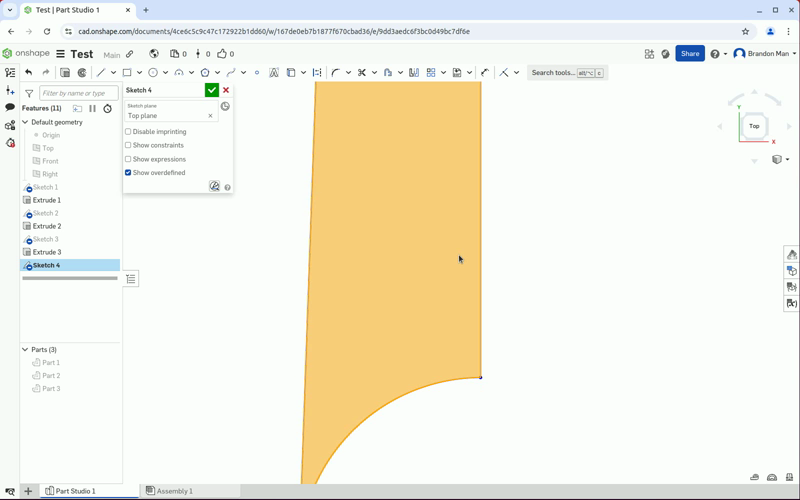
scroll(-6)
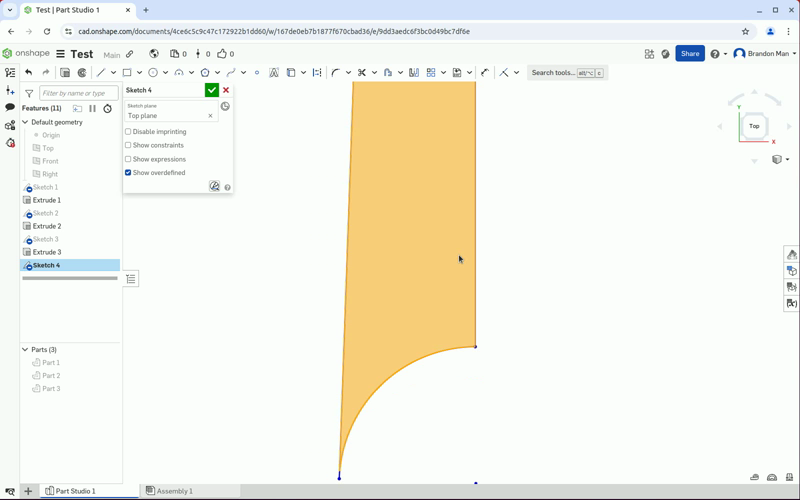
scroll(-6)
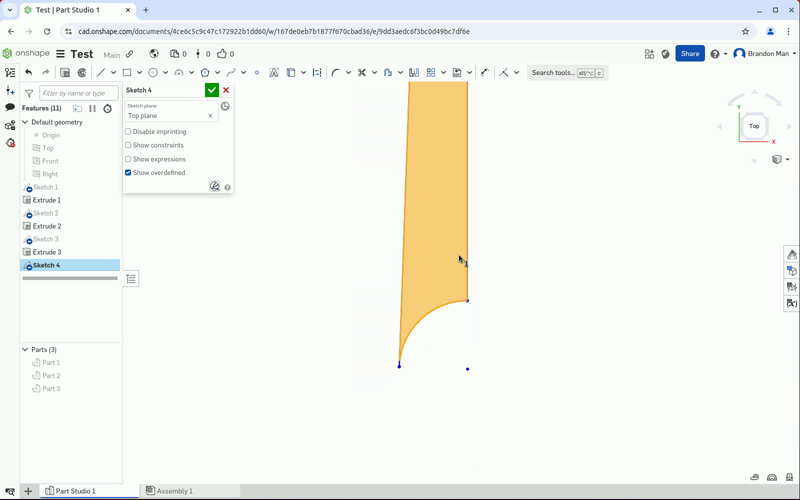
scroll(-6)
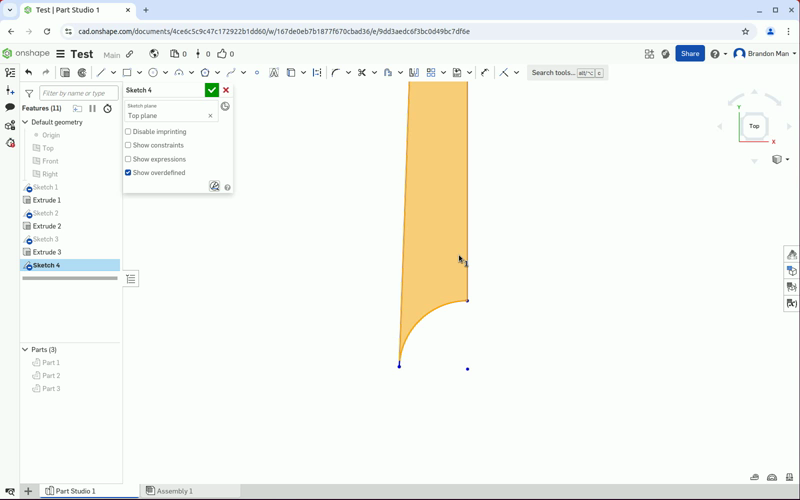
scroll(-6)
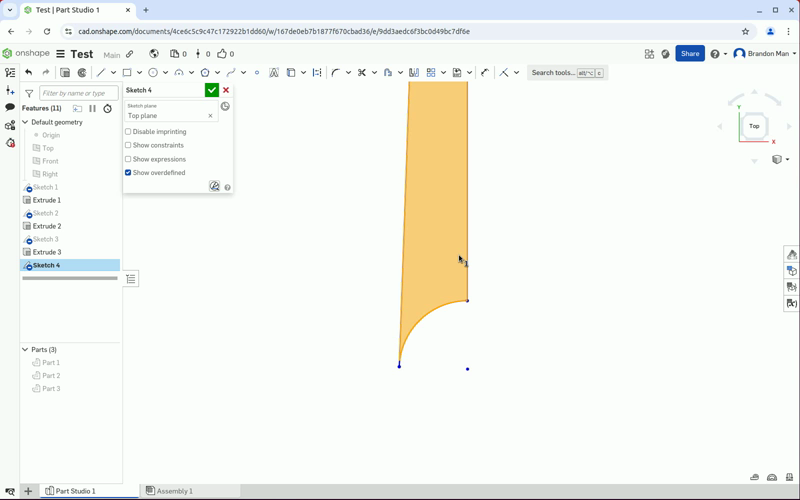
scroll(-6)
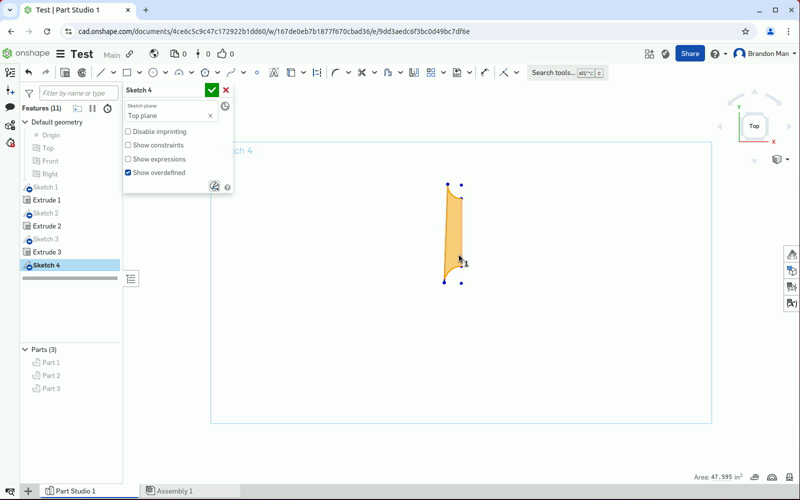
mouse_move(73, 352)
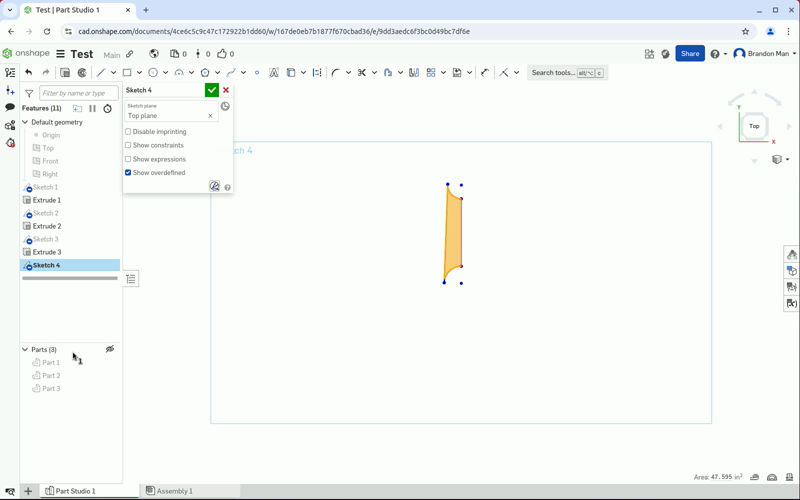
key(shift+y)
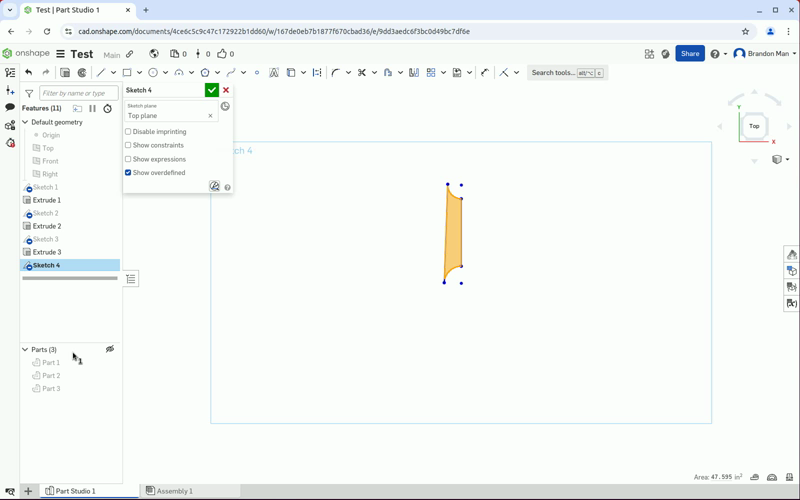
key(shift+e)
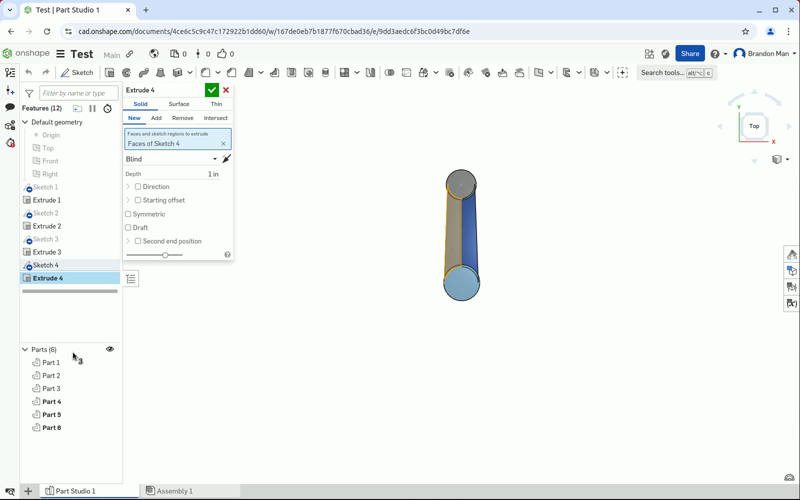
mouse_move(143, 106)
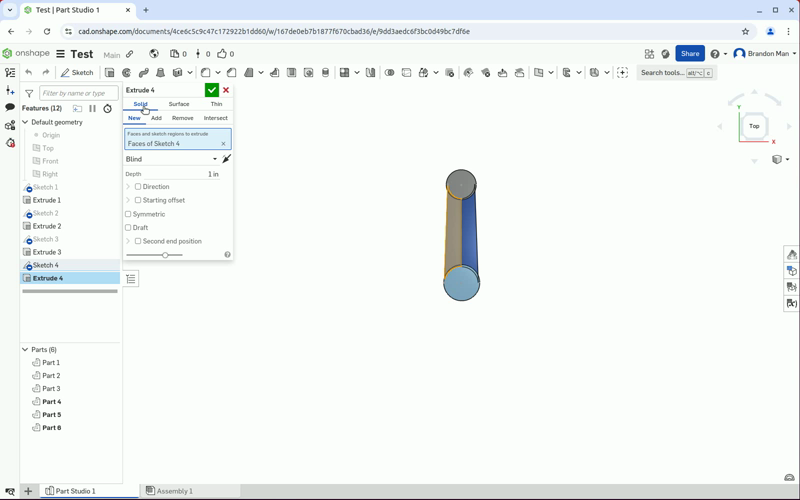
click(143, 106)
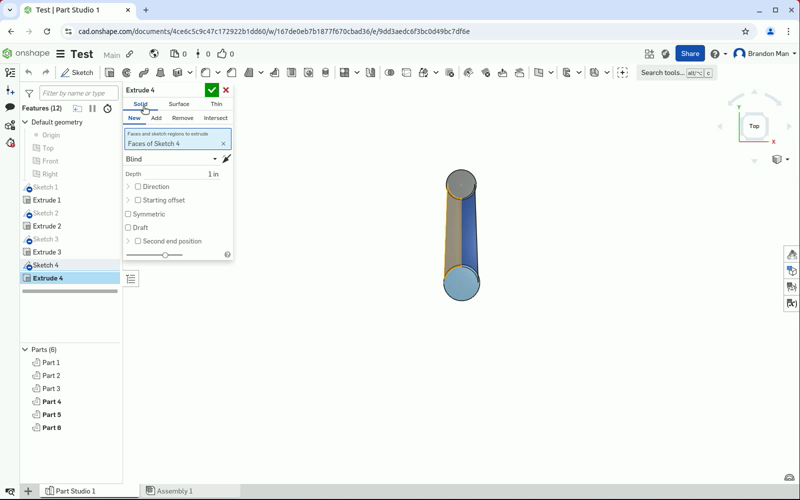
mouse_move(137, 120)
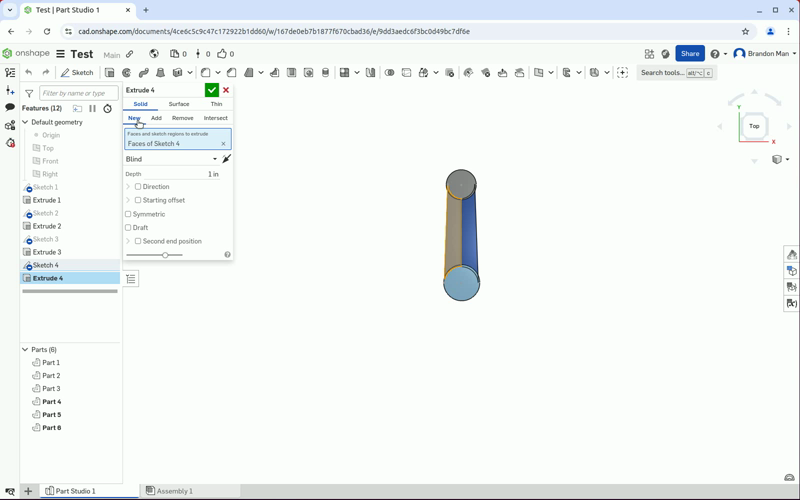
click(137, 120)
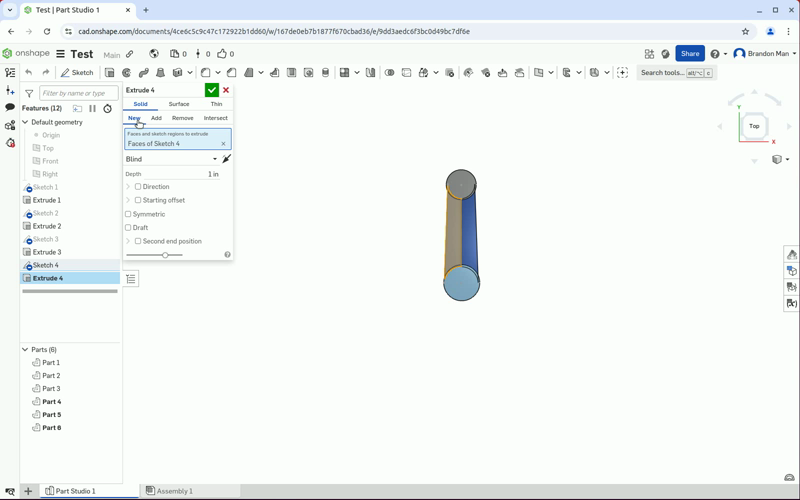
key(tab, 4)
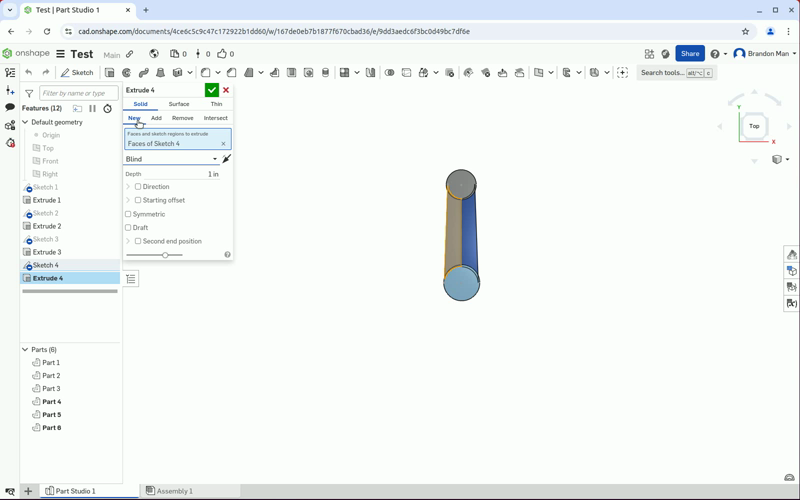
text(4.574)
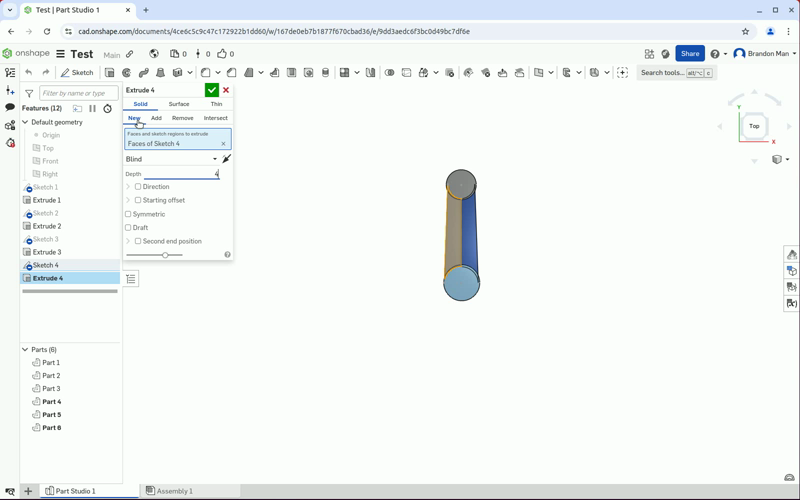
key(enter)
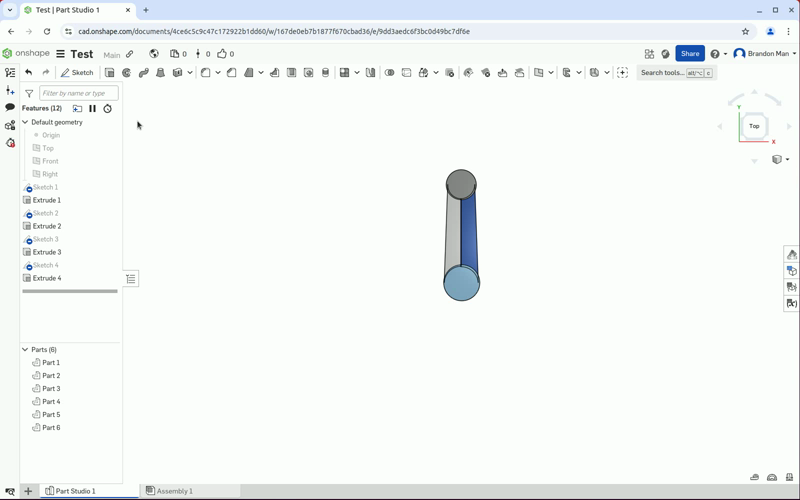
key(shift+h)
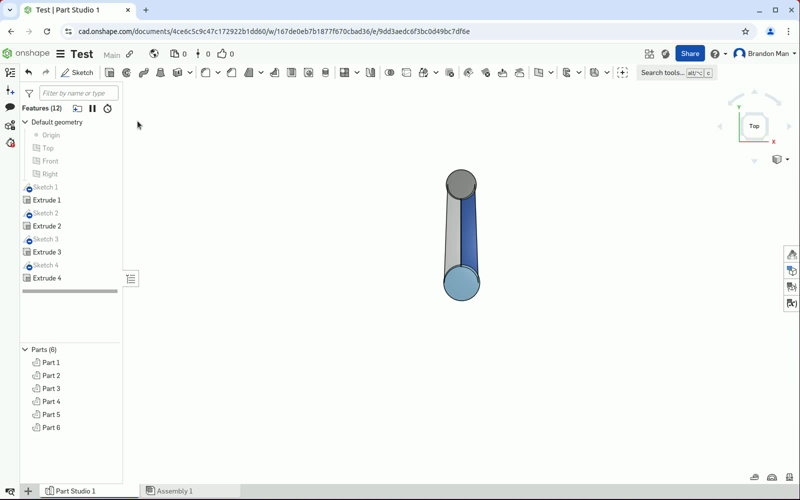
key(shift+h)
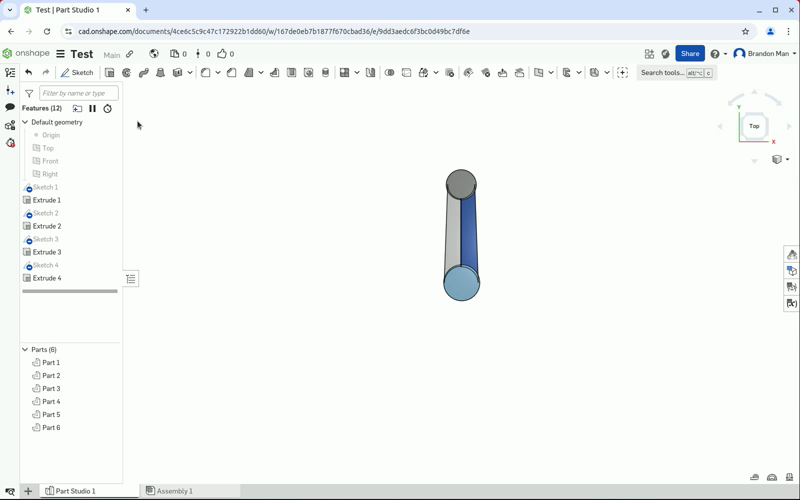
key(shift+7)
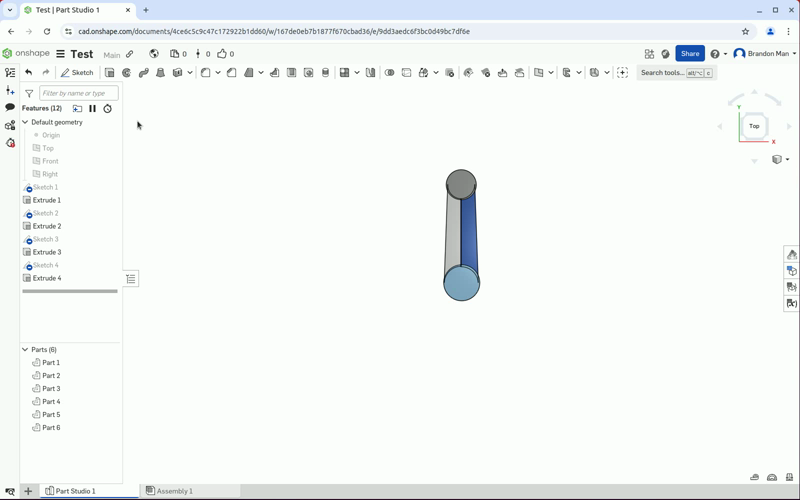
key(up, 3)
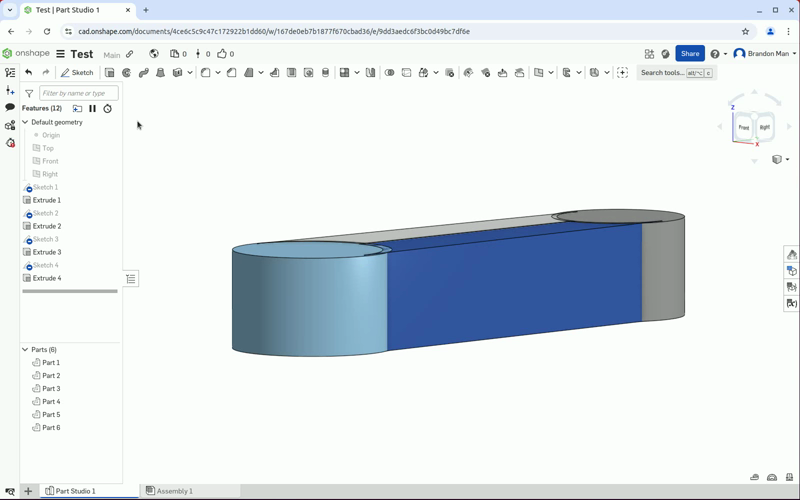
key(left, 3)
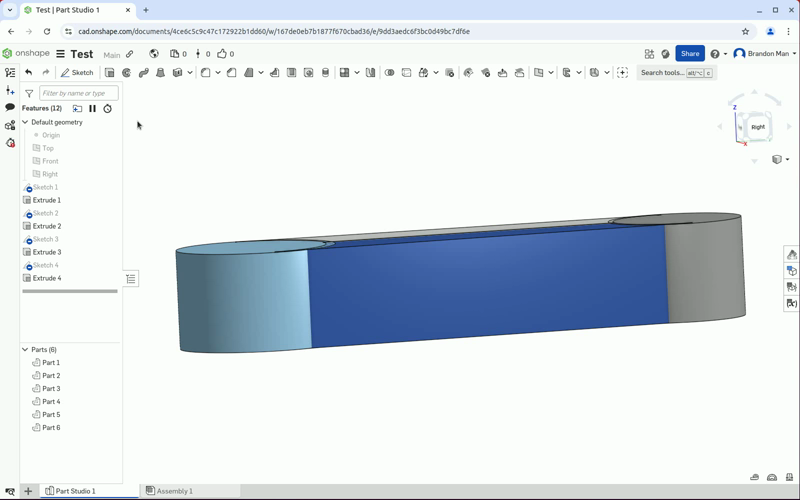
key(right, 3)
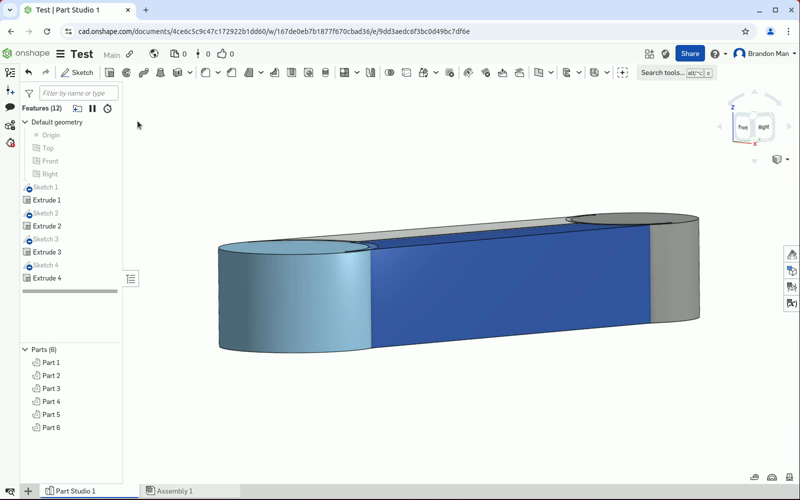
key(down, 3)
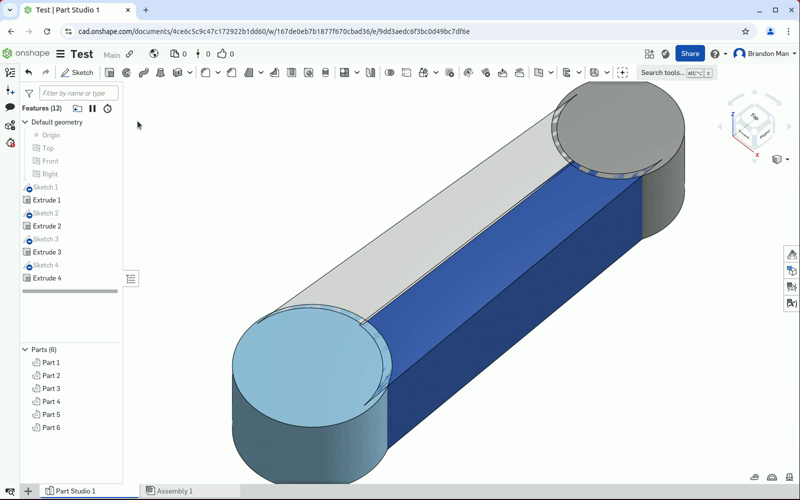
mouse_move(73, 189)
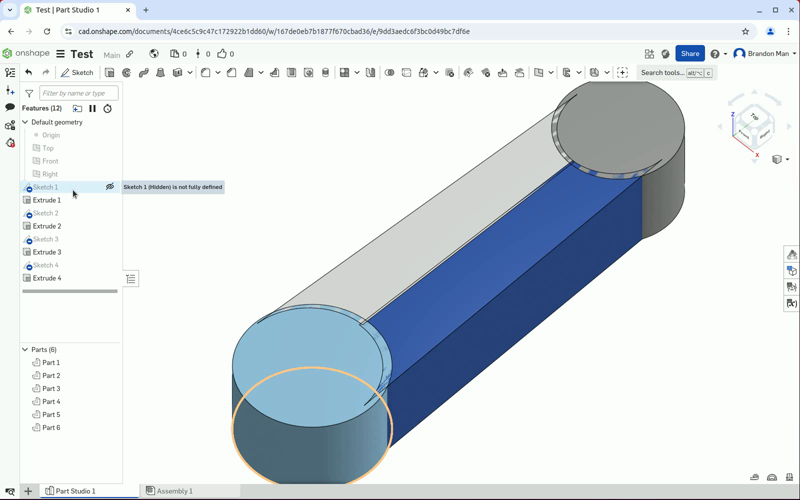
click(73, 189)